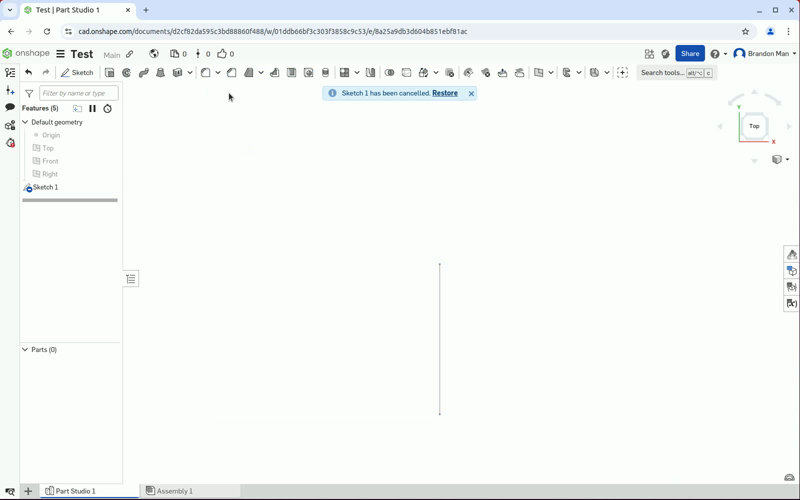
key(shift+h)
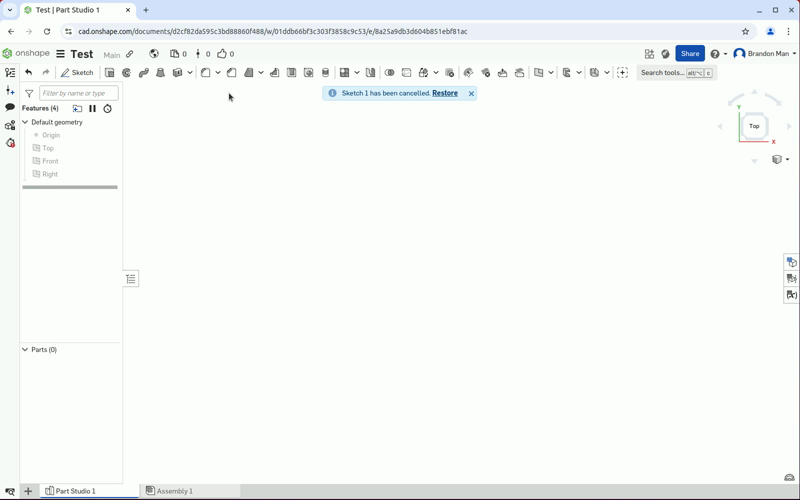
mouse_move(73, 352)
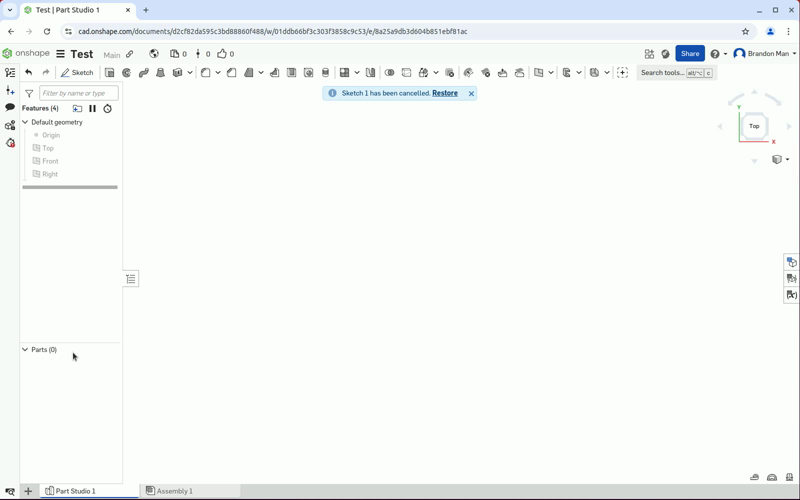
key(y)
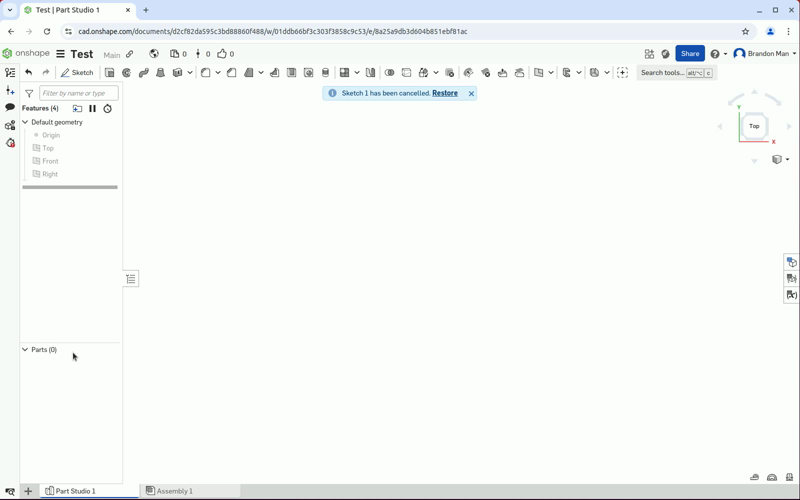
key(shift+p)
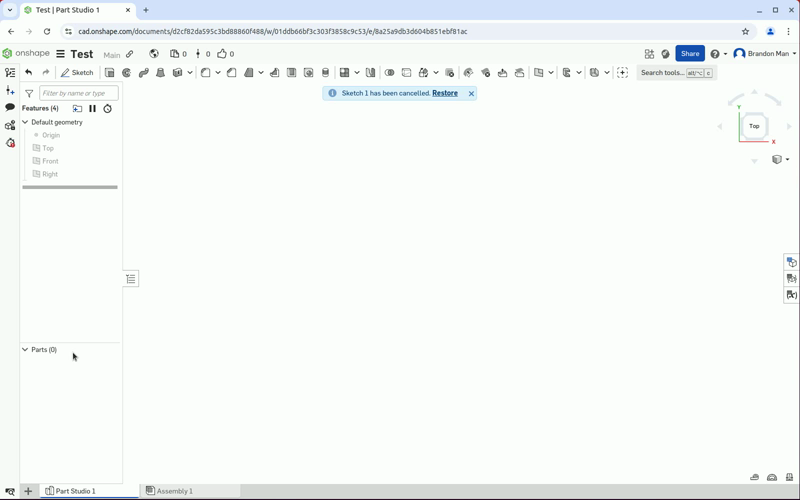
key(space)
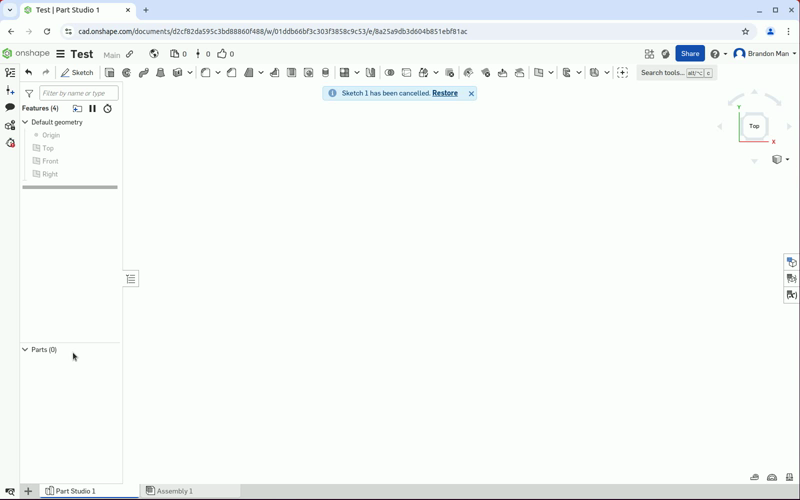
key_down(shift)
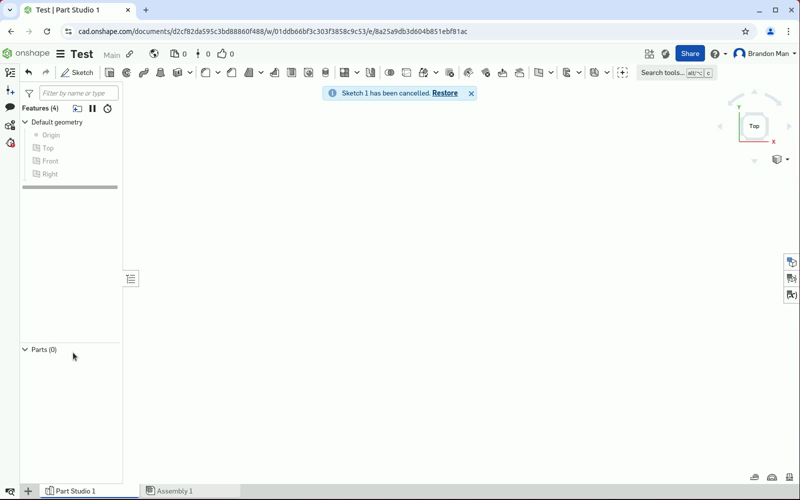
key(up)
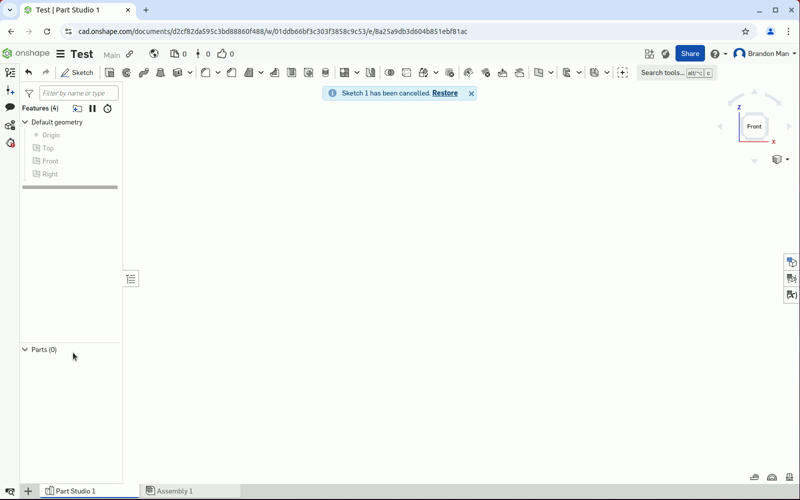
key_up(shift)
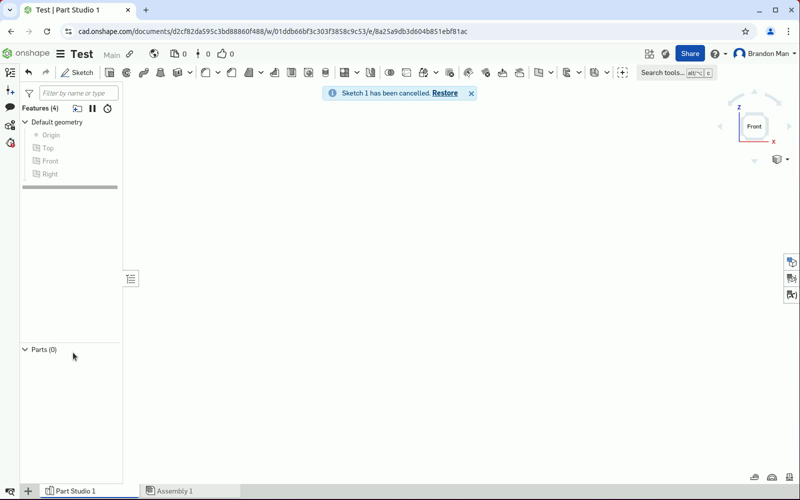
mouse_move(73, 352)
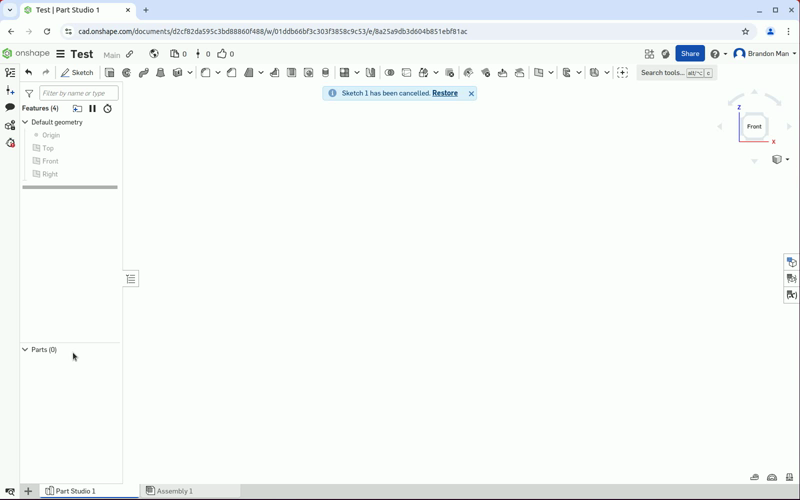
key(shift+y)
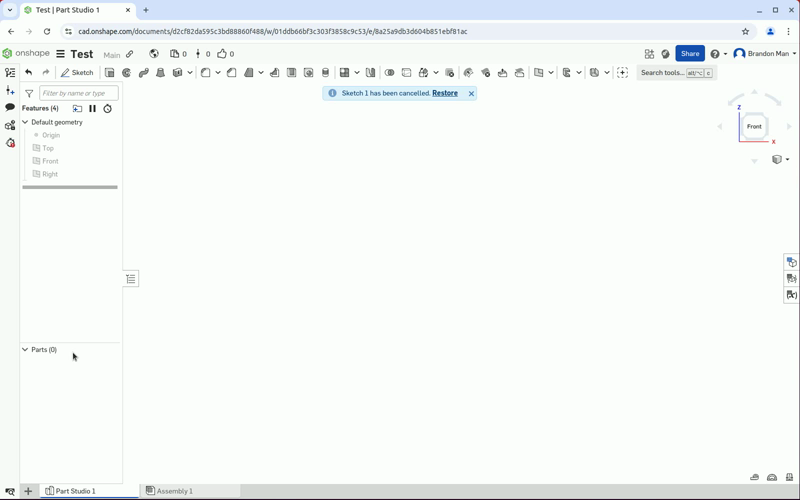
key(shift+s)
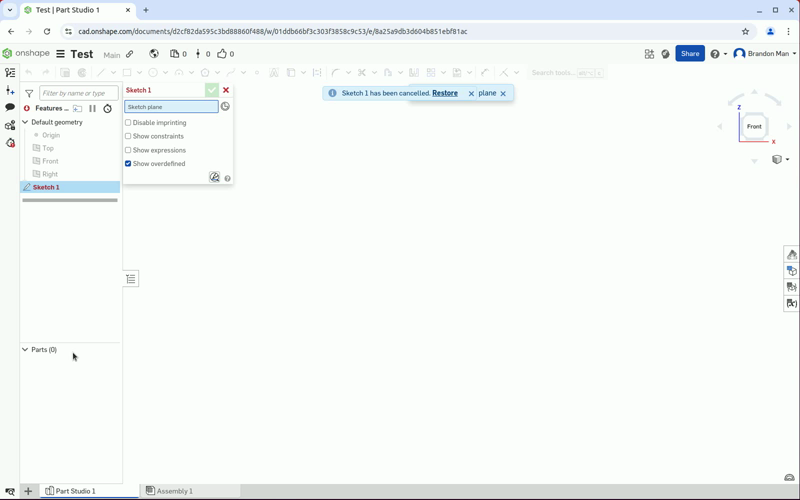
mouse_move(73, 163)
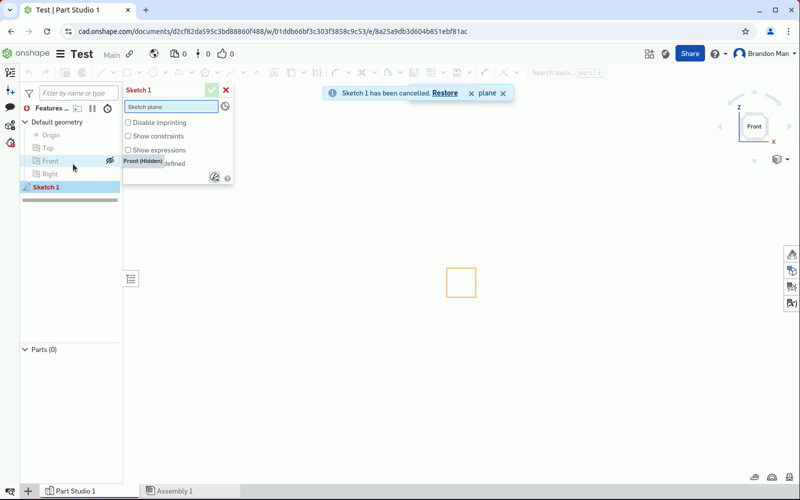
click(73, 163)
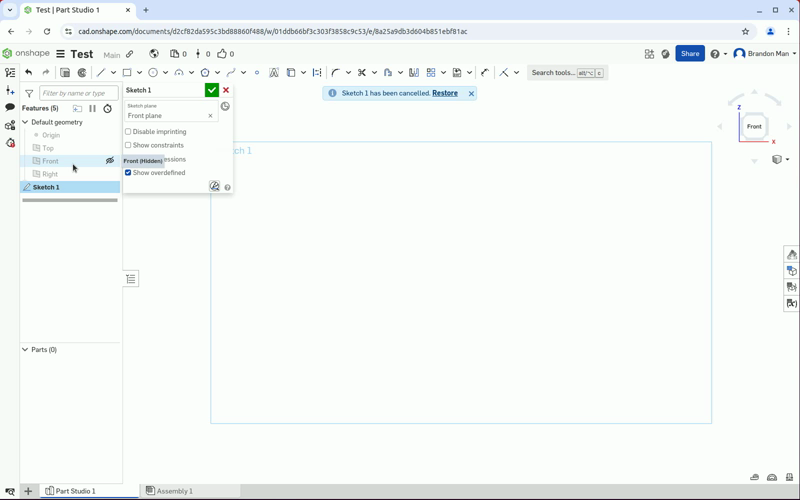
mouse_move(73, 352)
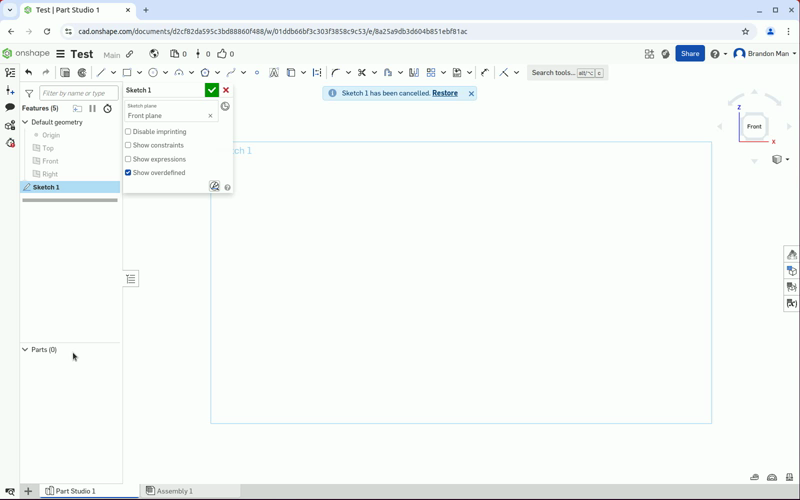
key(y)
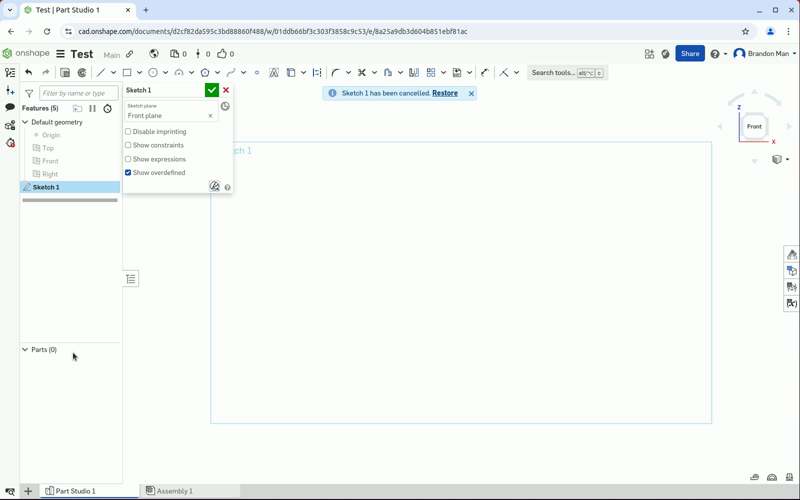
key(l)
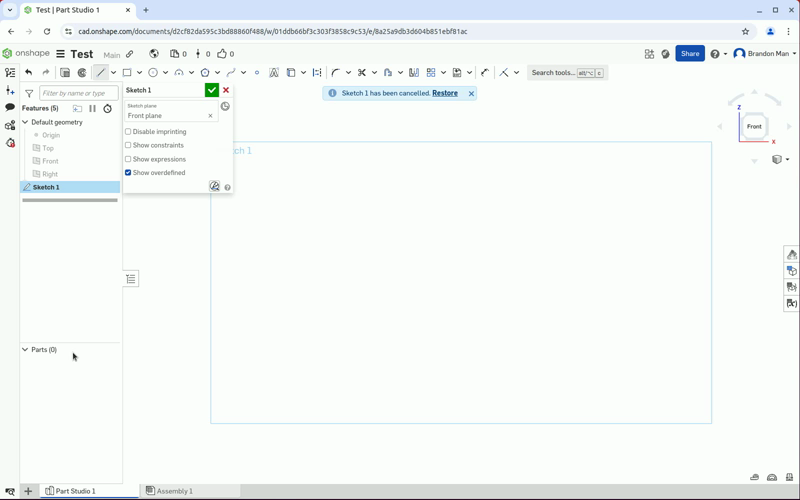
key_down(shift)
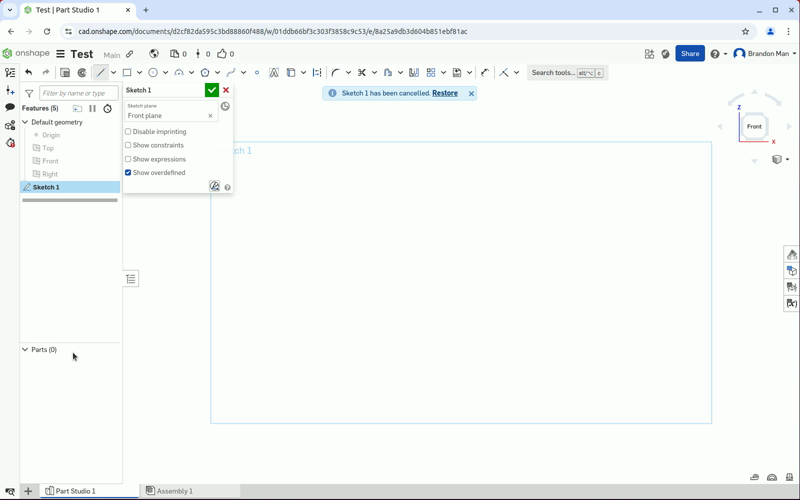
mouse_move(423, 288)
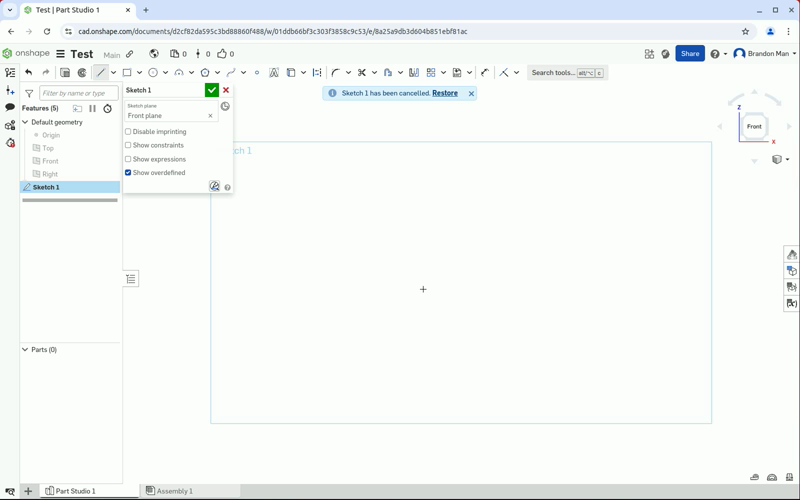
click(423, 288)
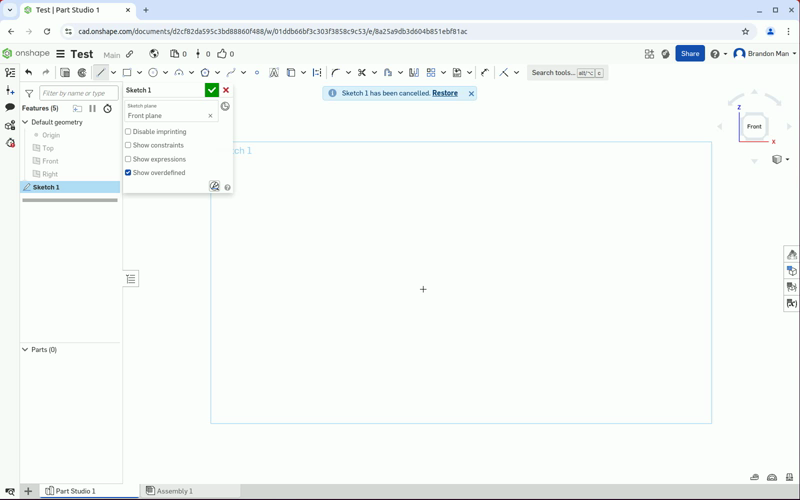
key_up(shift)
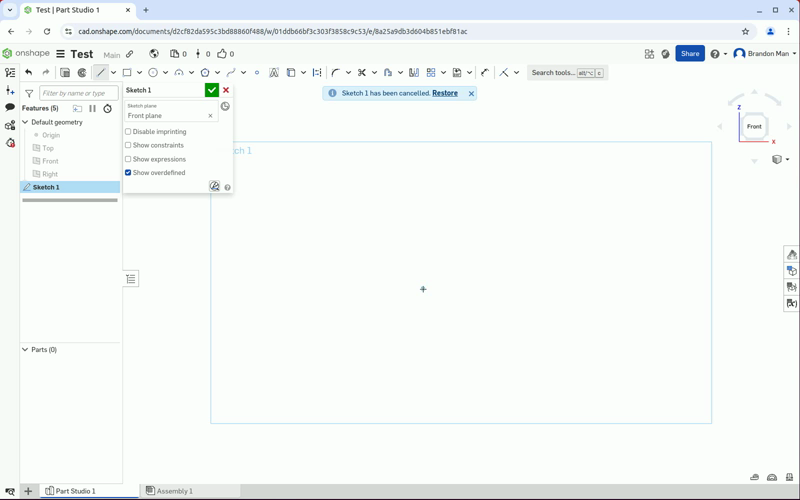
key_down(shift)
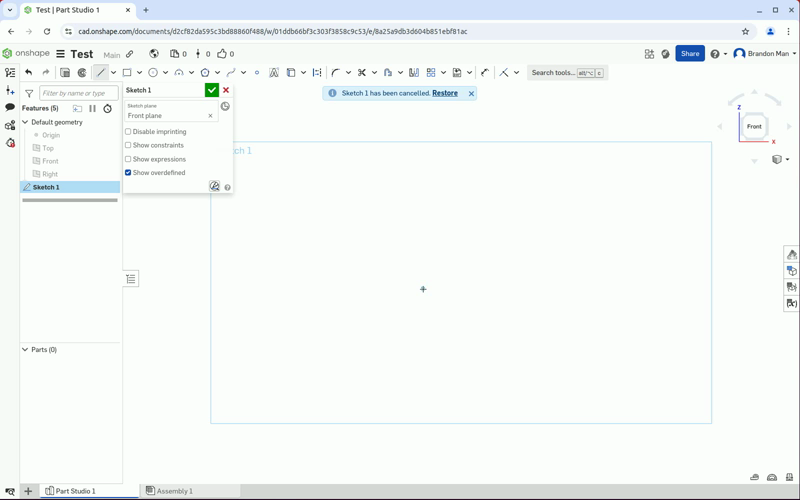
mouse_move(498, 288)
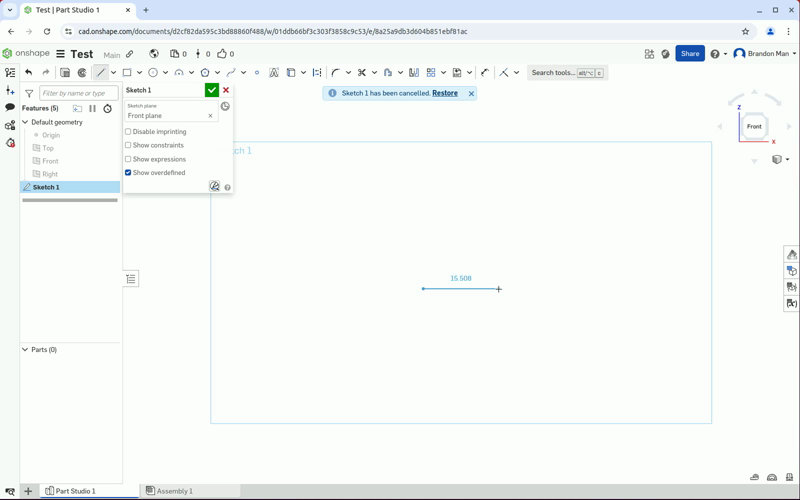
click(498, 288)
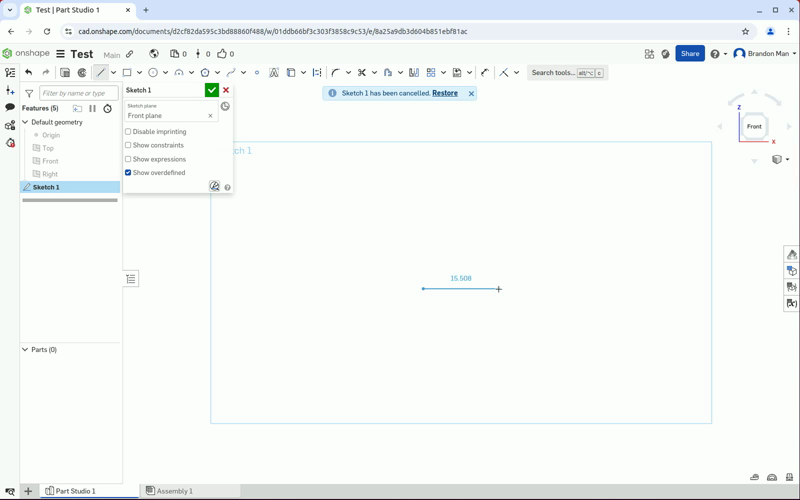
key_up(shift)
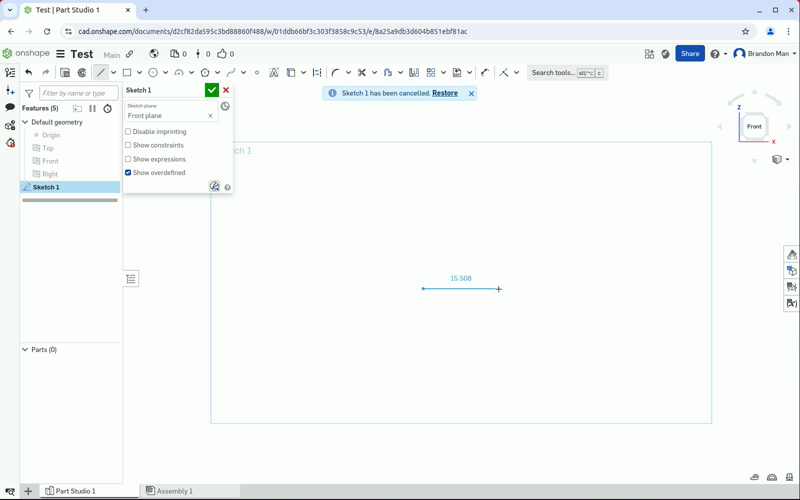
key_down(shift)
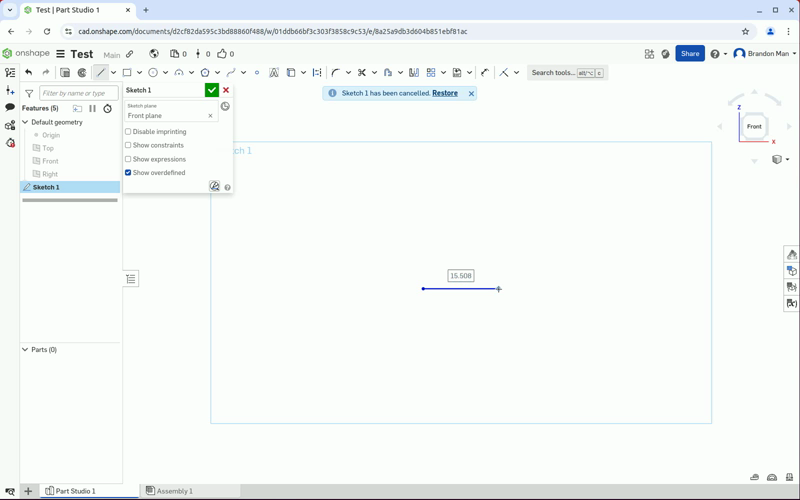
mouse_move(528, 288)
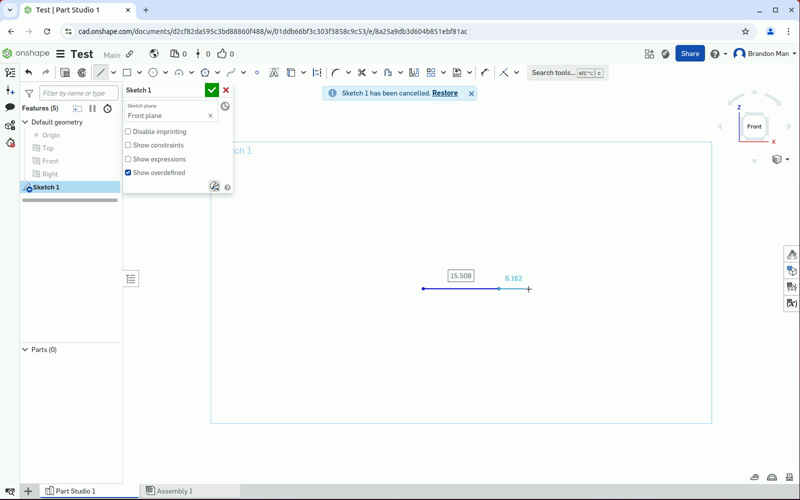
mouse_move(498, 280)
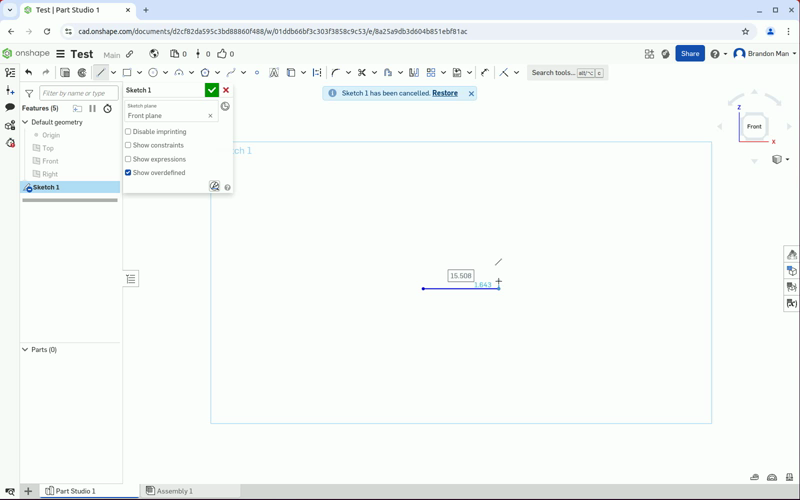
click(498, 280)
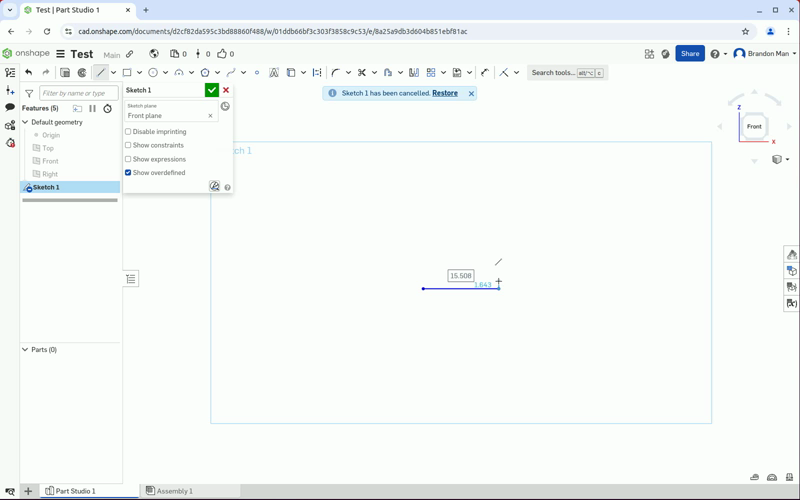
key_up(shift)
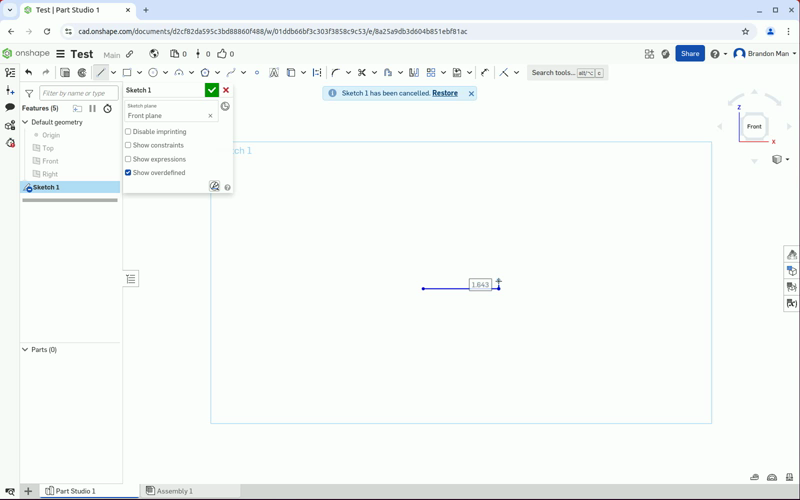
key_down(shift)
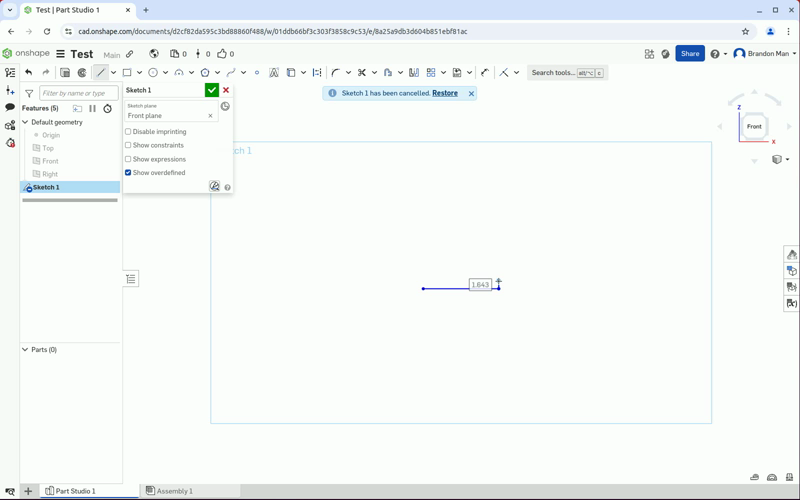
mouse_move(423, 280)
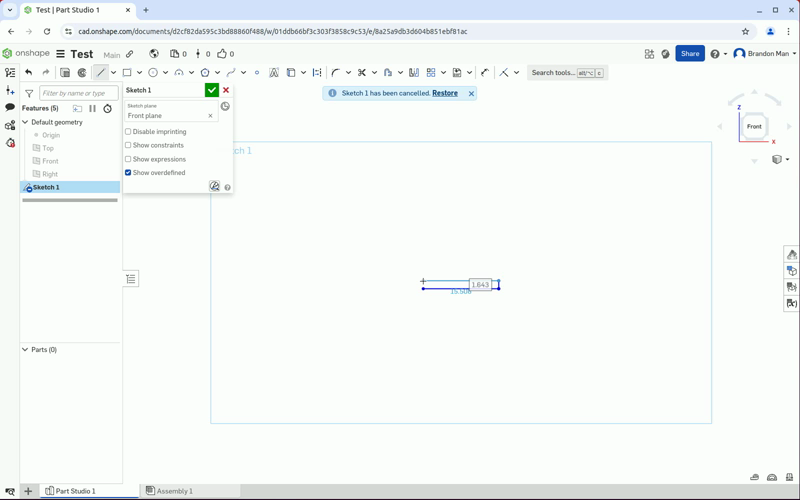
click(423, 280)
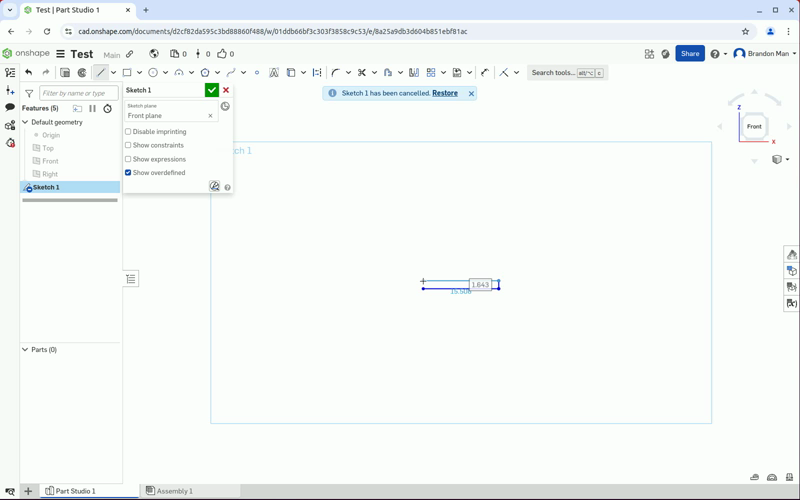
key_up(shift)
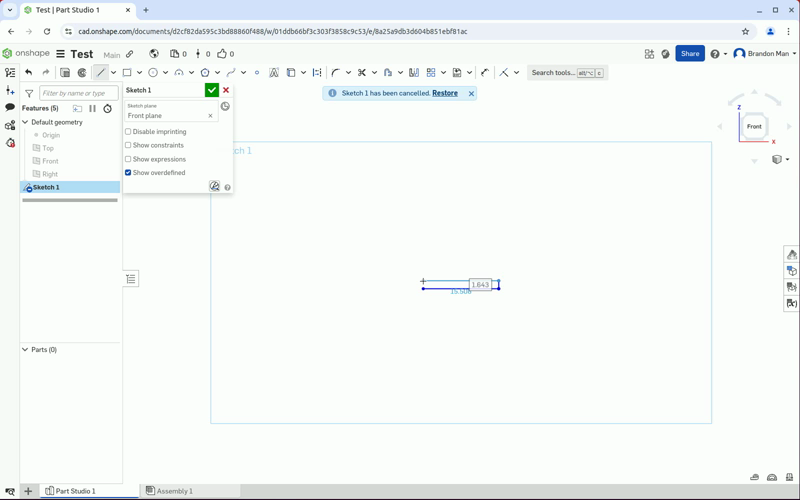
mouse_move(453, 280)
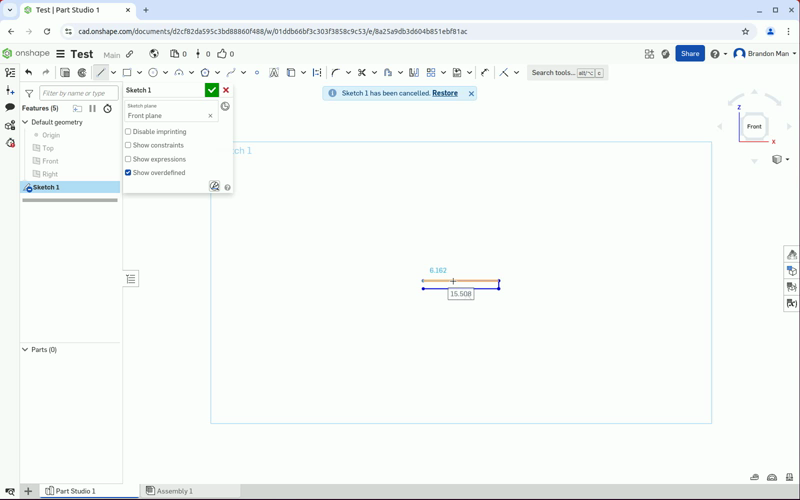
key_down(shift)
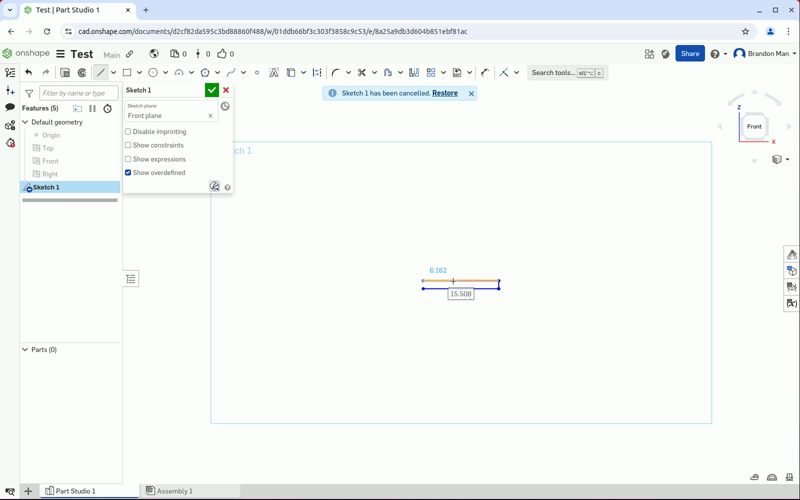
mouse_move(423, 288)
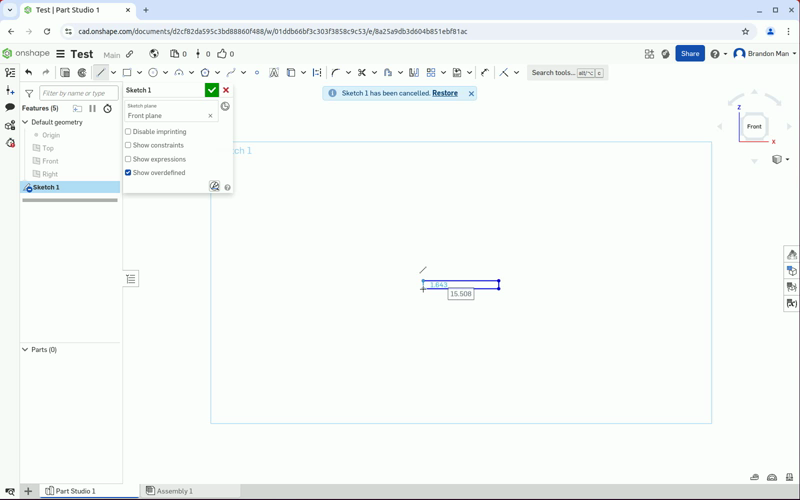
key_up(shift)
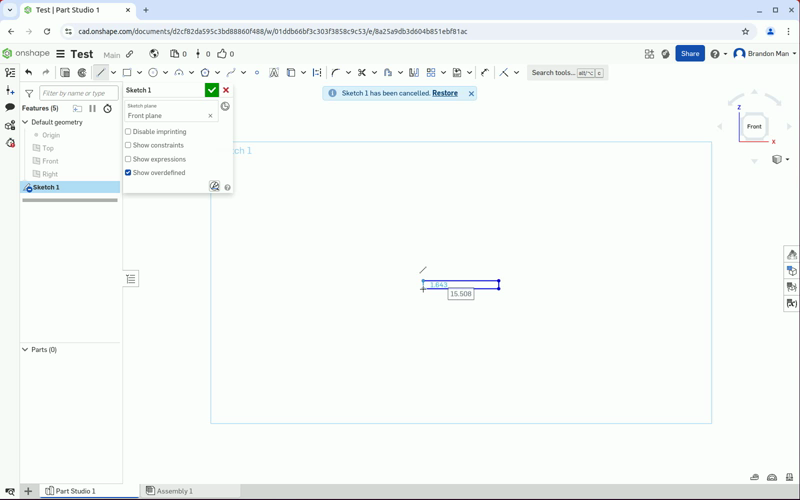
click(423, 288)
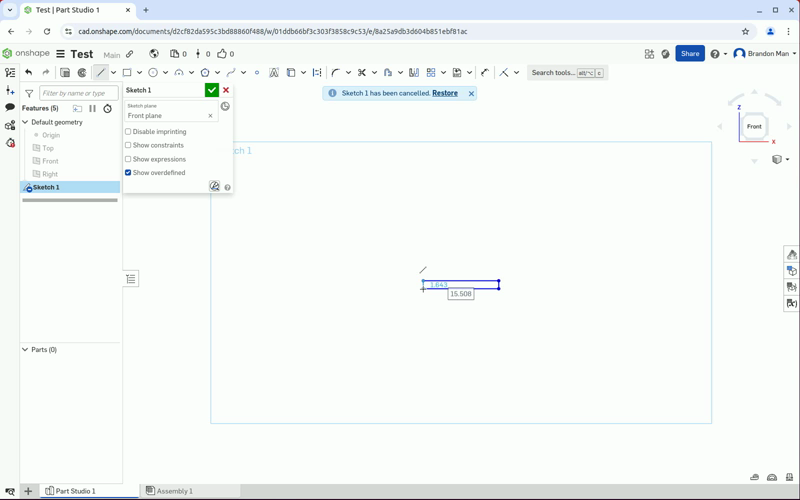
key(esc)
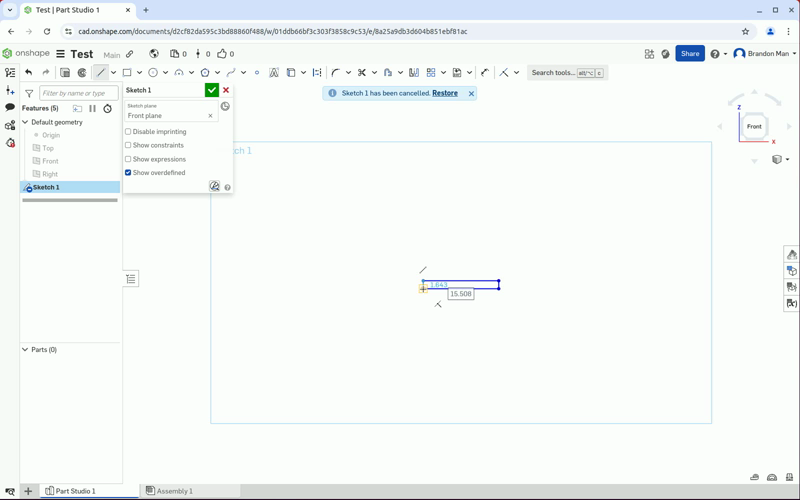
mouse_move(480, 284)
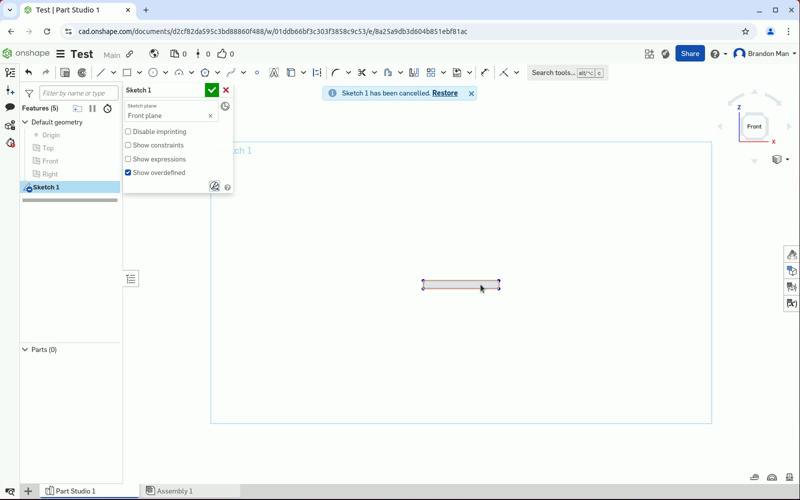
scroll(6)
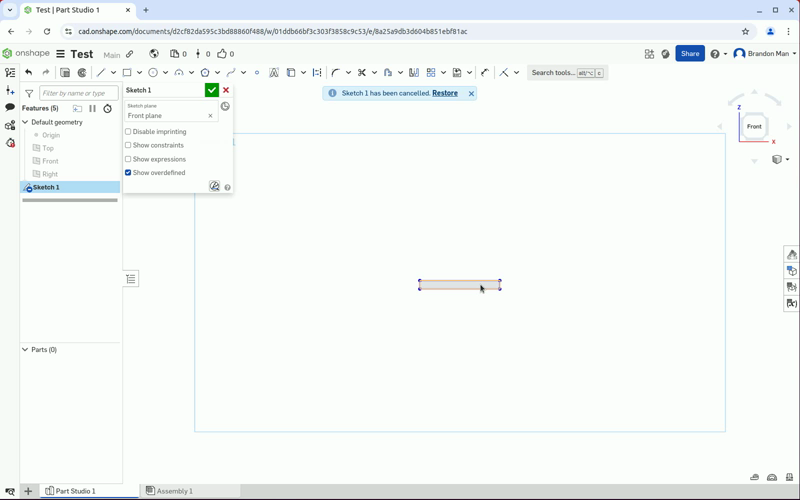
scroll(6)
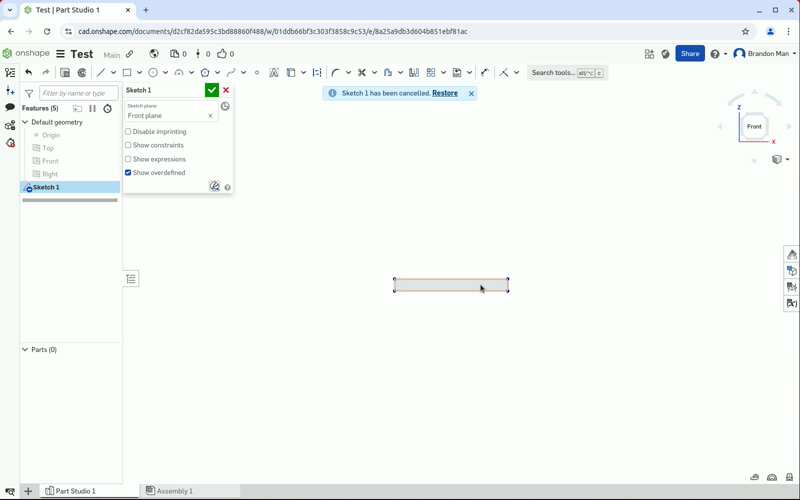
scroll(6)
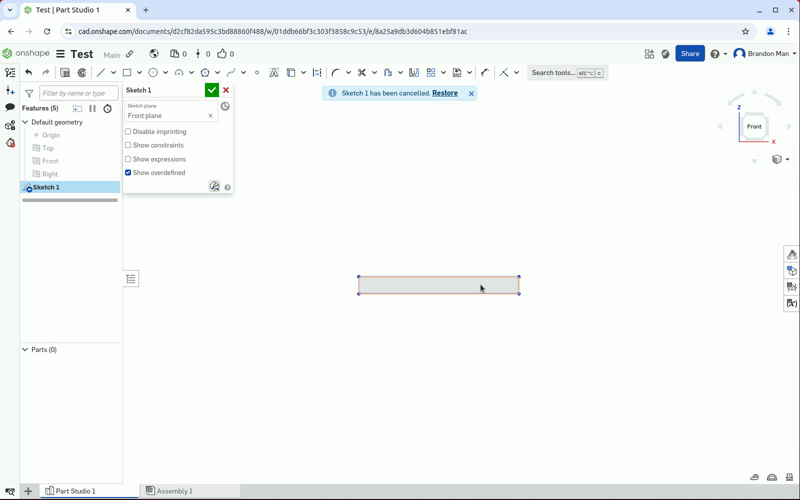
scroll(6)
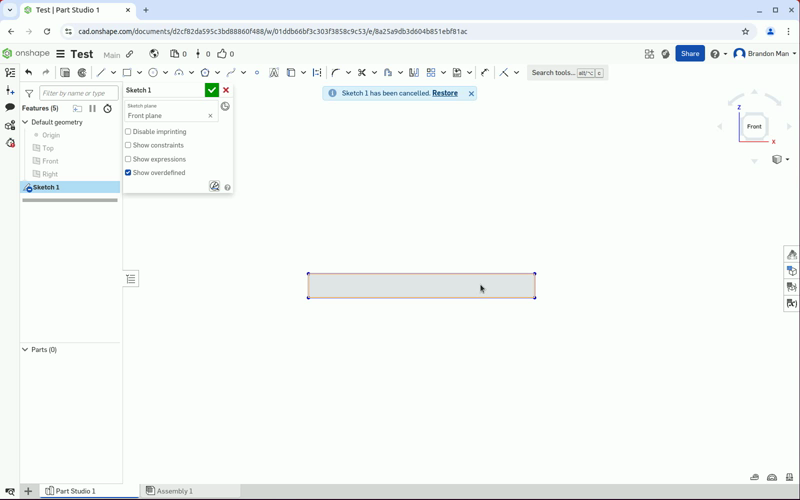
scroll(6)
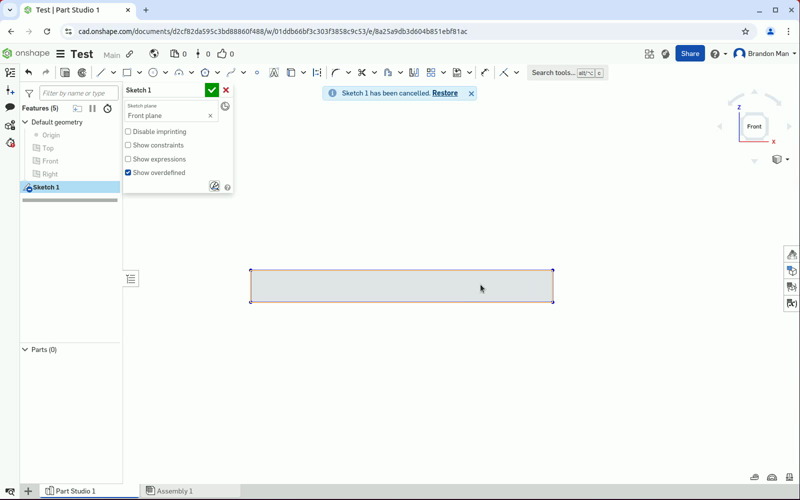
scroll(6)
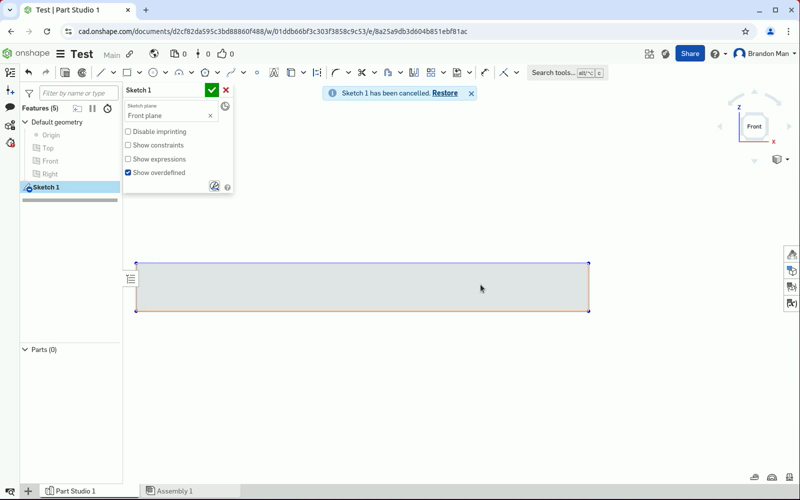
scroll(6)
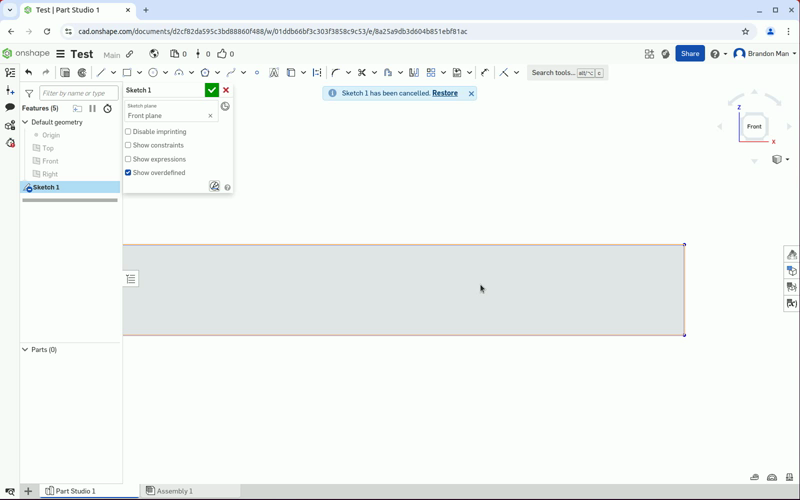
click(480, 284)
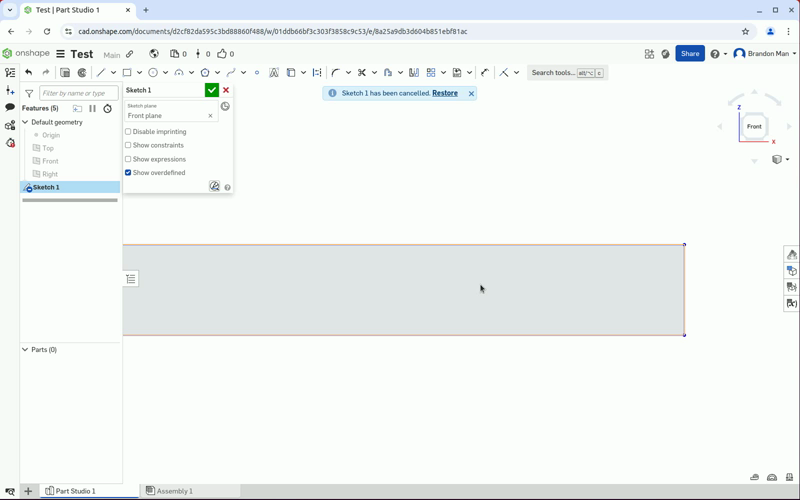
scroll(-6)
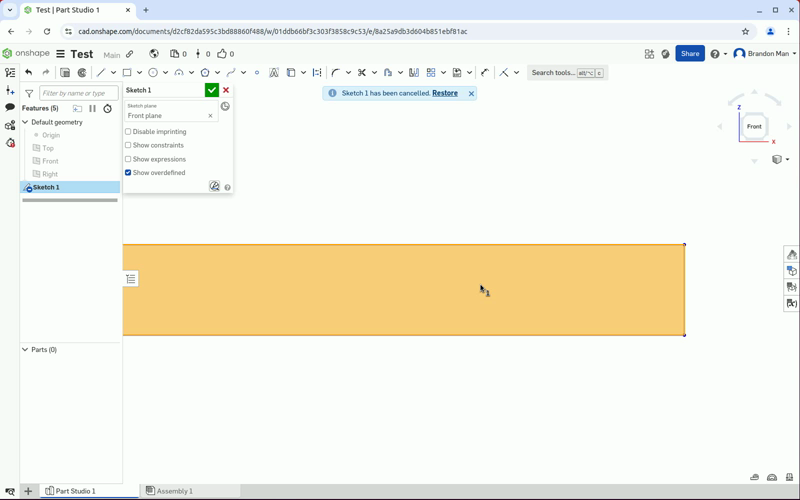
scroll(-6)
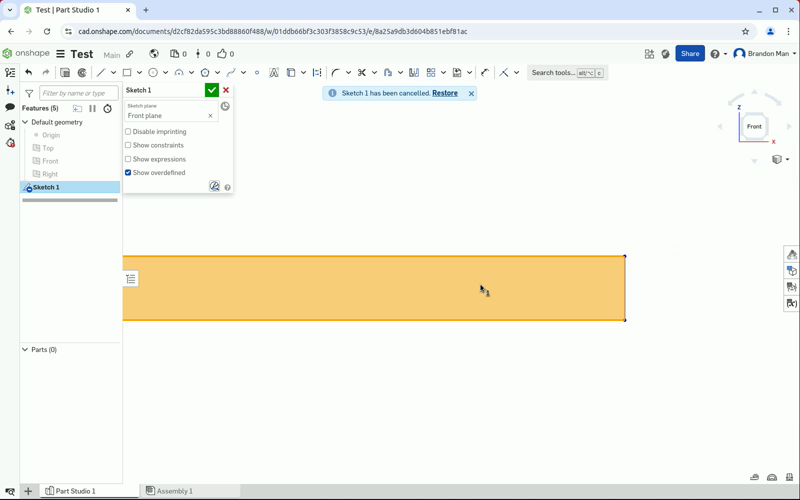
scroll(-6)
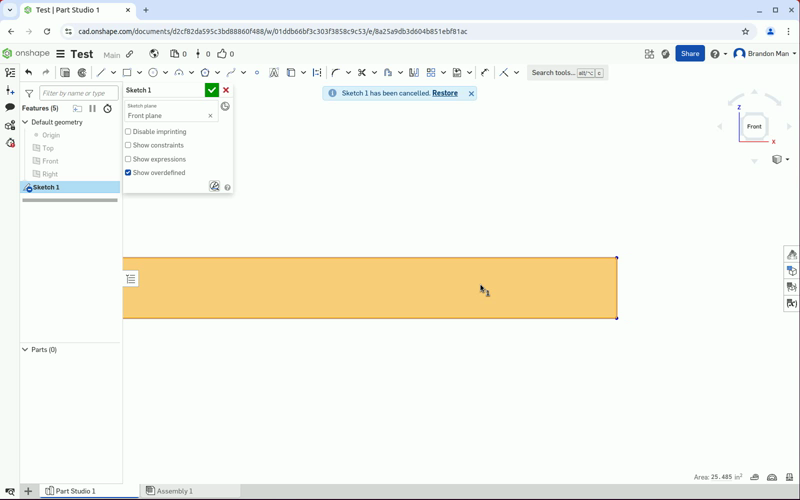
scroll(-6)
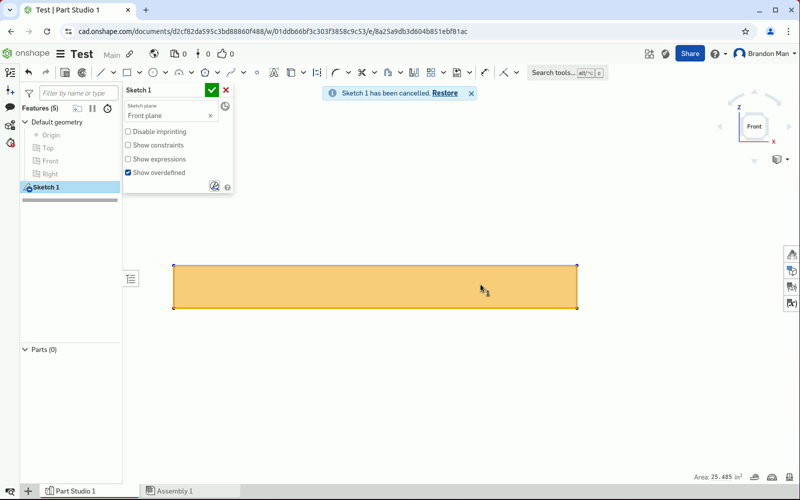
scroll(-6)
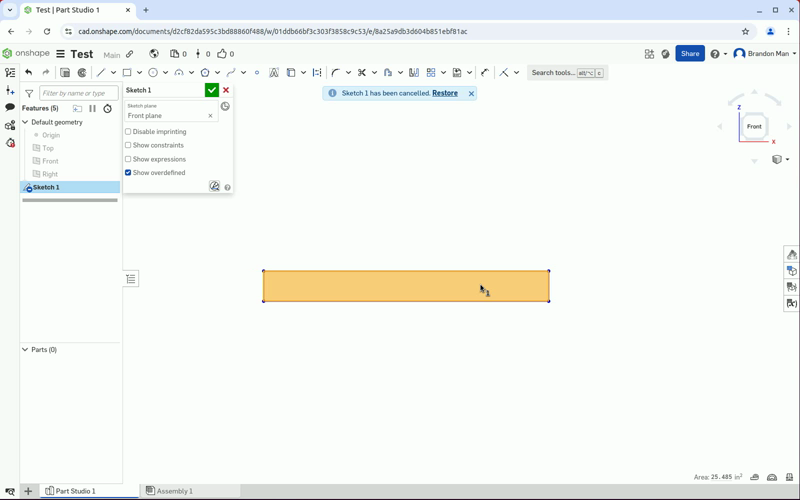
scroll(-6)
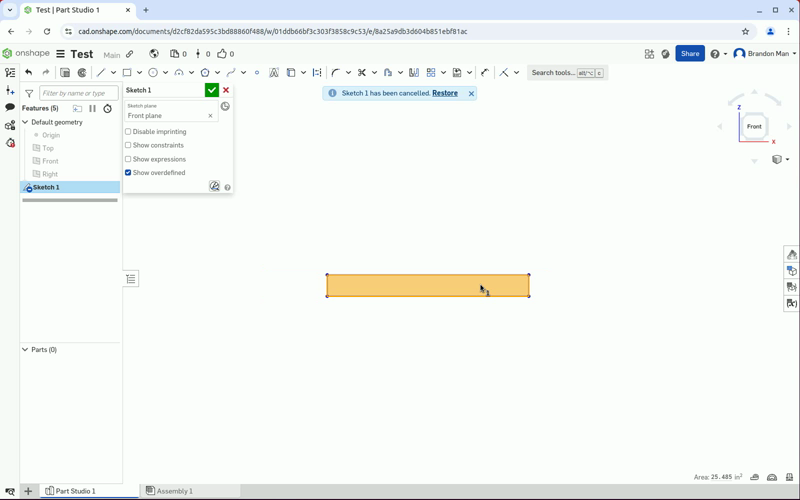
scroll(-6)
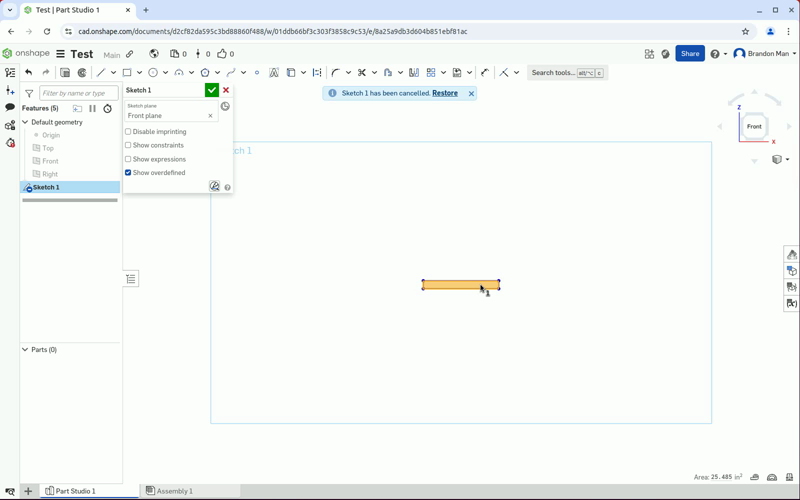
mouse_move(73, 352)
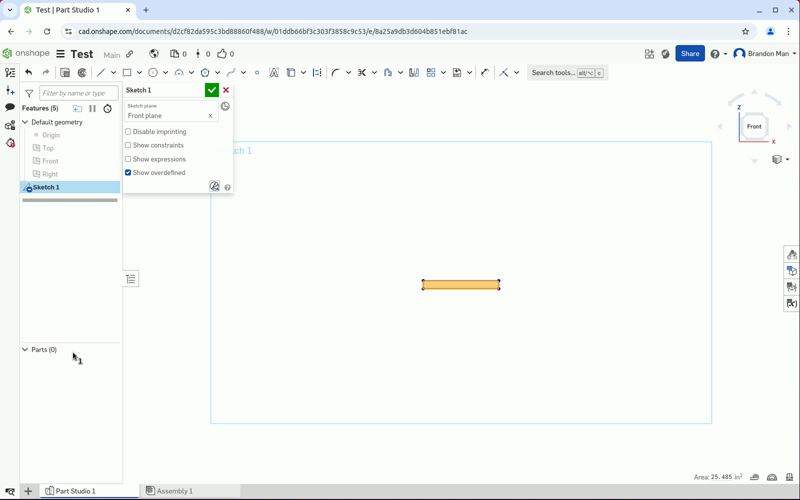
key(shift+y)
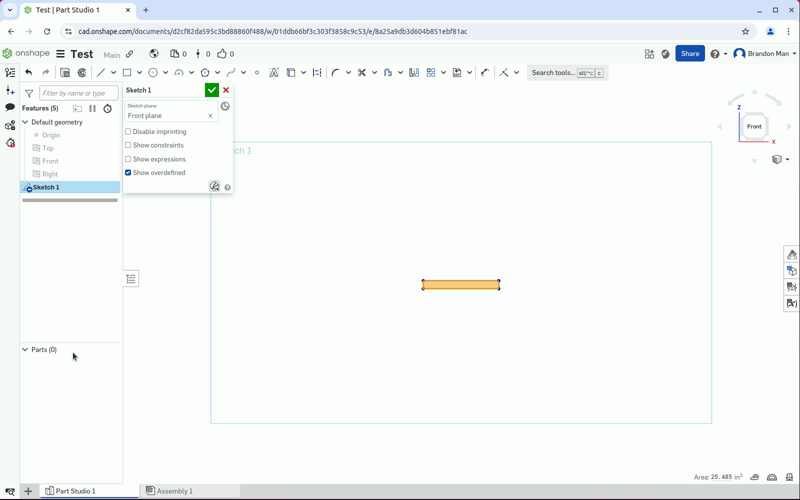
key(shift+e)
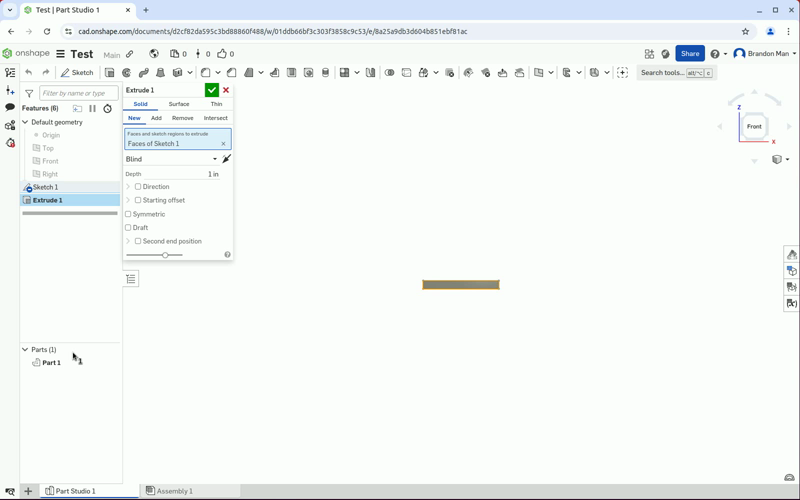
mouse_move(143, 106)
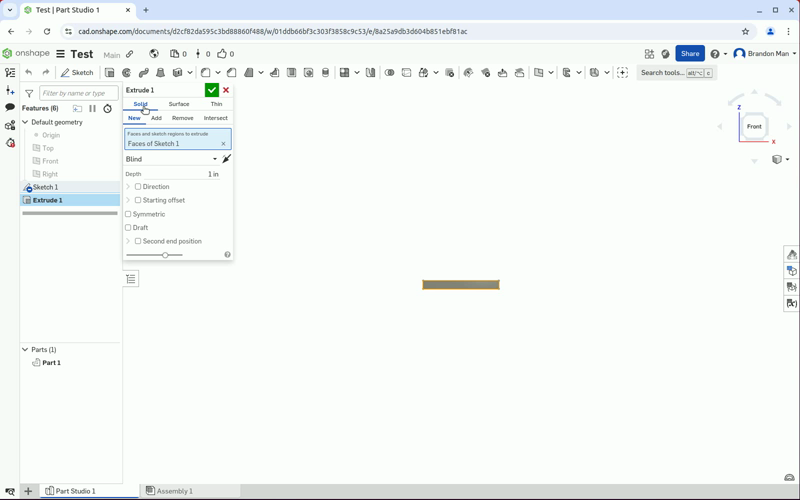
click(143, 106)
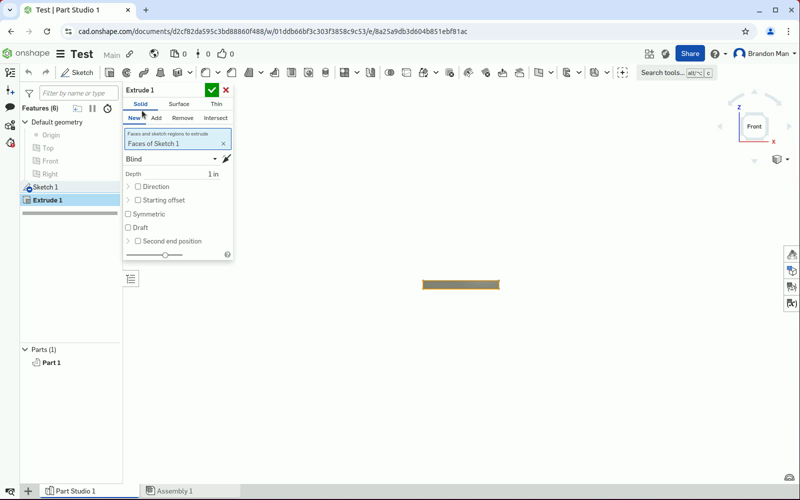
mouse_move(137, 120)
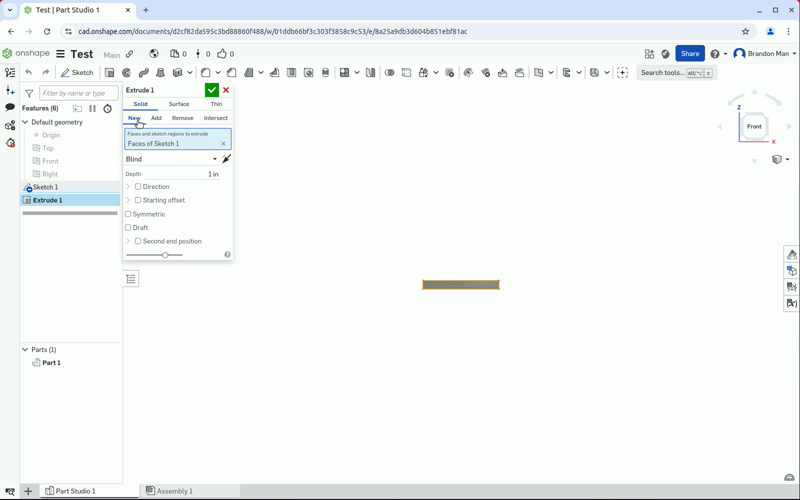
click(137, 120)
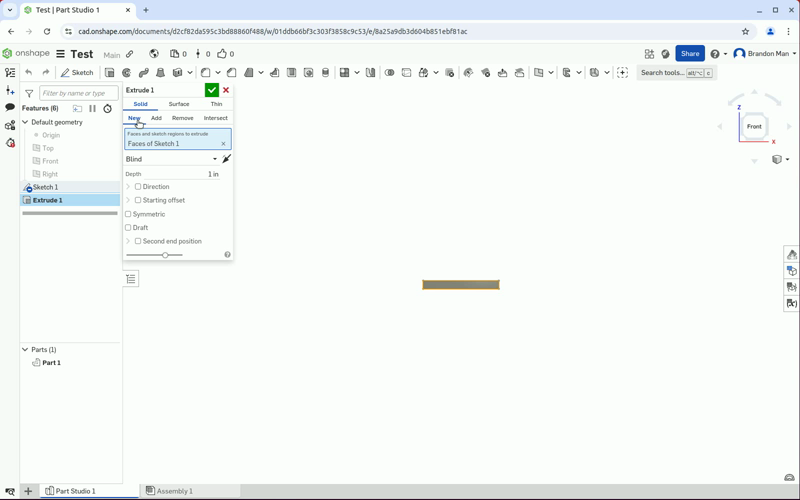
key(tab, 4)
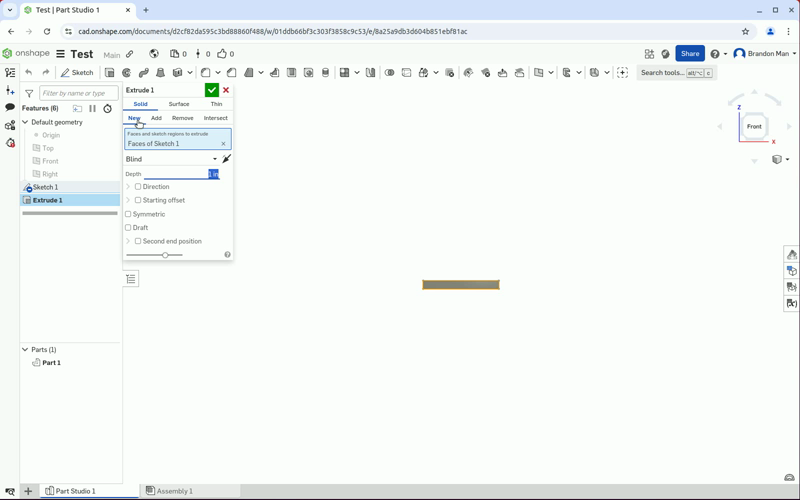
text(1.444)
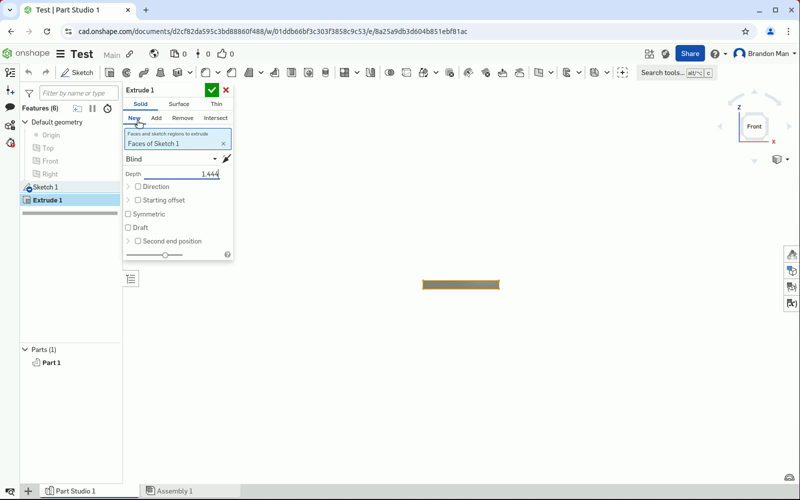
key(enter)
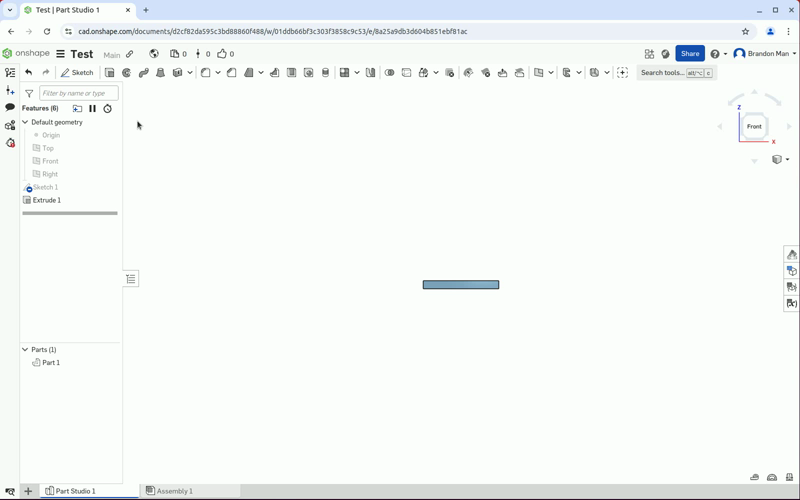
key(shift+h)
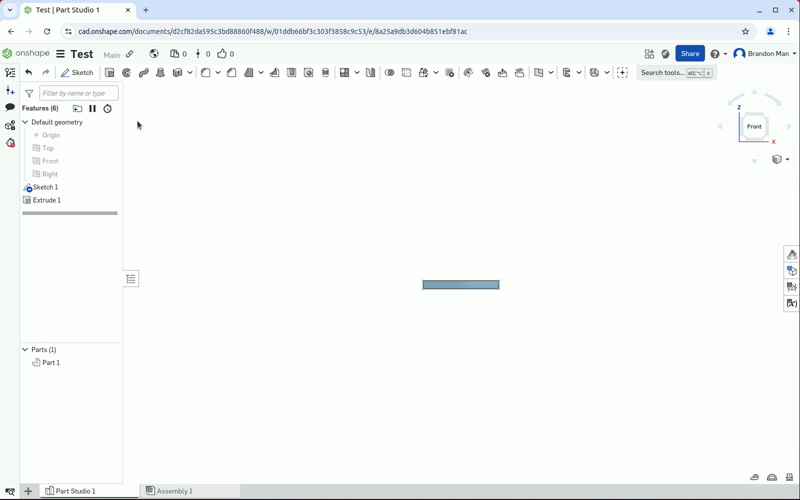
key(shift+h)
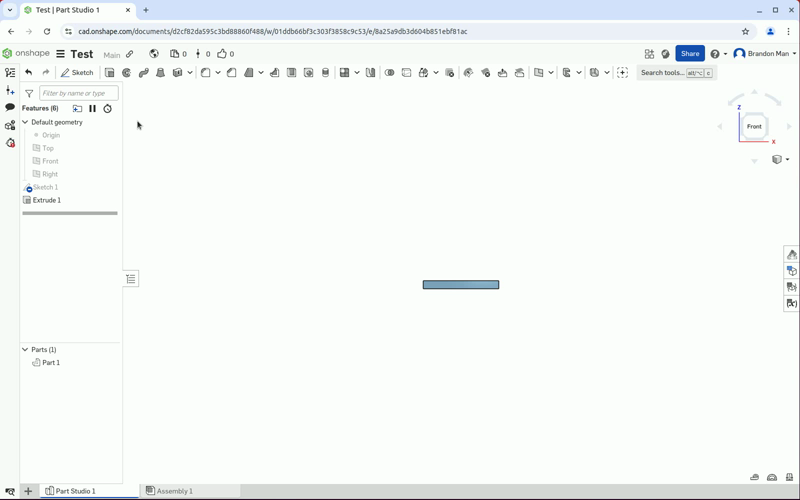
mouse_move(73, 189)
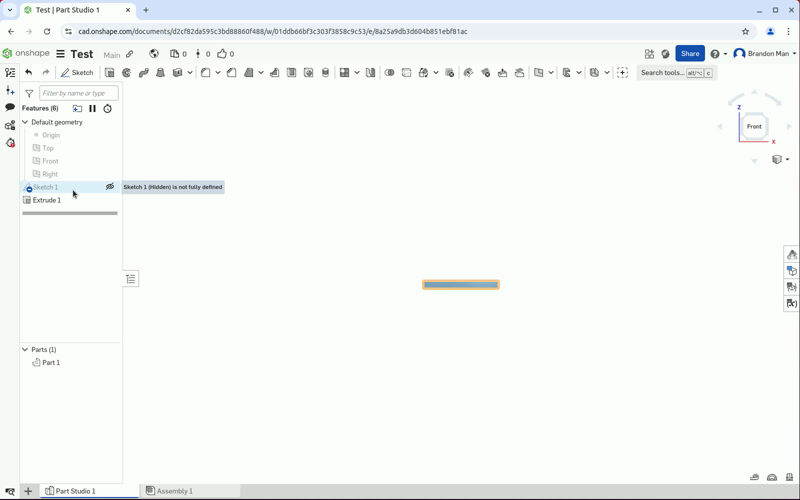
click(73, 189)
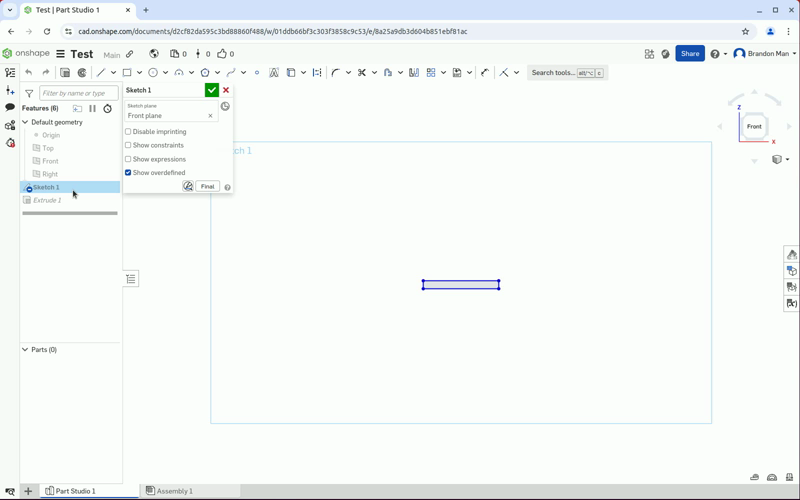
mouse_move(229, 92)
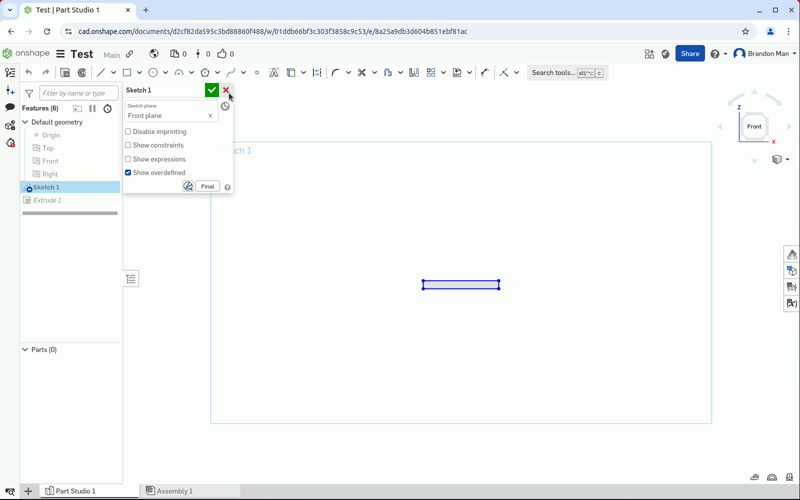
click(229, 92)
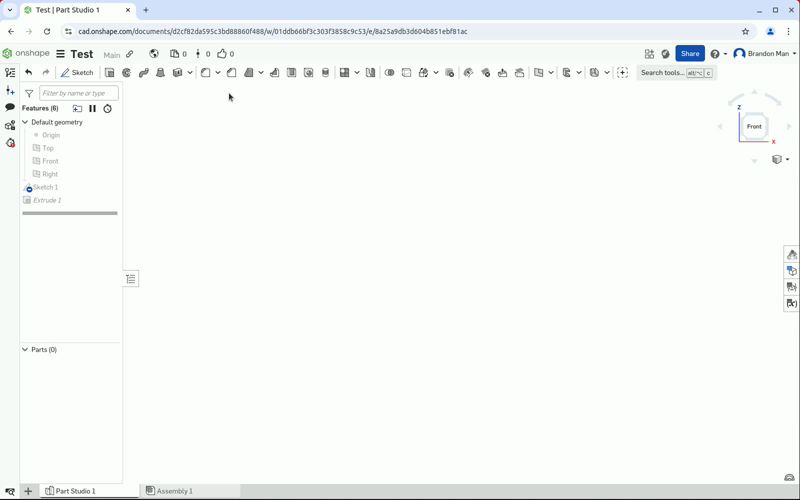
mouse_move(73, 352)
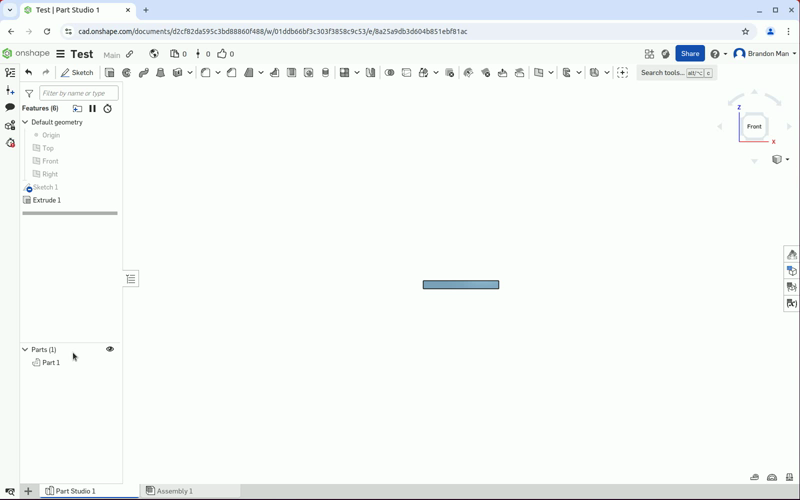
key(y)
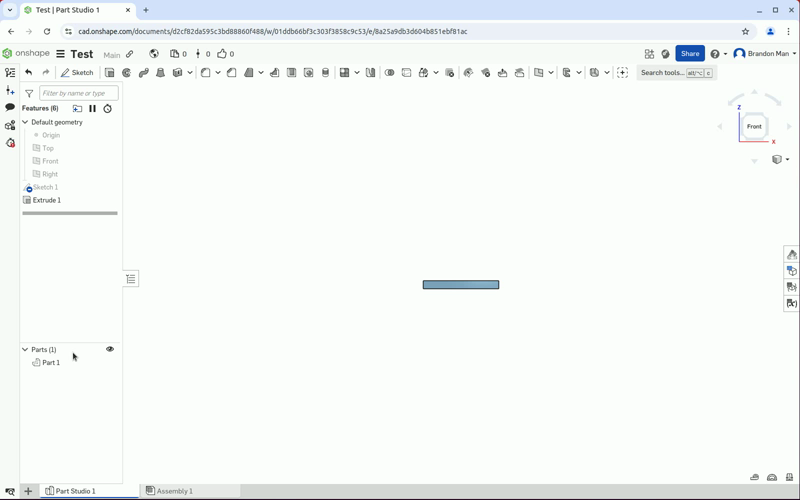
key(shift+p)
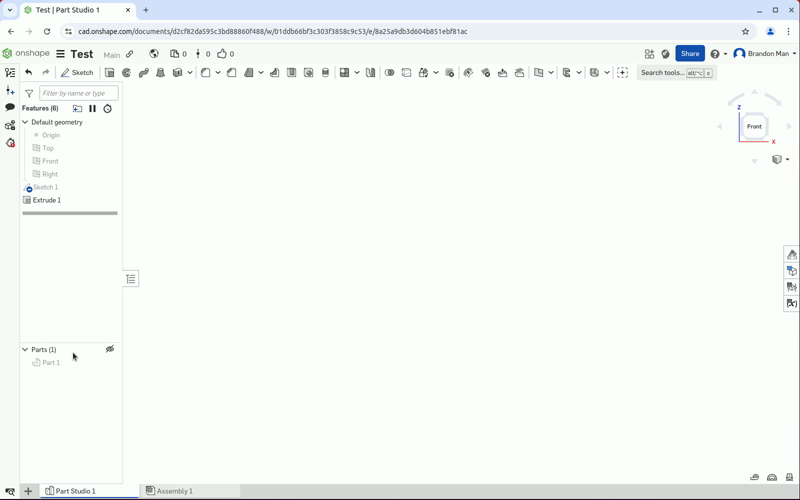
key(space)
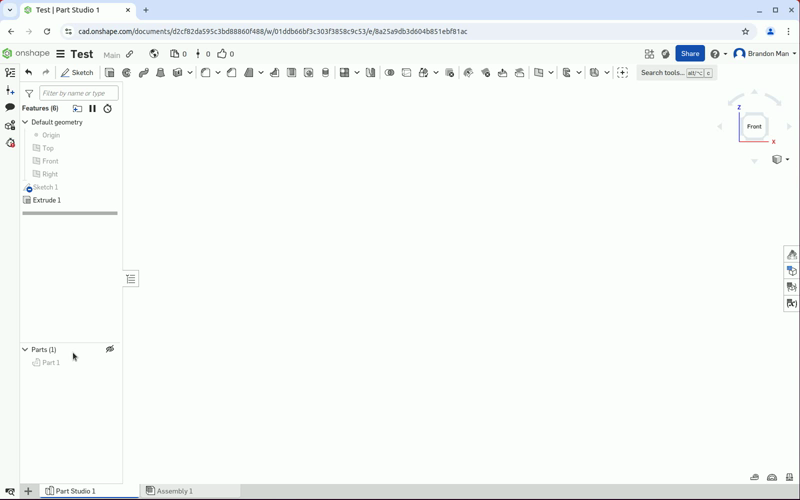
key_down(shift)
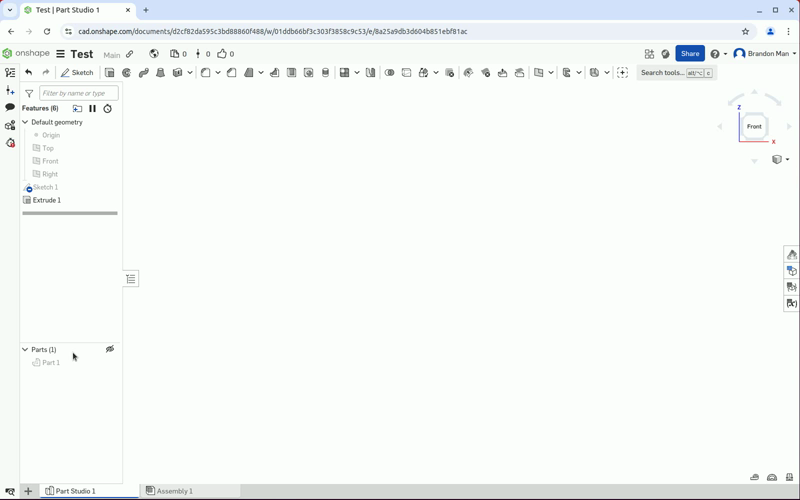
key(left)
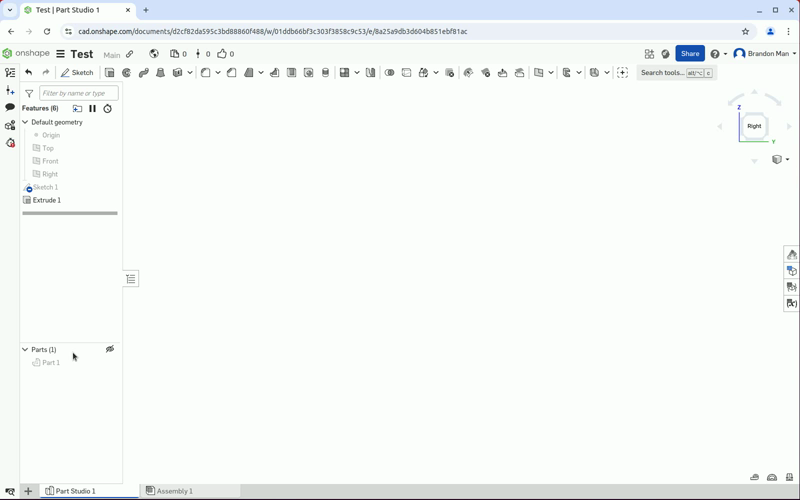
key_up(shift)
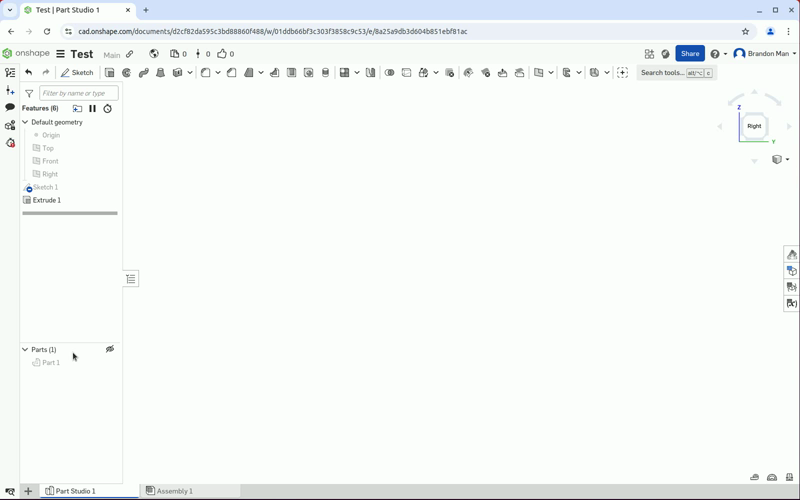
mouse_move(73, 352)
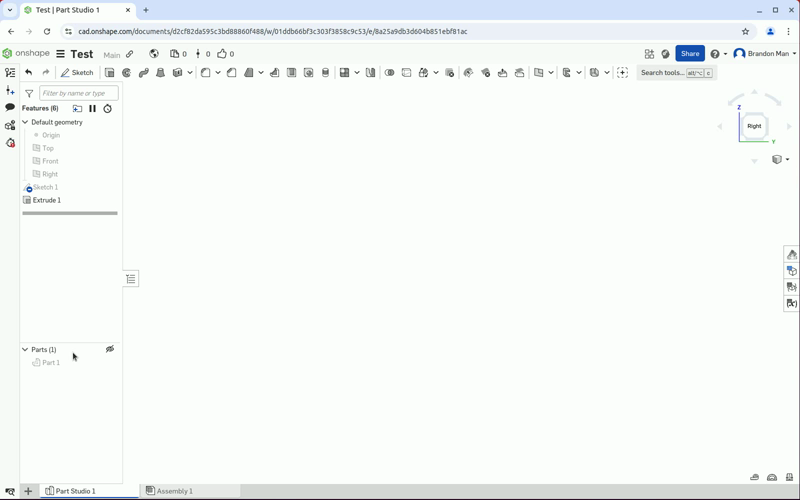
key(shift+y)
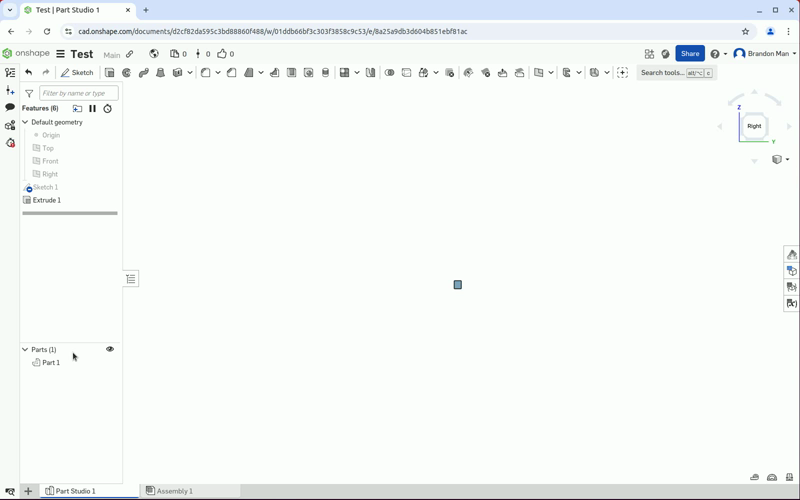
mouse_move(541, 75)
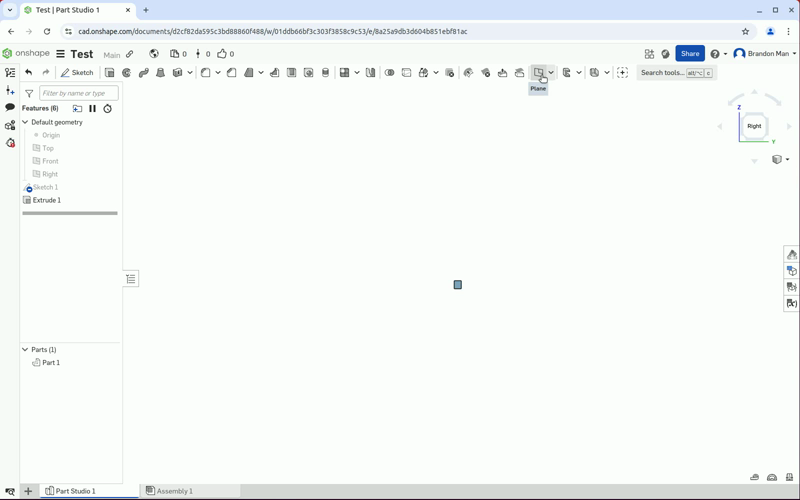
click(541, 75)
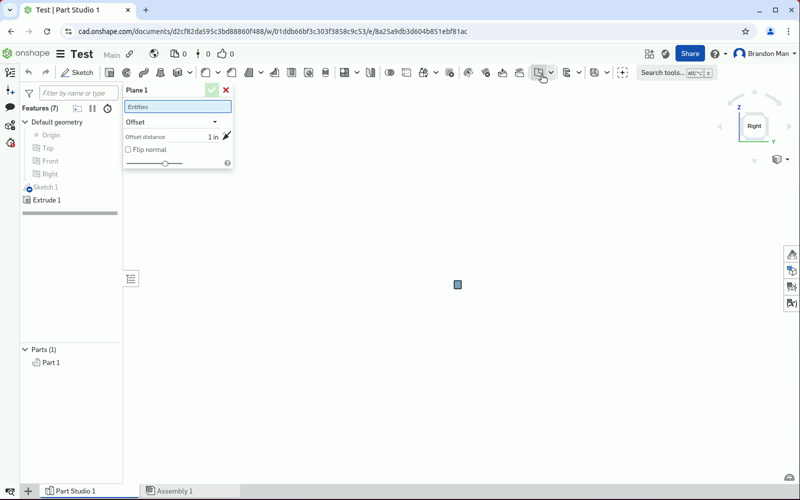
mouse_move(73, 176)
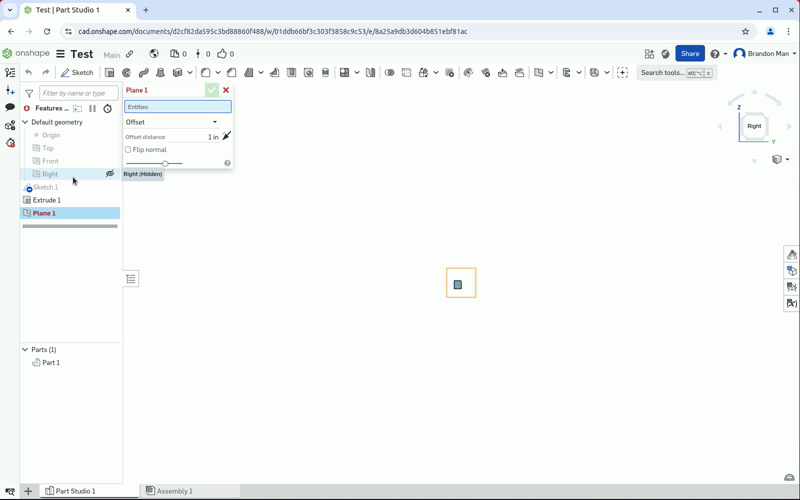
click(73, 176)
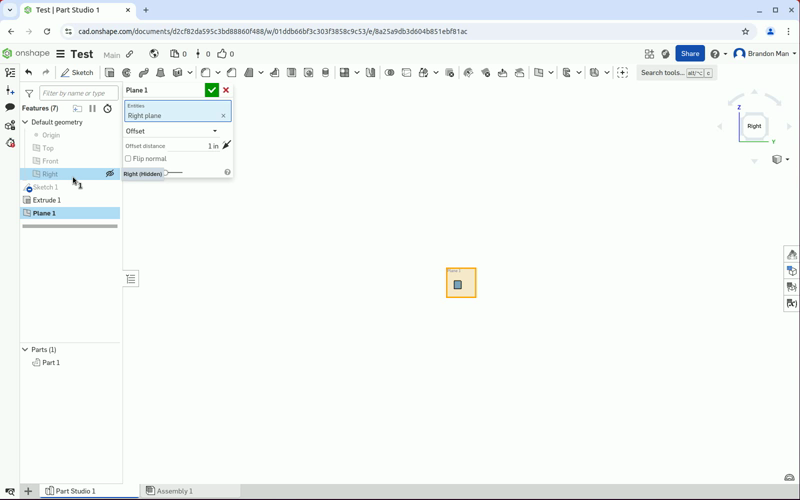
key(tab, 2)
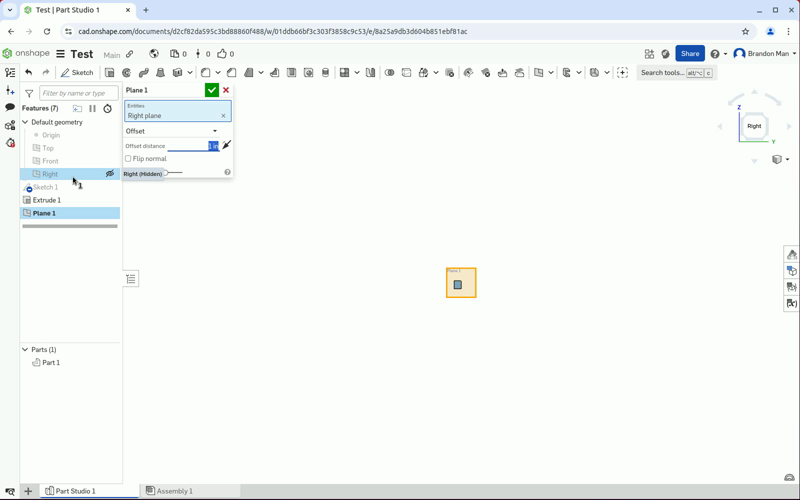
text(7.703)
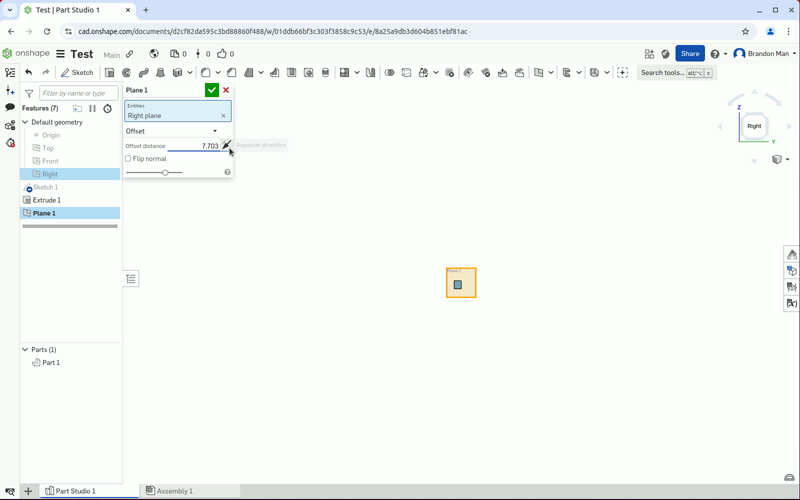
mouse_move(229, 147)
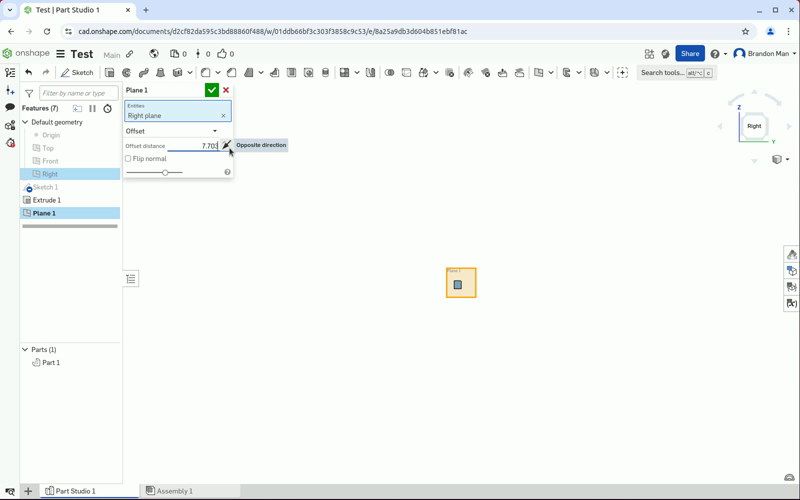
click(229, 147)
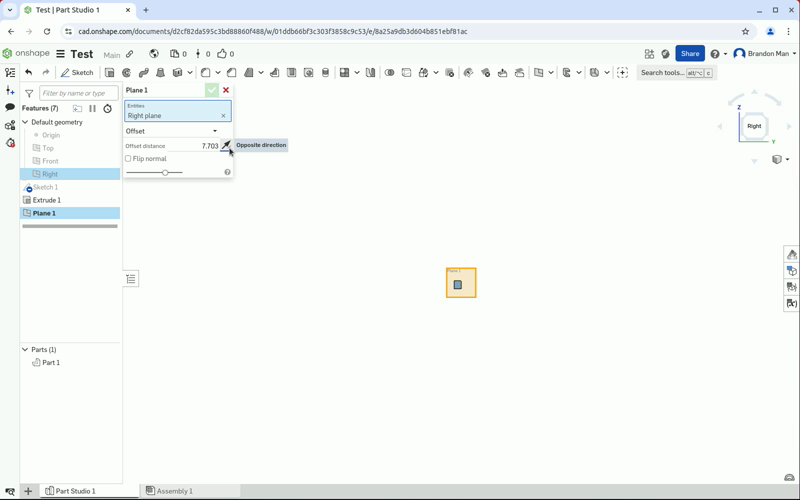
key(enter, 2)
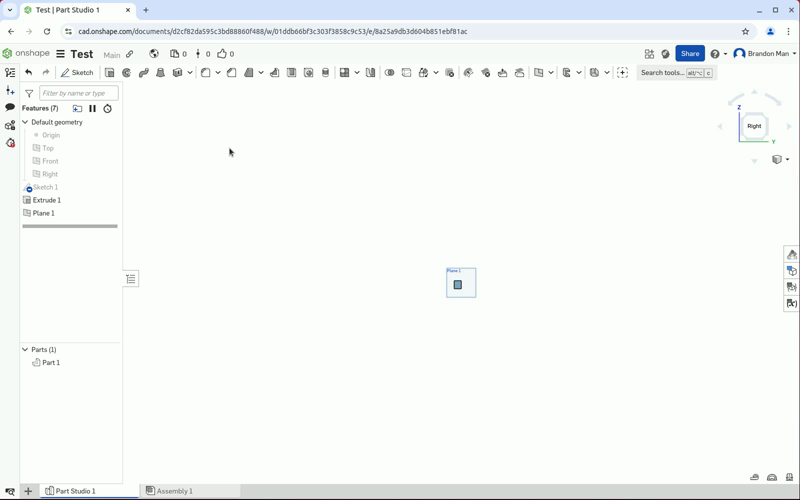
key(shift+s)
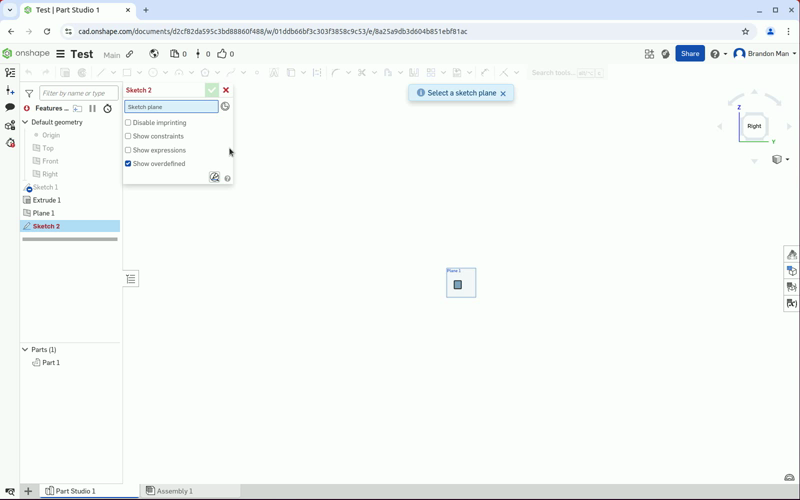
mouse_move(73, 215)
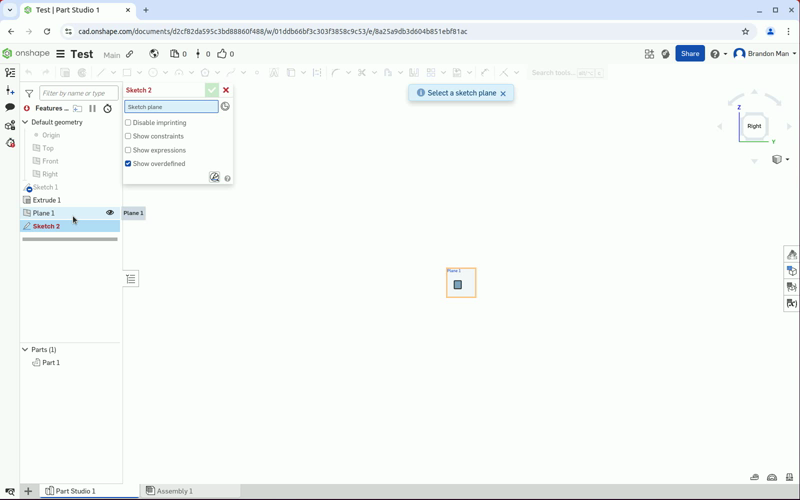
click(73, 215)
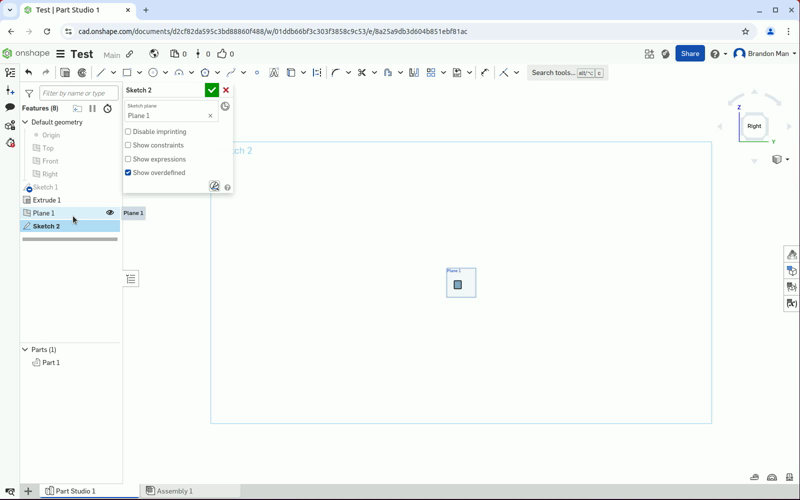
mouse_move(73, 352)
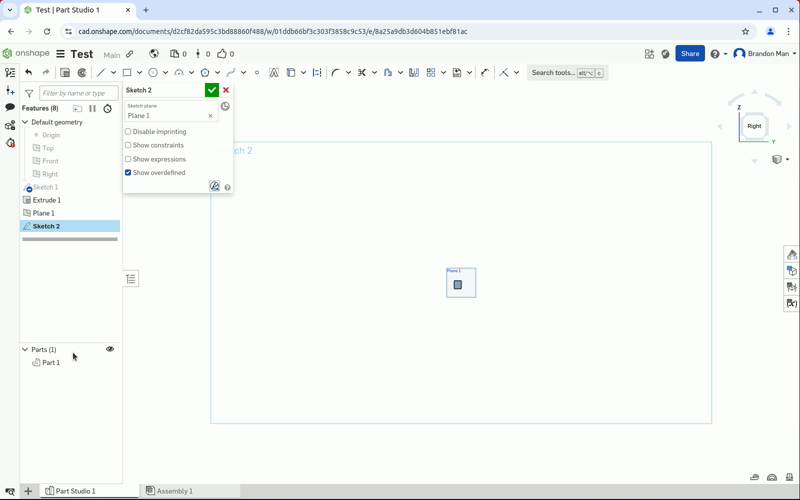
key(y)
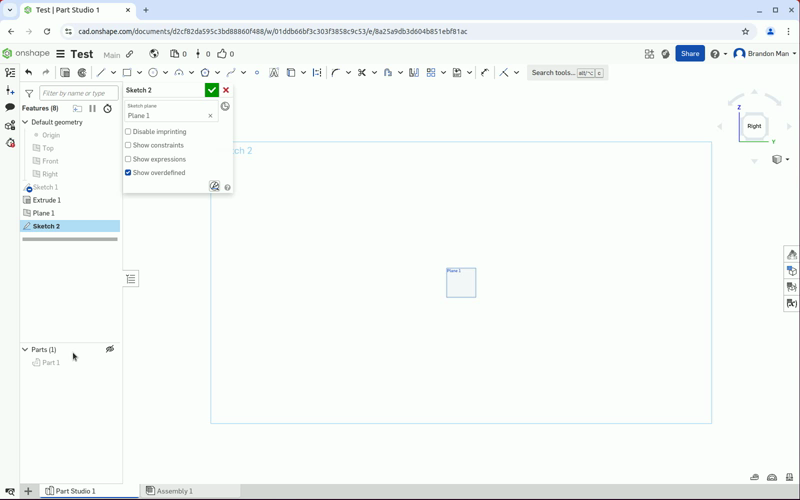
key(l)
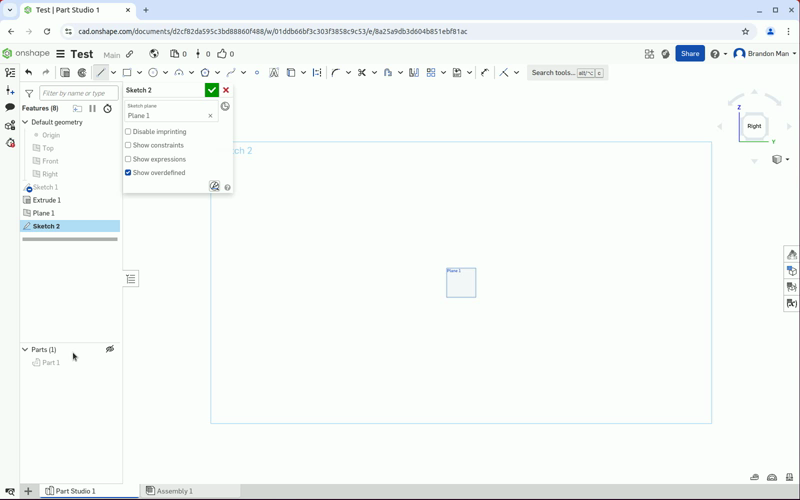
key_down(shift)
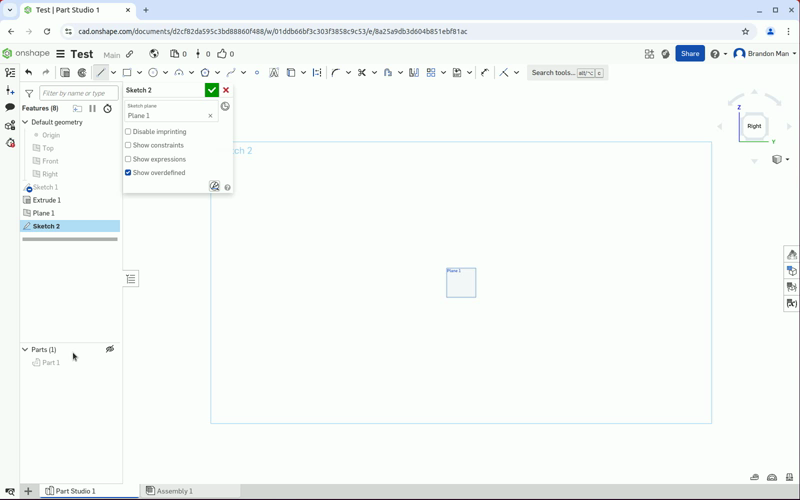
mouse_move(453, 287)
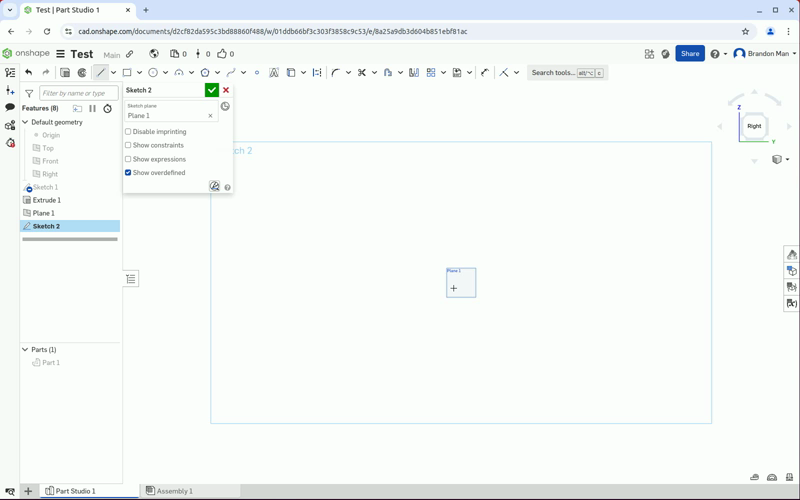
click(453, 287)
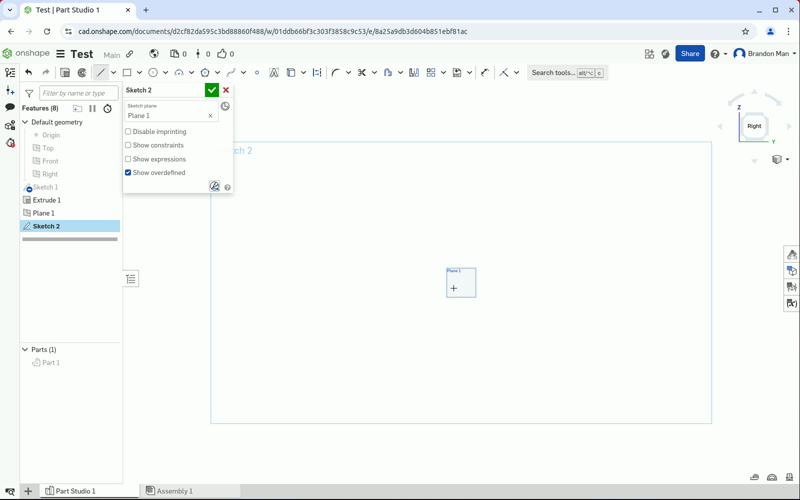
key_up(shift)
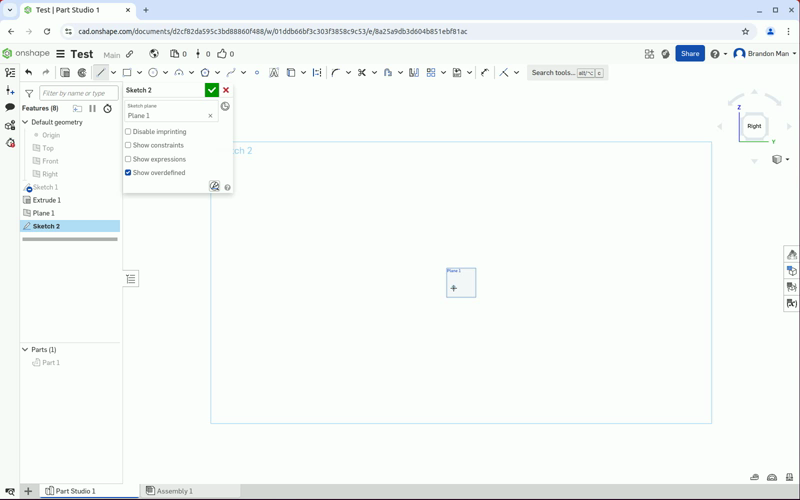
key_down(shift)
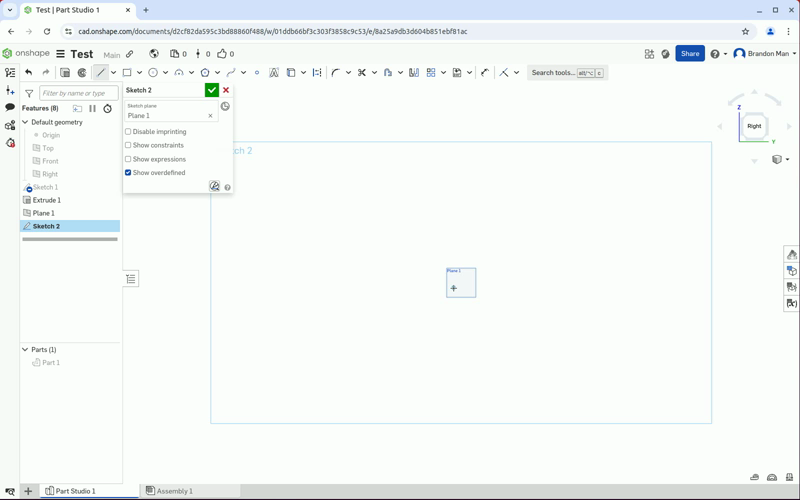
mouse_move(483, 287)
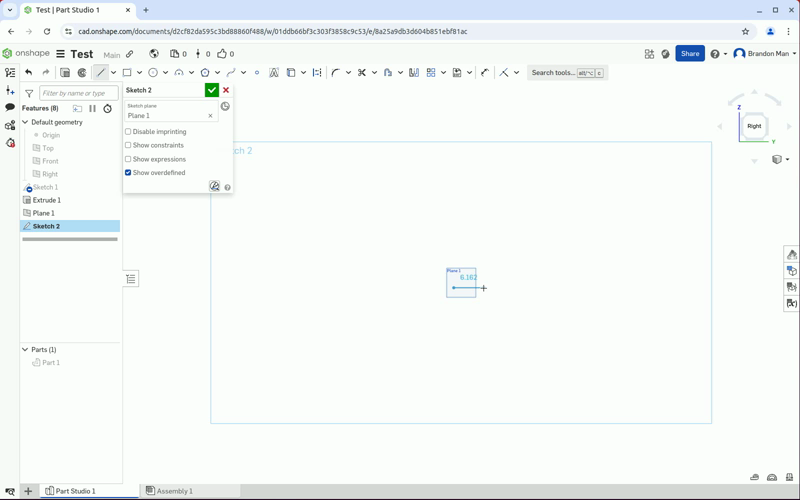
mouse_move(460, 287)
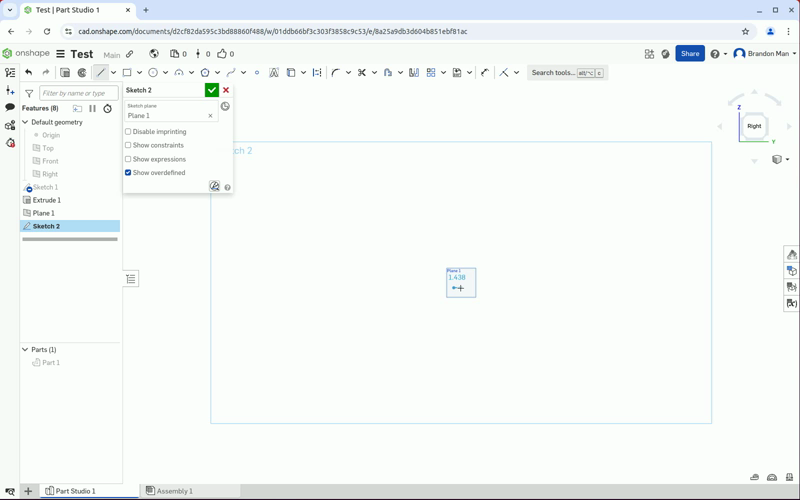
scroll(6)
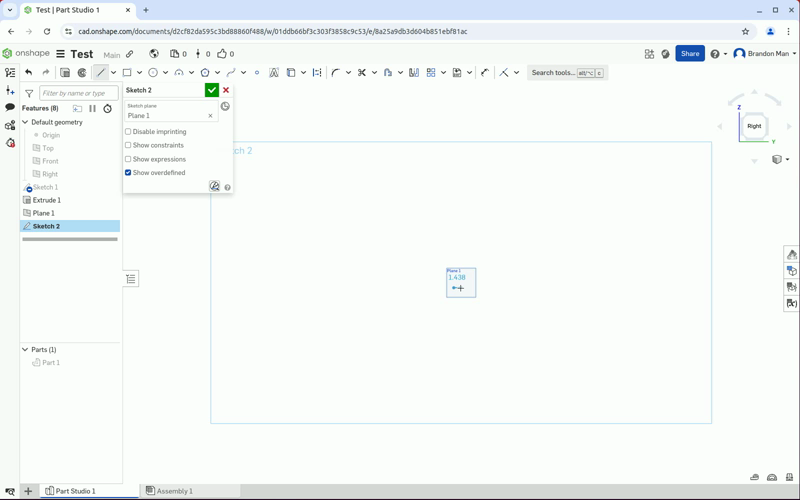
scroll(6)
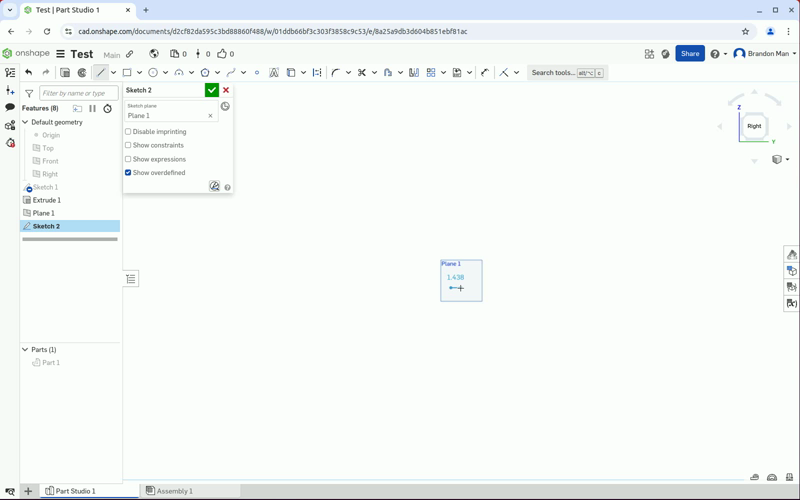
scroll(6)
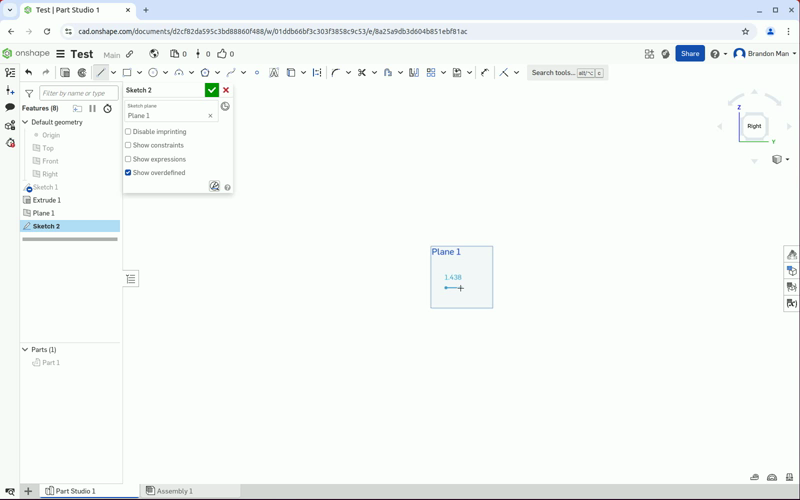
scroll(6)
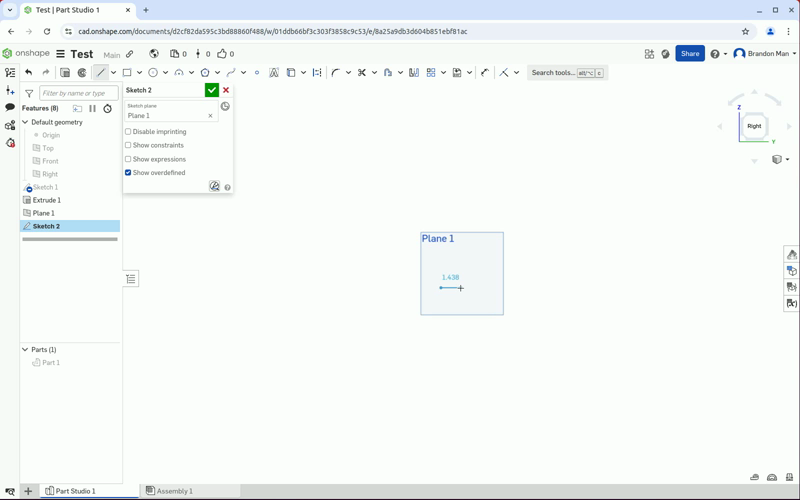
scroll(6)
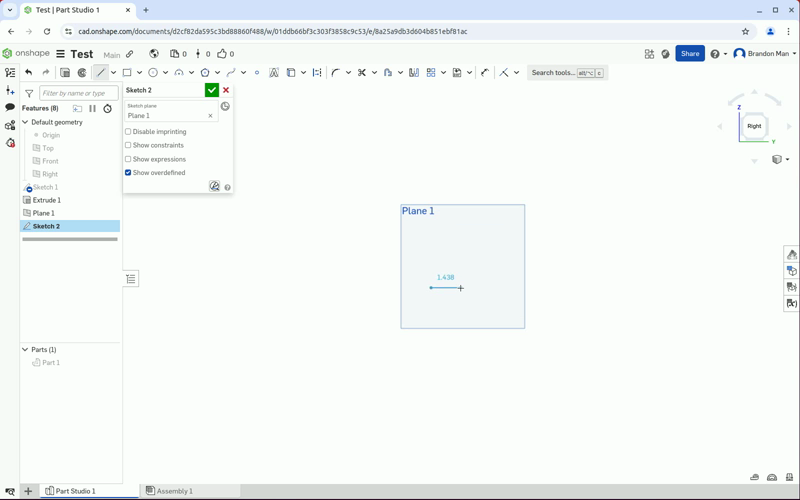
scroll(6)
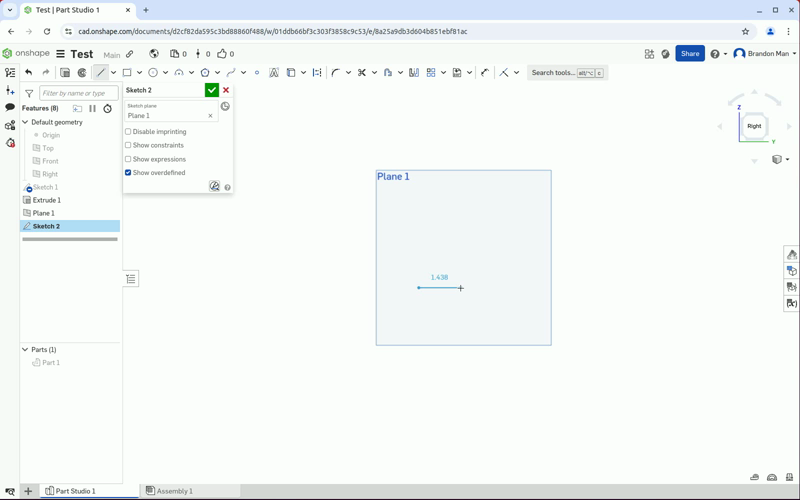
scroll(6)
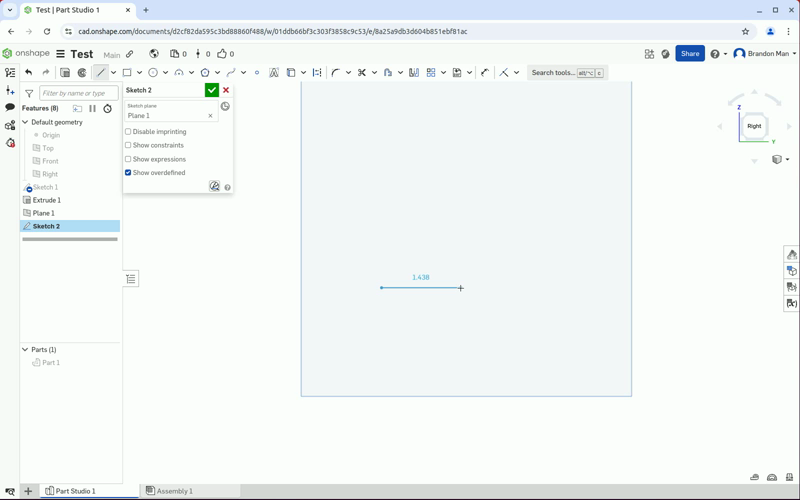
click(460, 287)
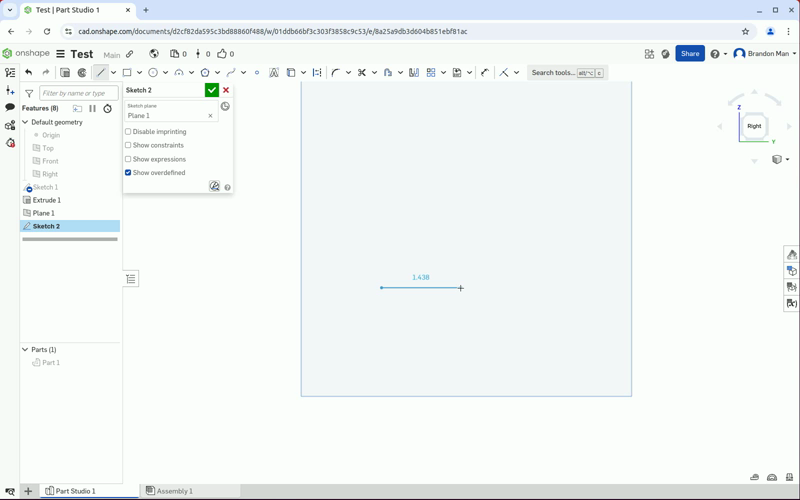
scroll(-6)
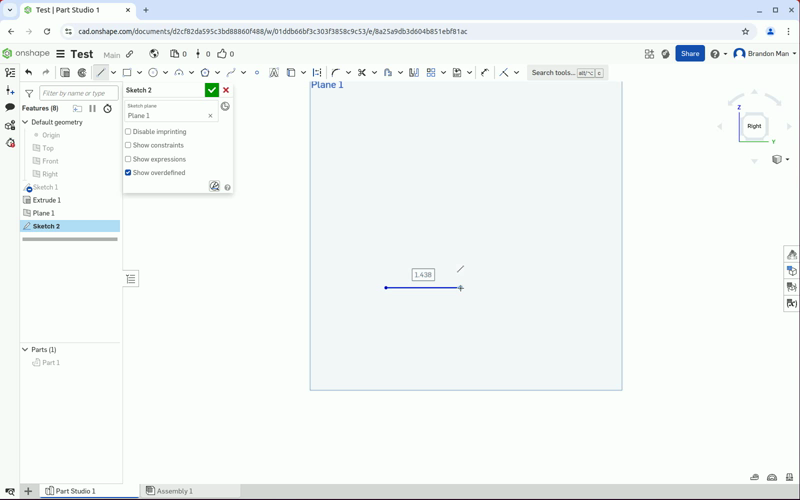
scroll(-6)
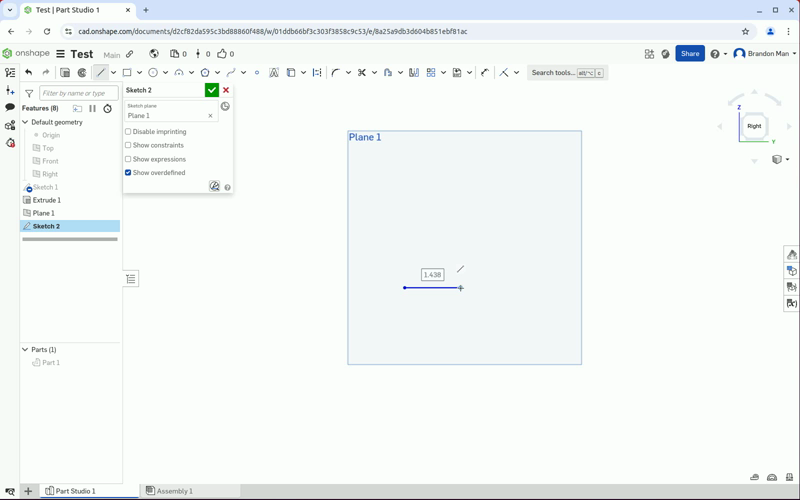
scroll(-6)
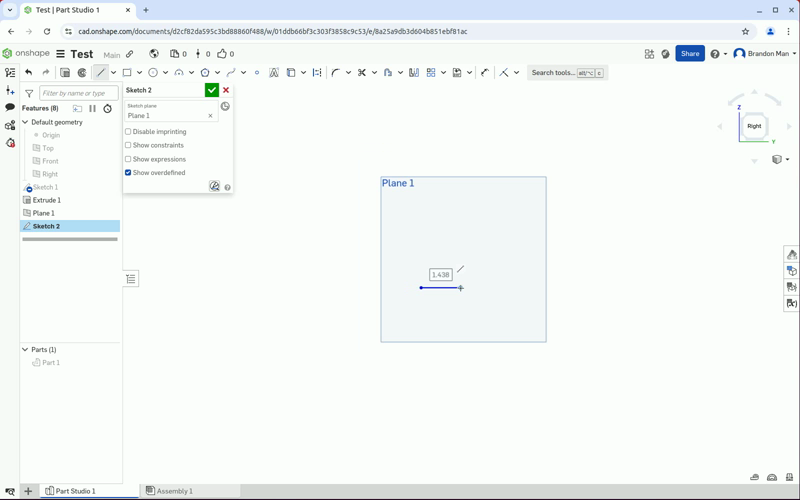
scroll(-6)
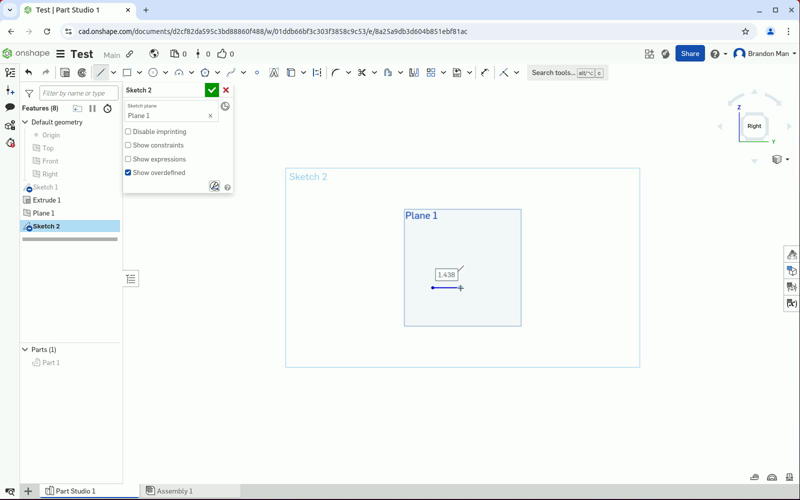
scroll(-6)
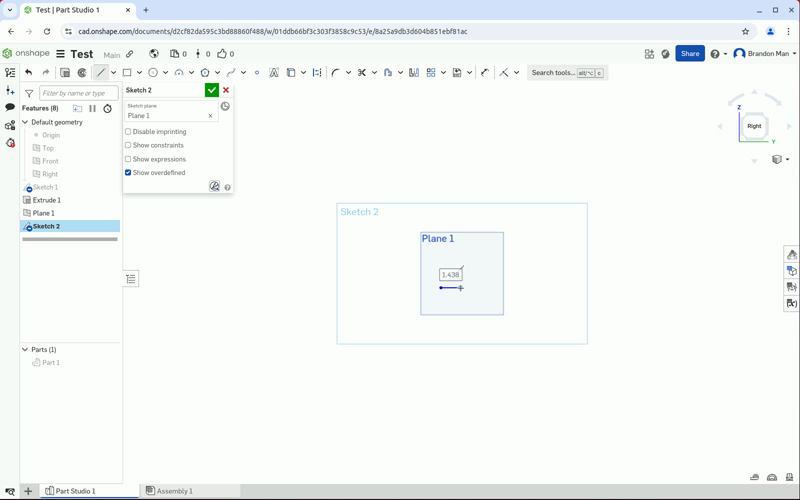
scroll(-6)
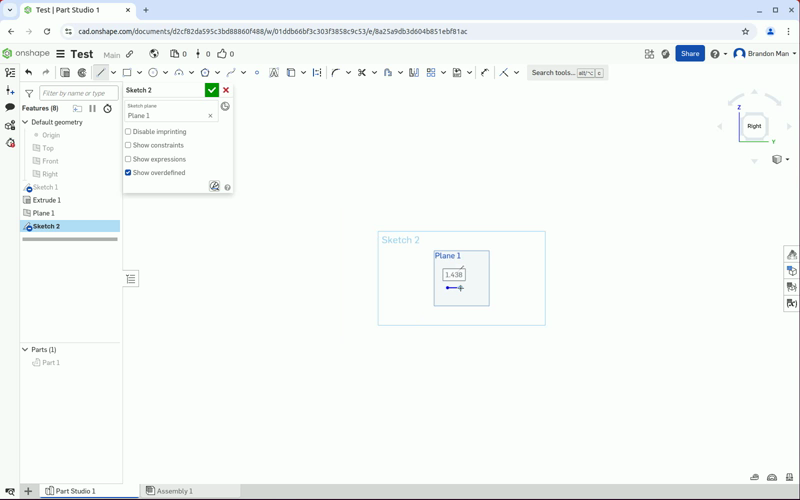
scroll(-6)
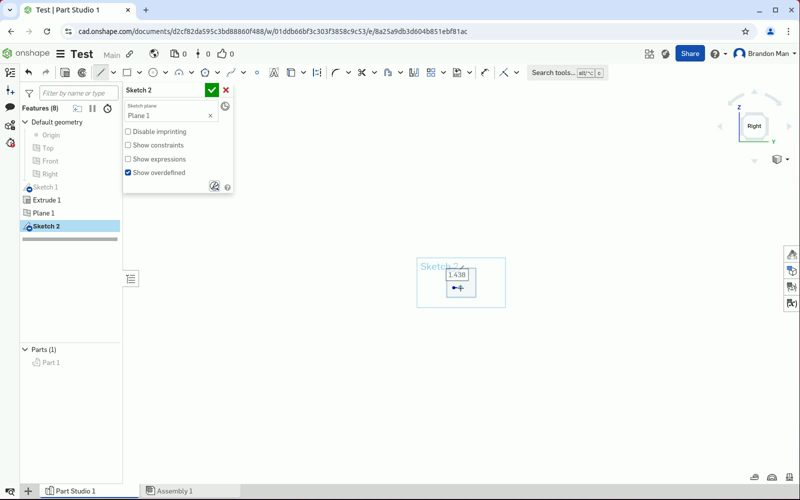
key_up(shift)
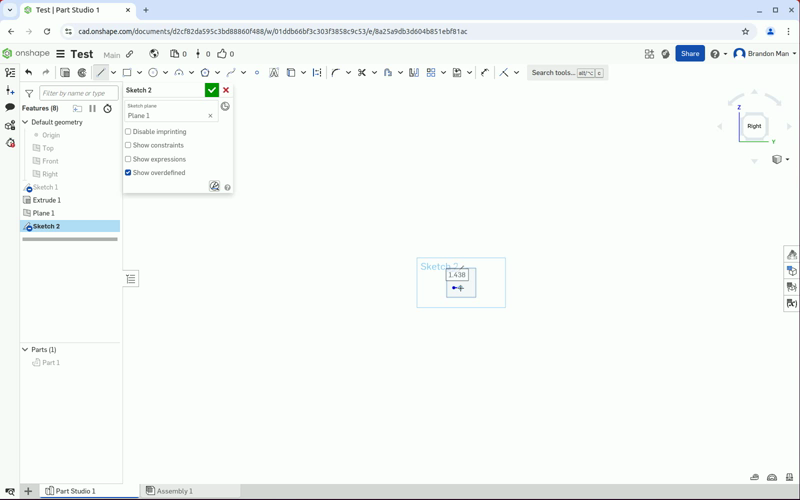
key_down(shift)
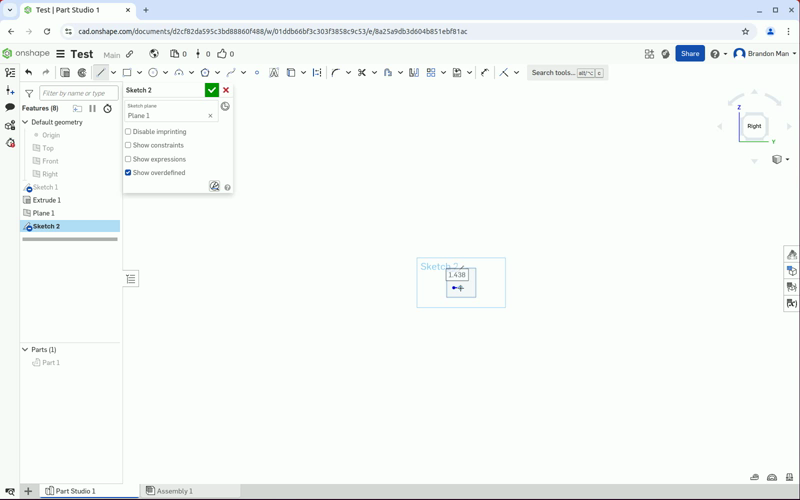
mouse_move(490, 287)
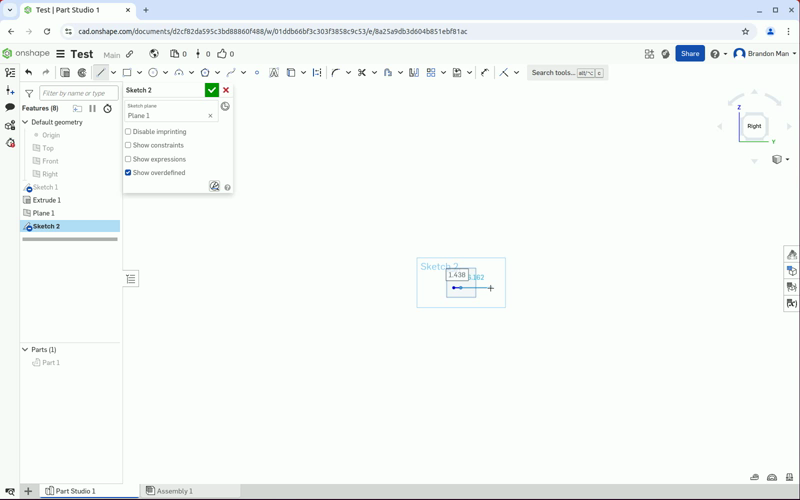
mouse_move(460, 280)
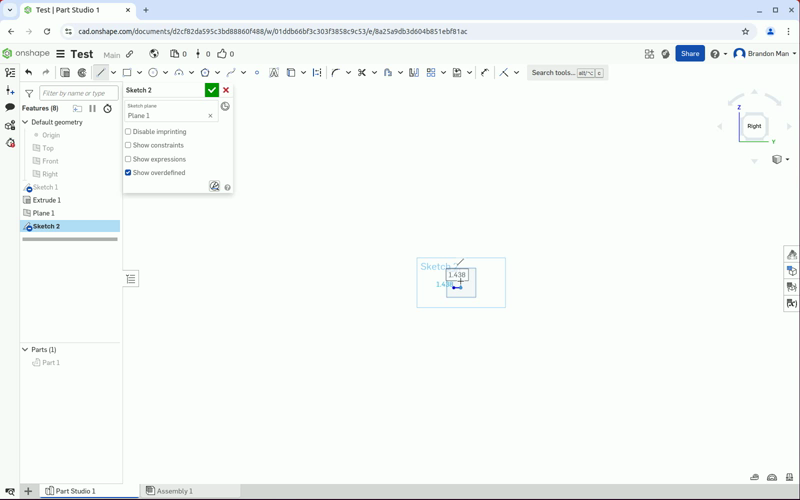
scroll(6)
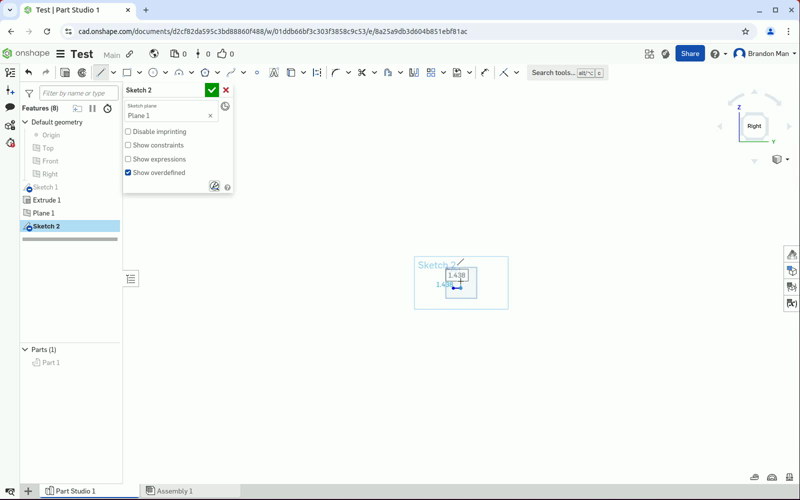
scroll(6)
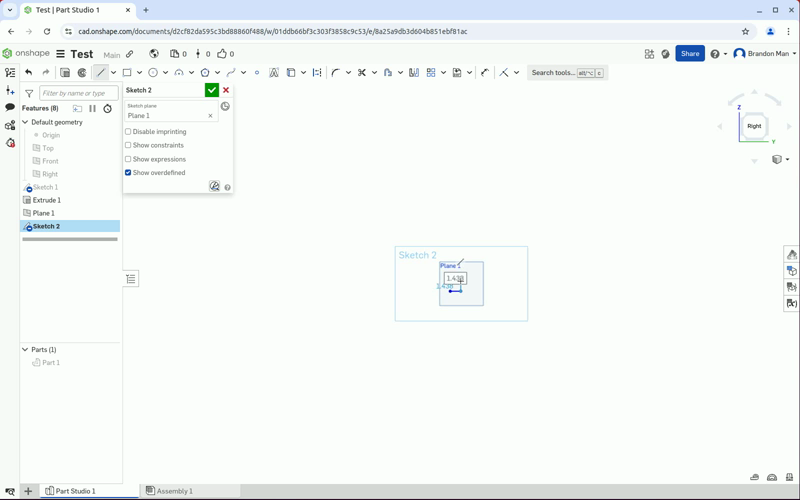
scroll(6)
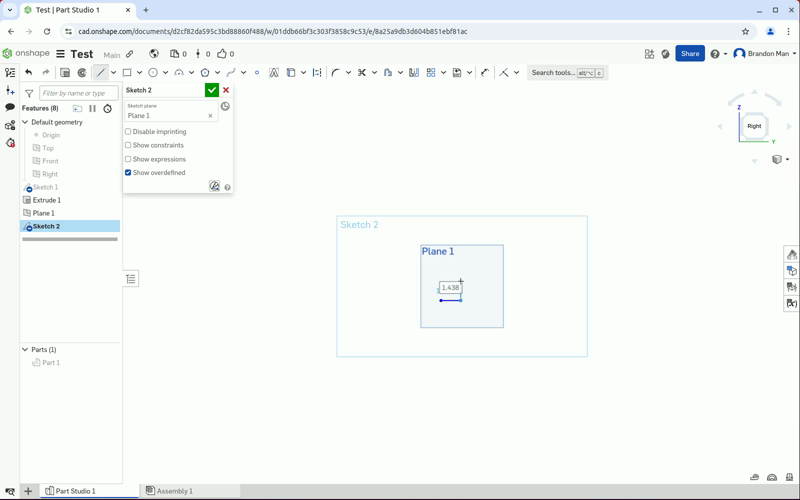
scroll(6)
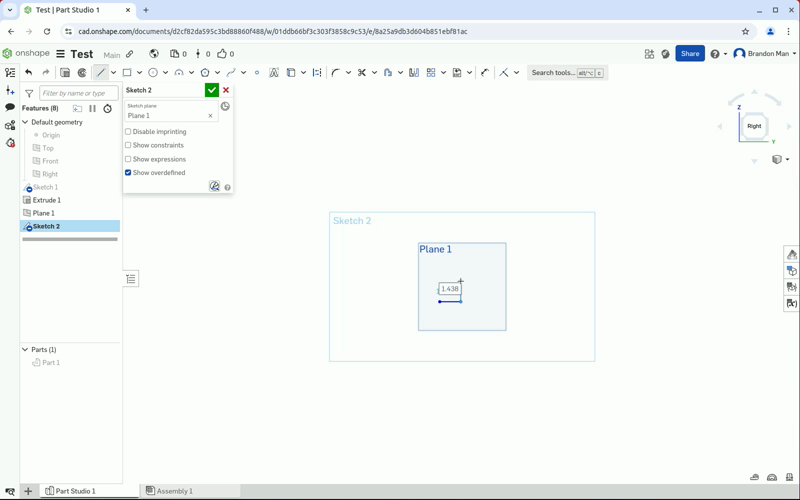
scroll(6)
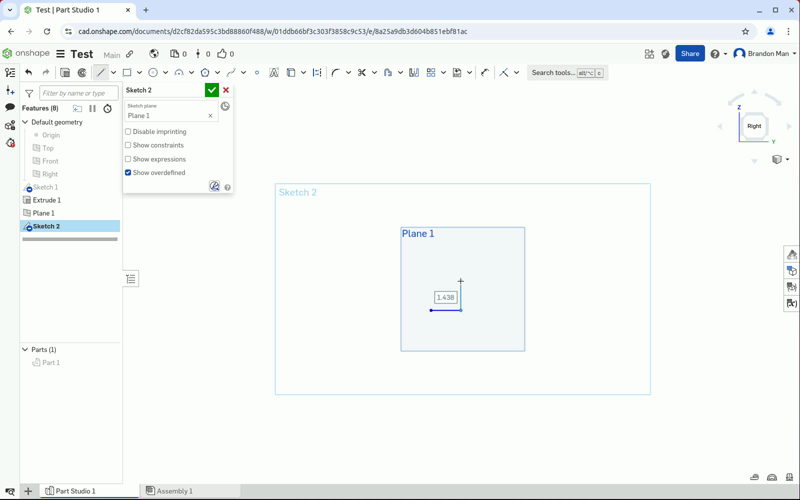
scroll(6)
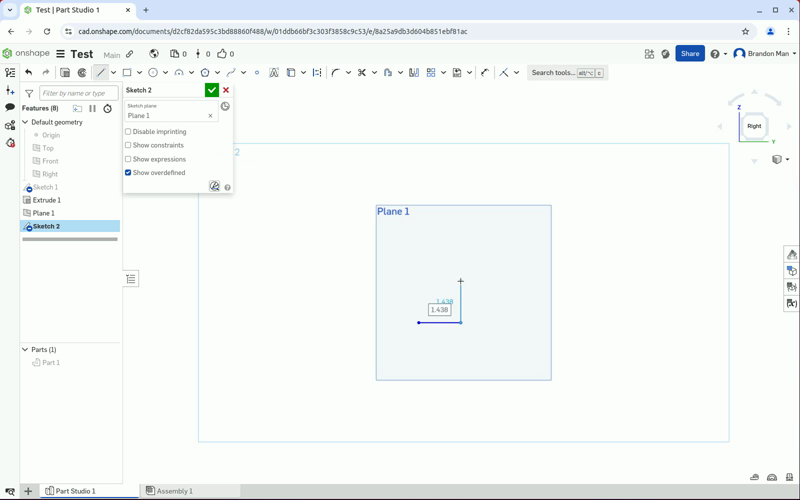
scroll(6)
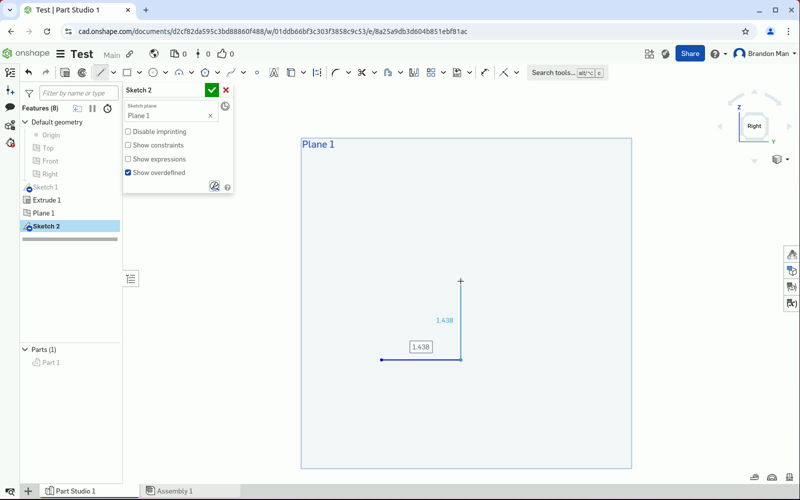
click(460, 280)
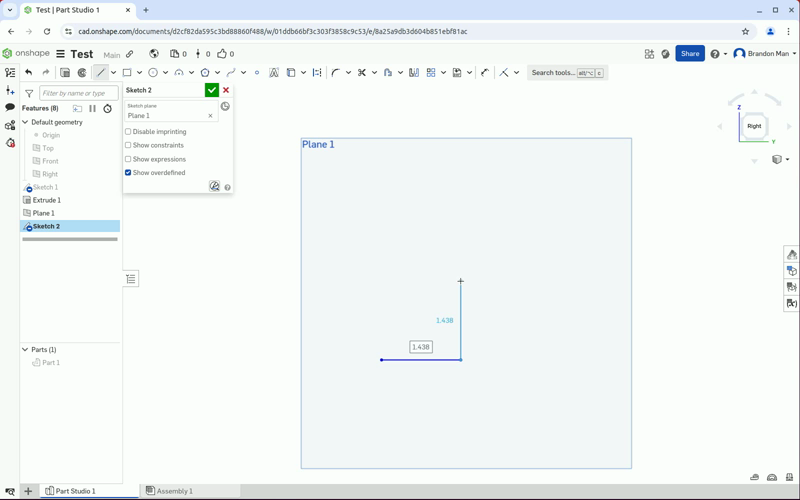
scroll(-6)
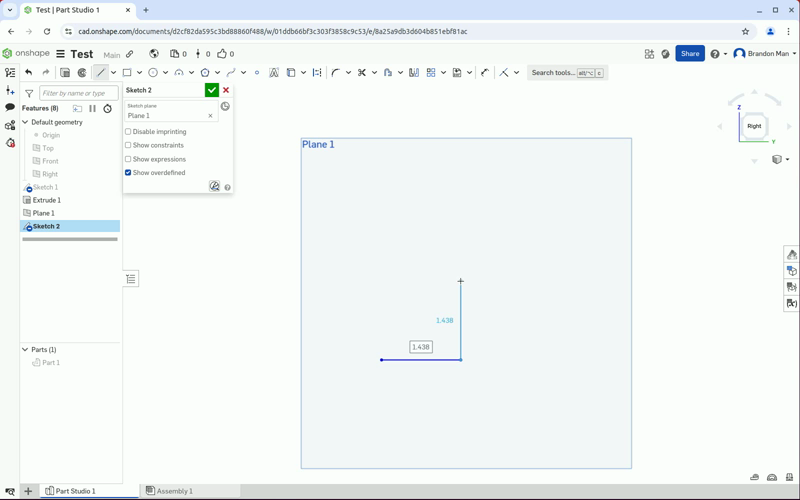
scroll(-6)
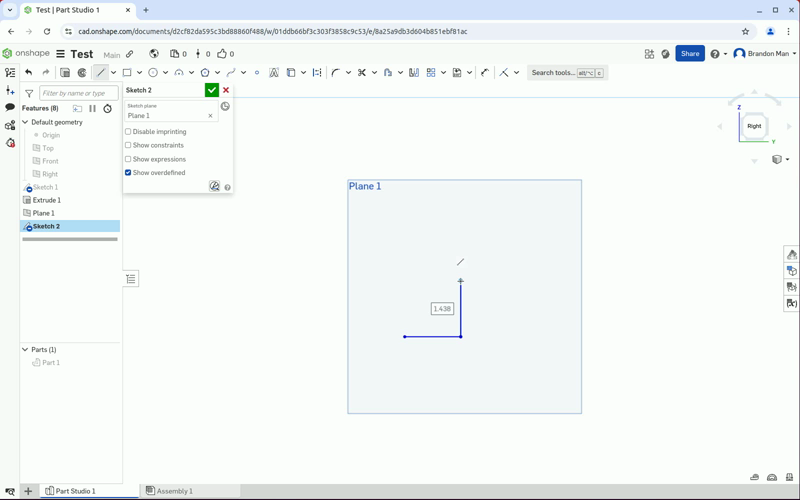
scroll(-6)
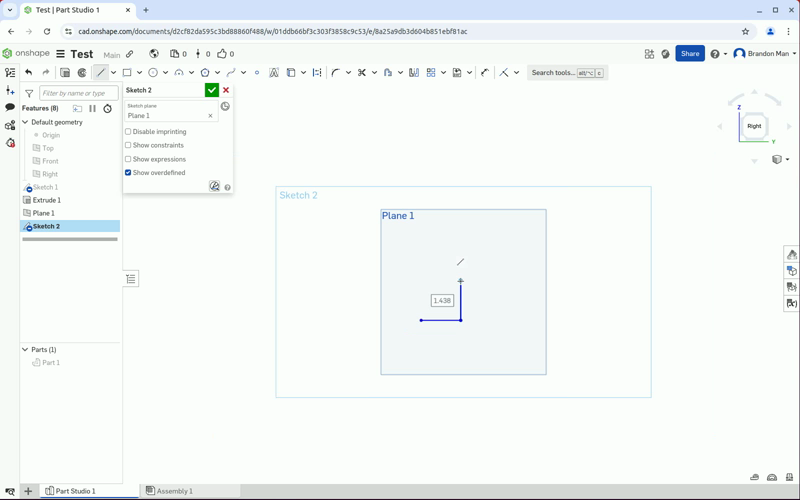
scroll(-6)
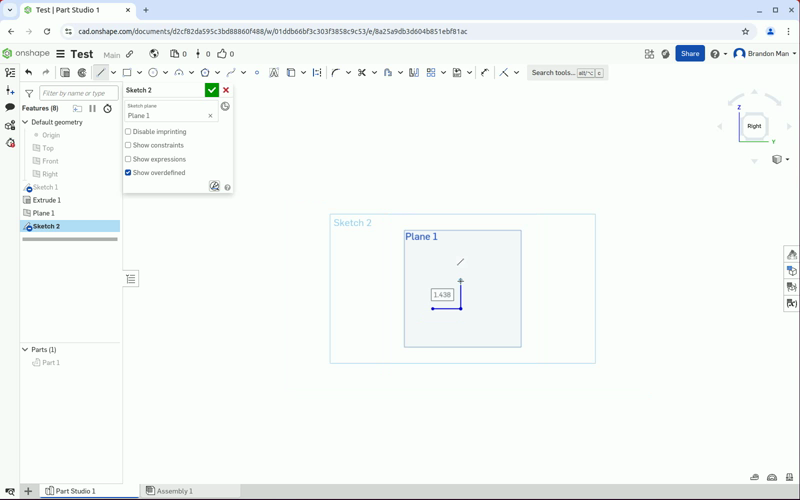
scroll(-6)
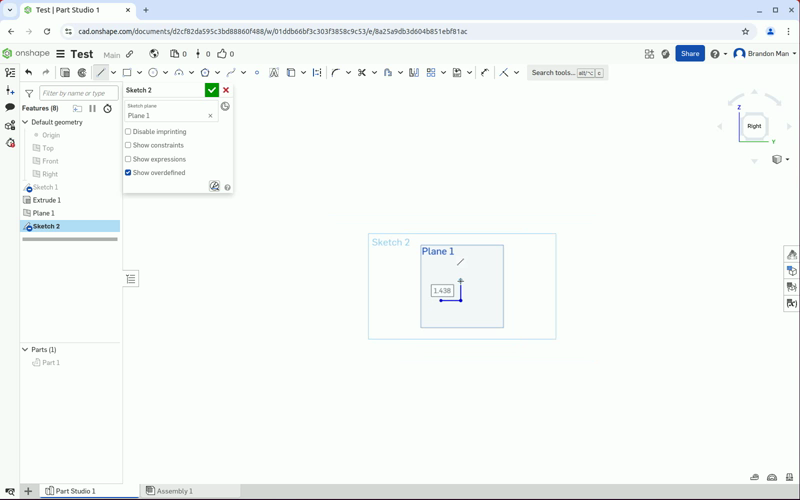
scroll(-6)
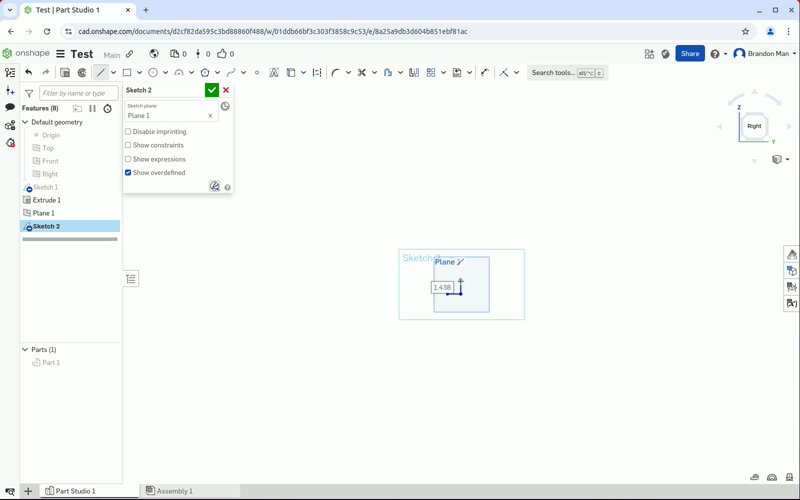
scroll(-6)
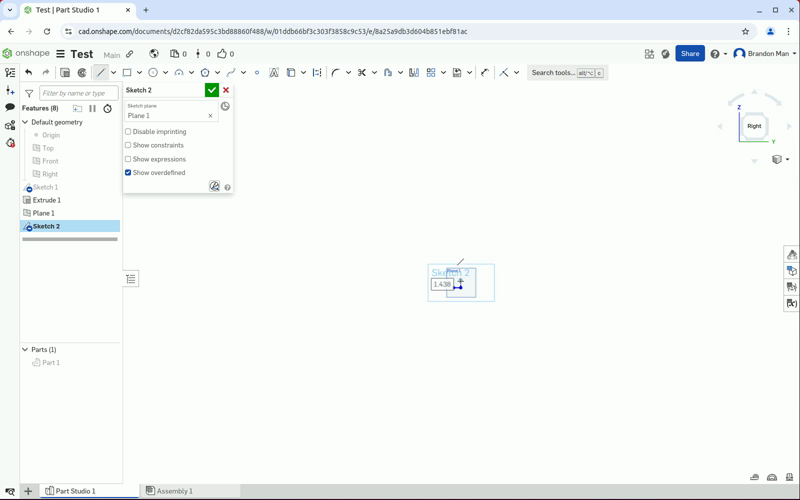
key_up(shift)
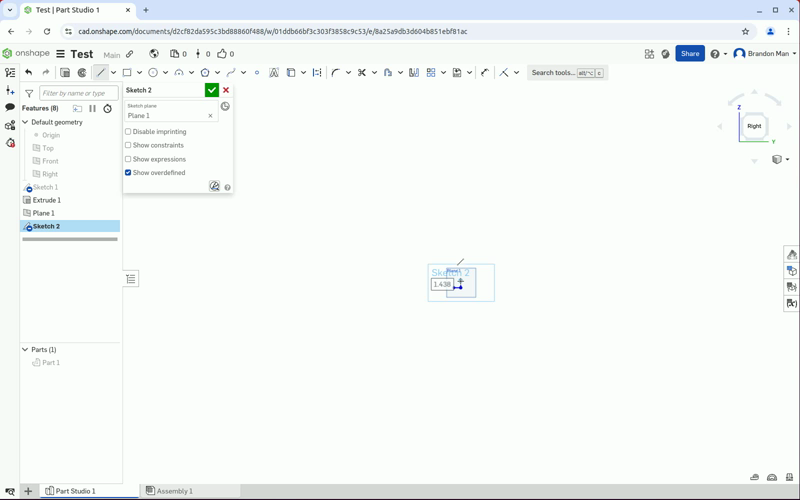
key_down(shift)
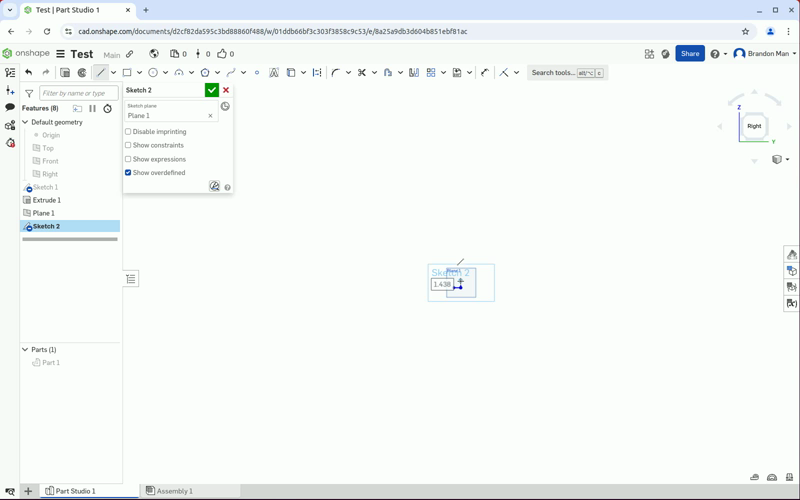
mouse_move(490, 280)
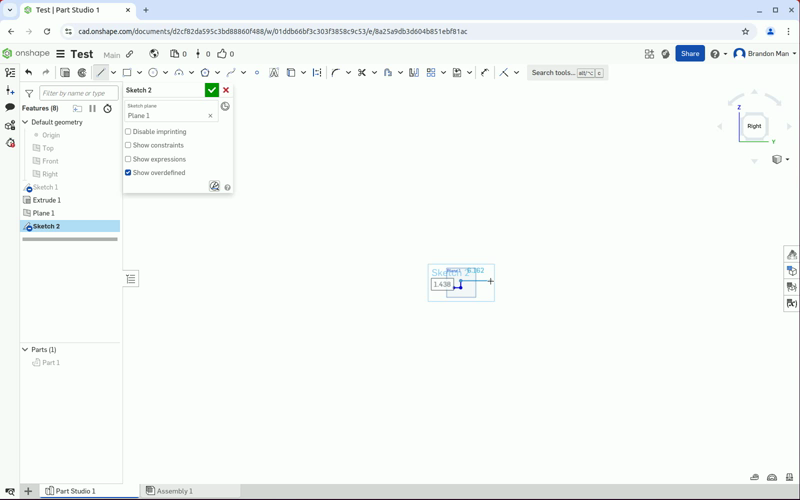
mouse_move(453, 280)
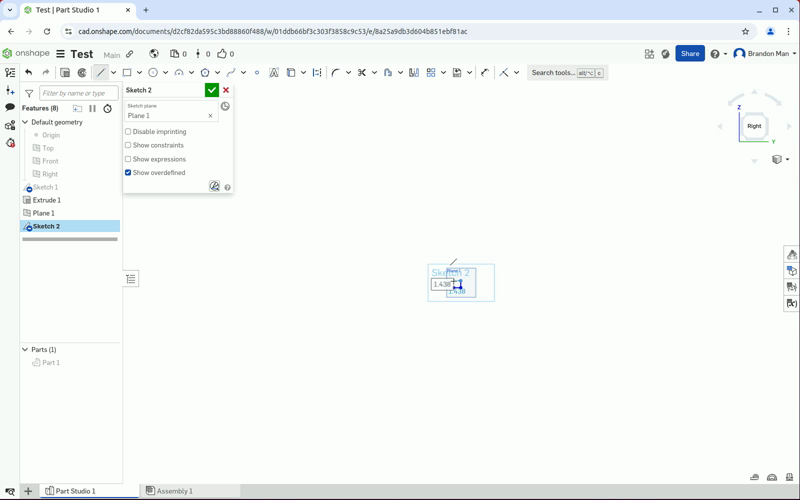
scroll(6)
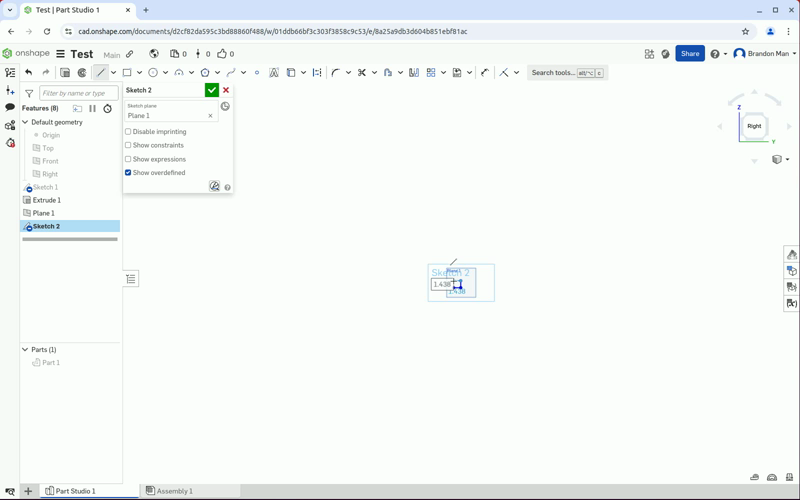
scroll(6)
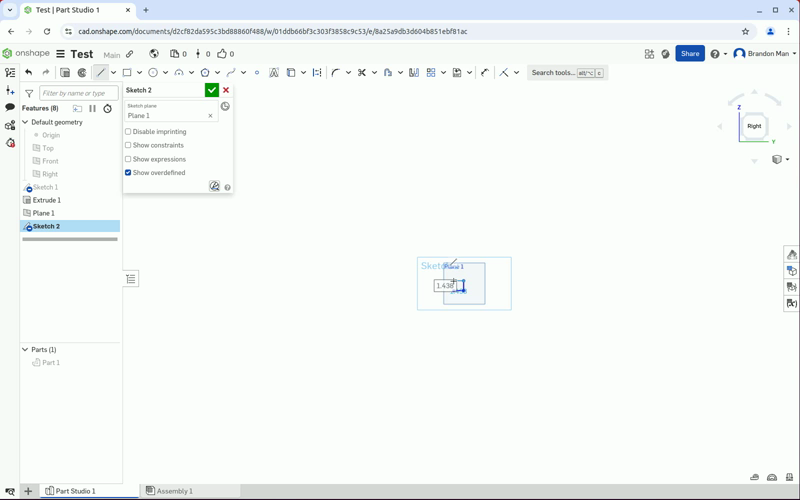
scroll(6)
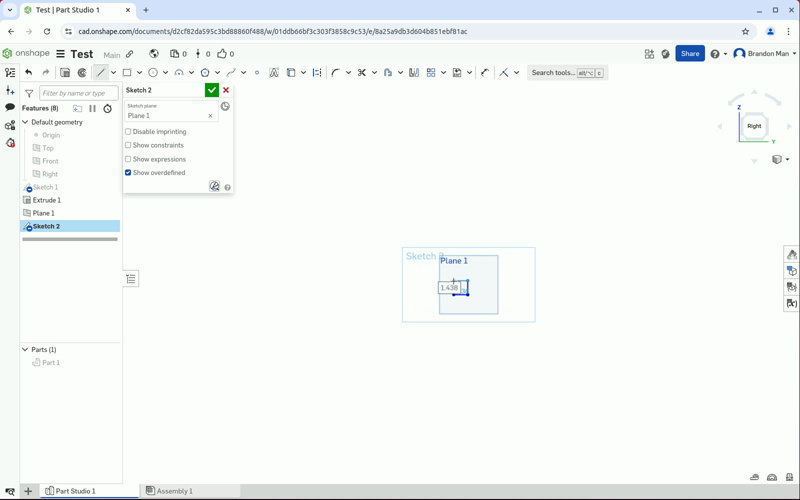
scroll(6)
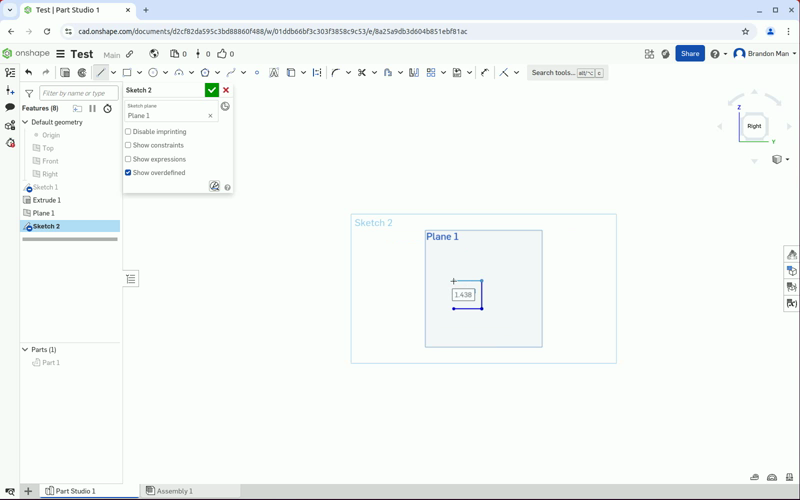
scroll(6)
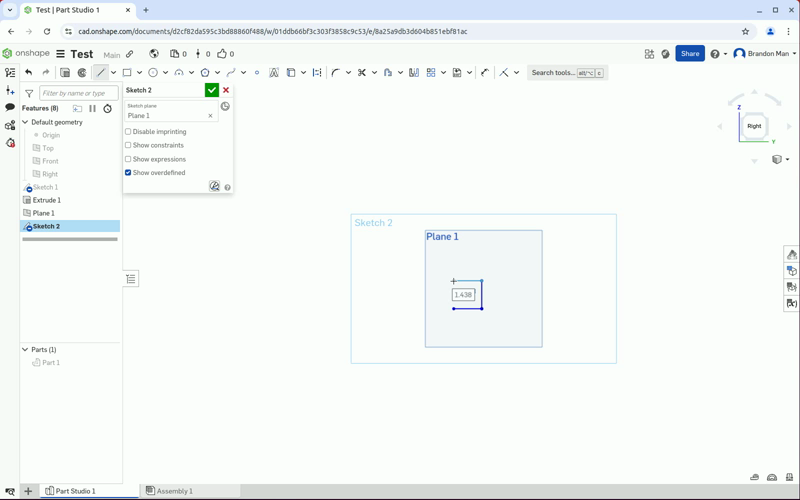
scroll(6)
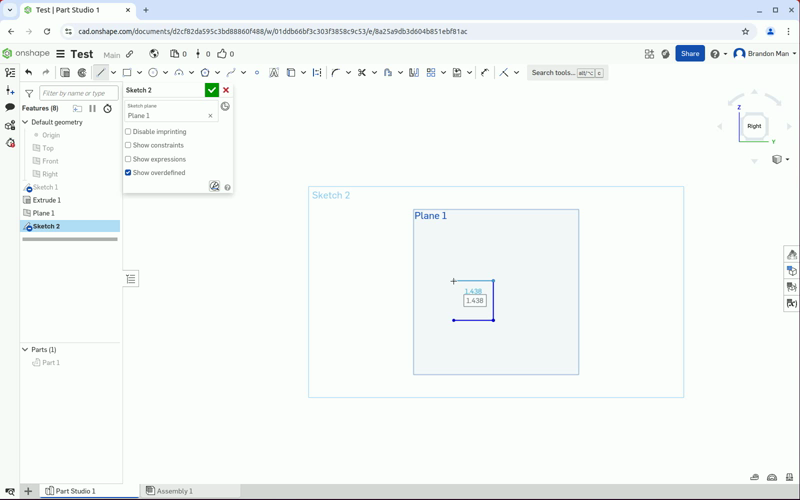
scroll(6)
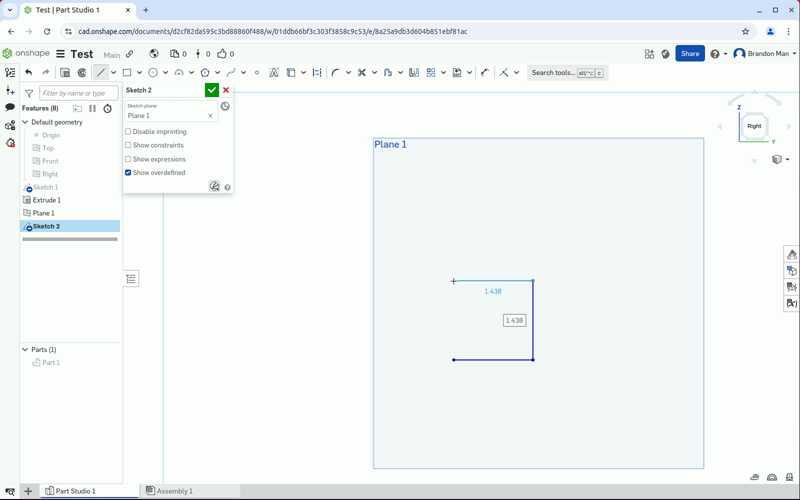
click(453, 280)
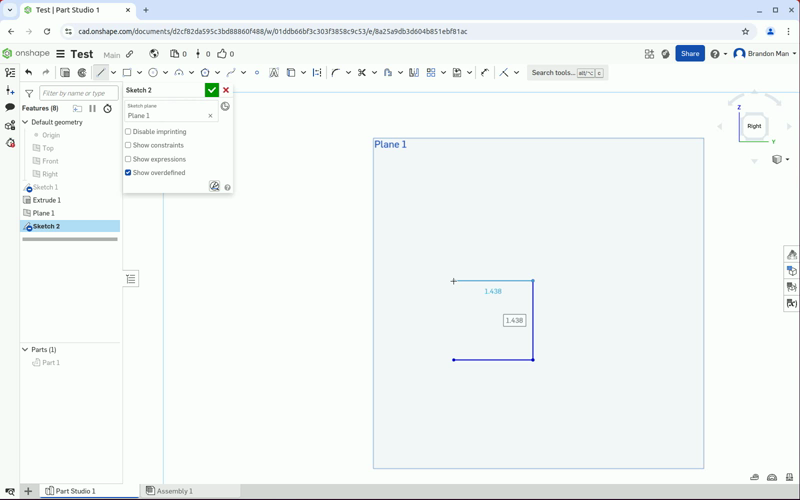
scroll(-6)
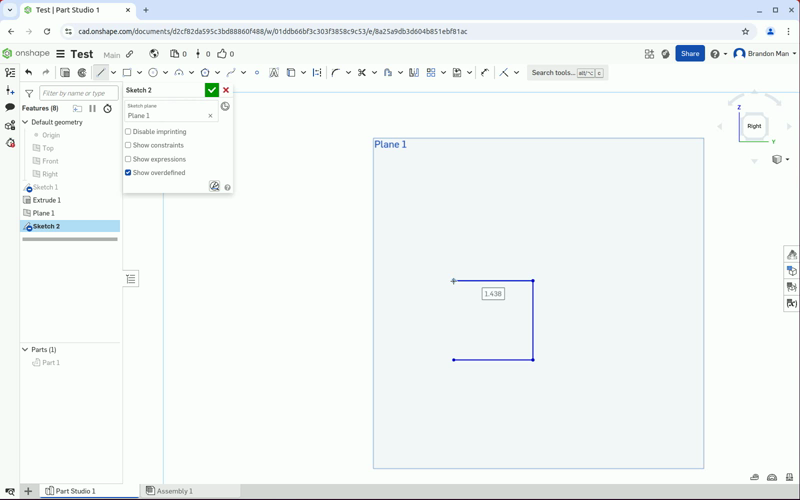
scroll(-6)
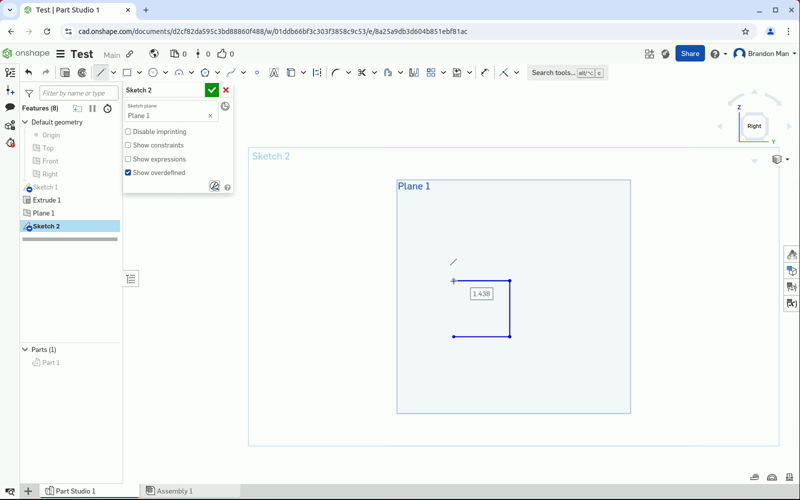
scroll(-6)
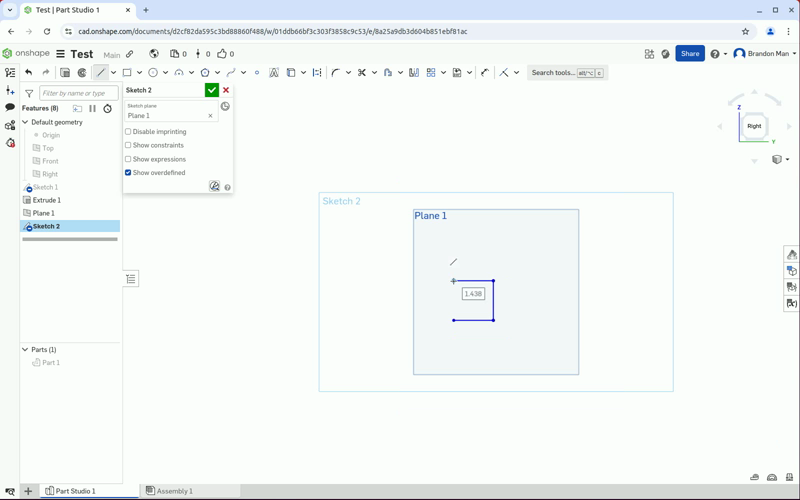
scroll(-6)
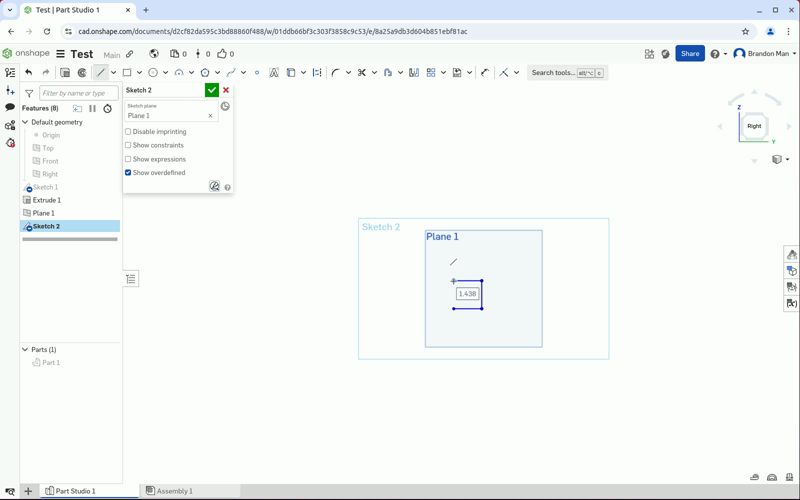
scroll(-6)
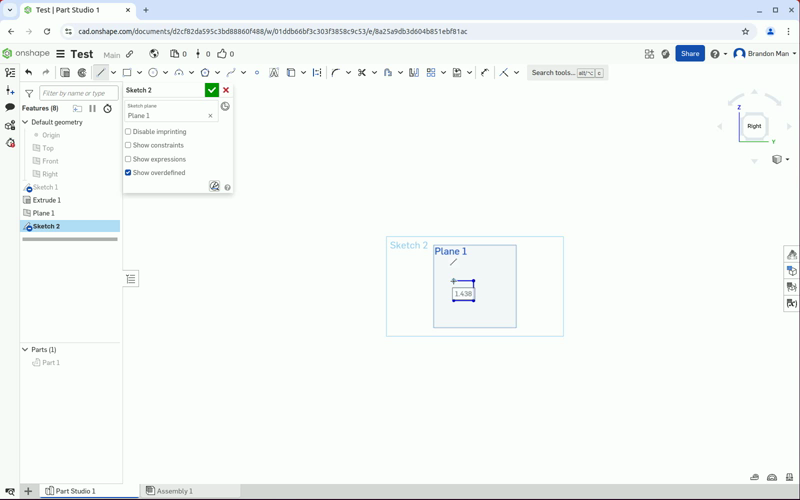
scroll(-6)
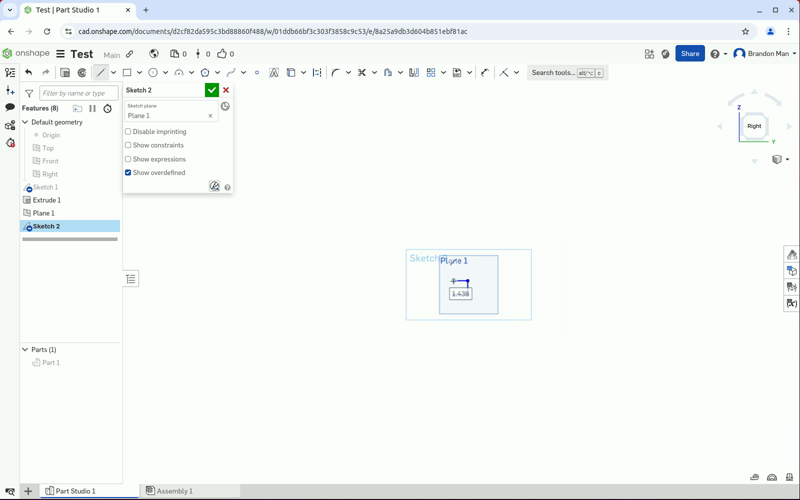
scroll(-6)
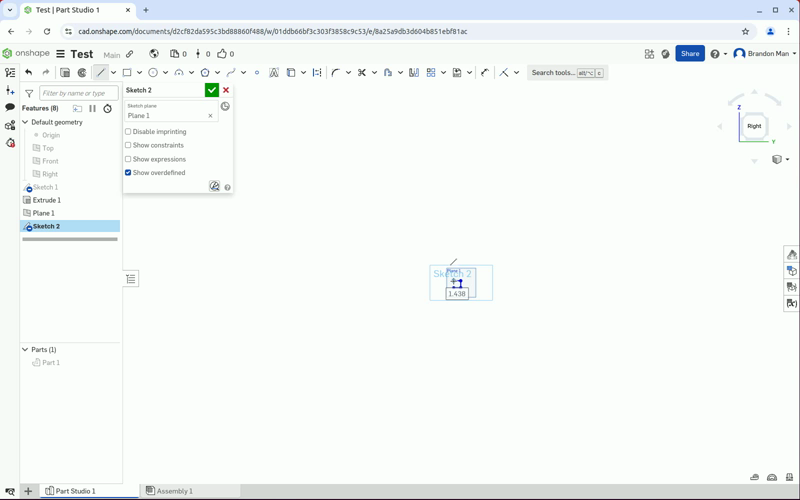
key_up(shift)
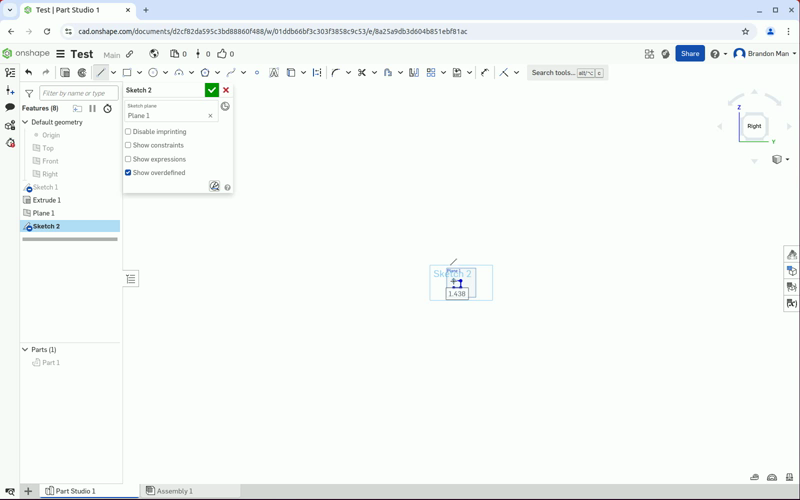
mouse_move(483, 280)
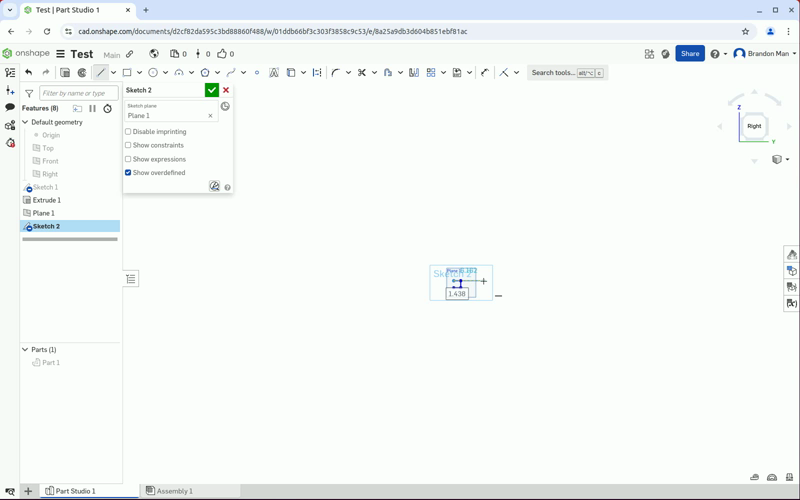
key_down(shift)
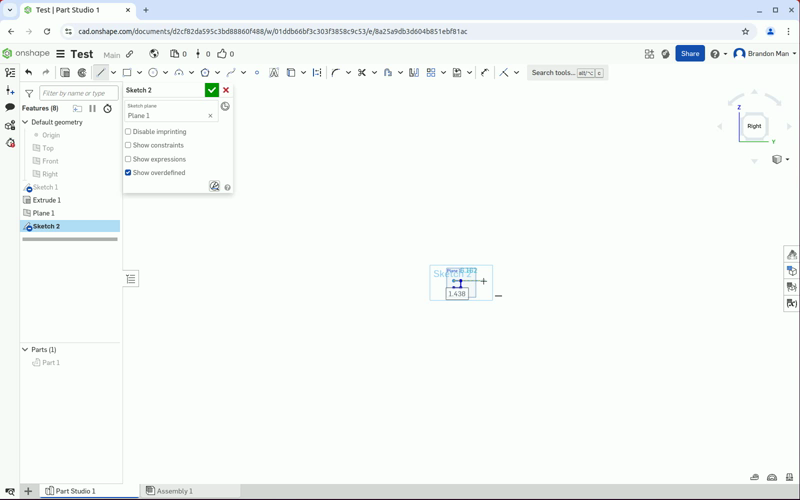
mouse_move(453, 287)
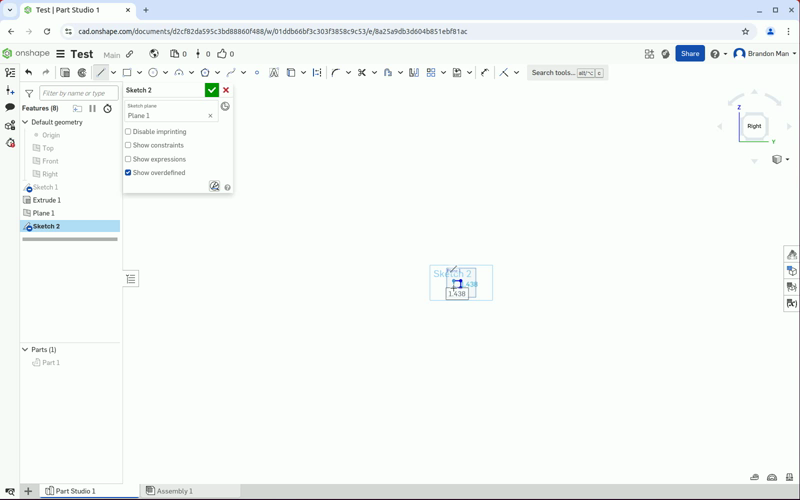
scroll(6)
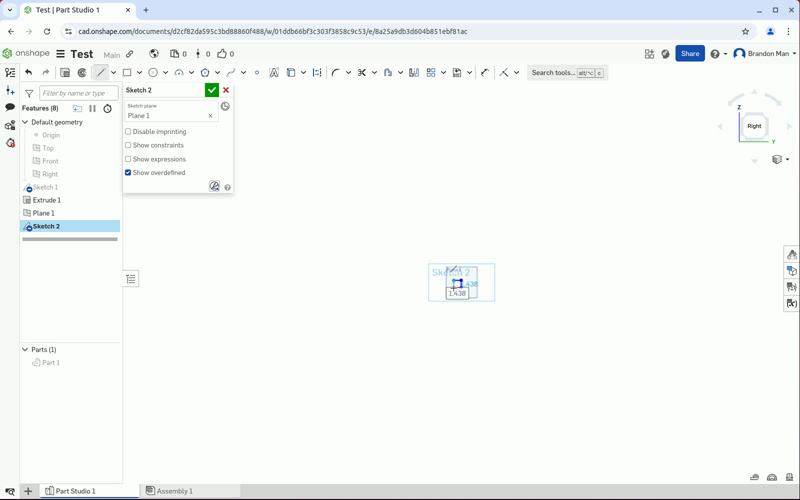
scroll(6)
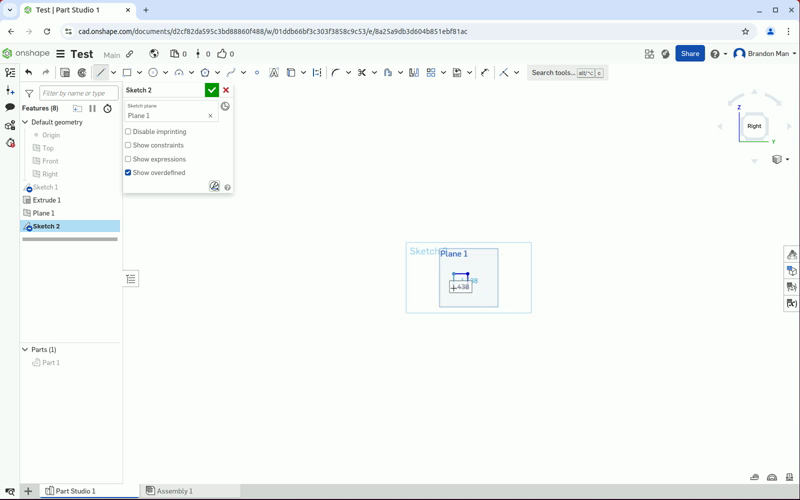
scroll(6)
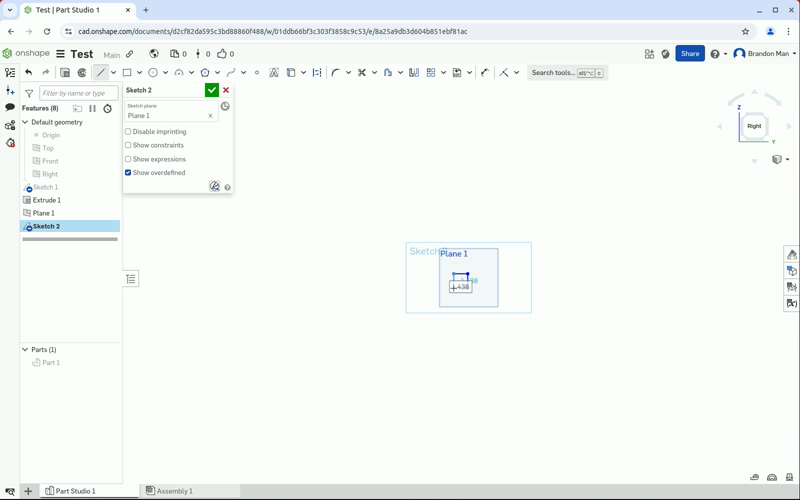
scroll(6)
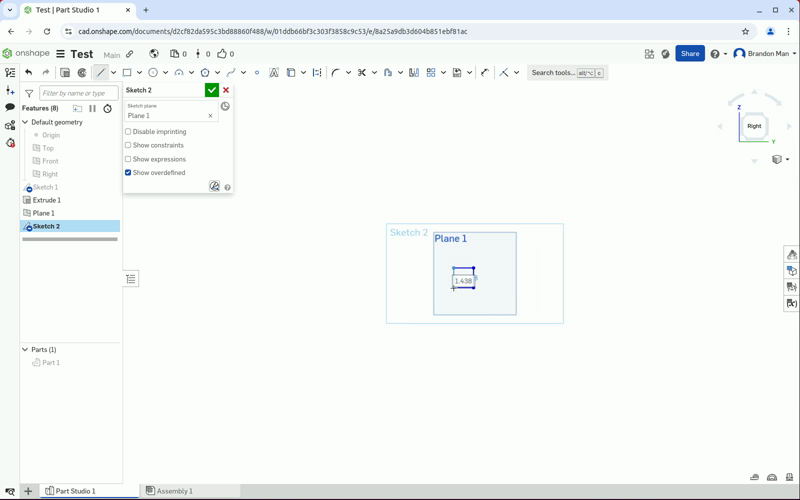
scroll(6)
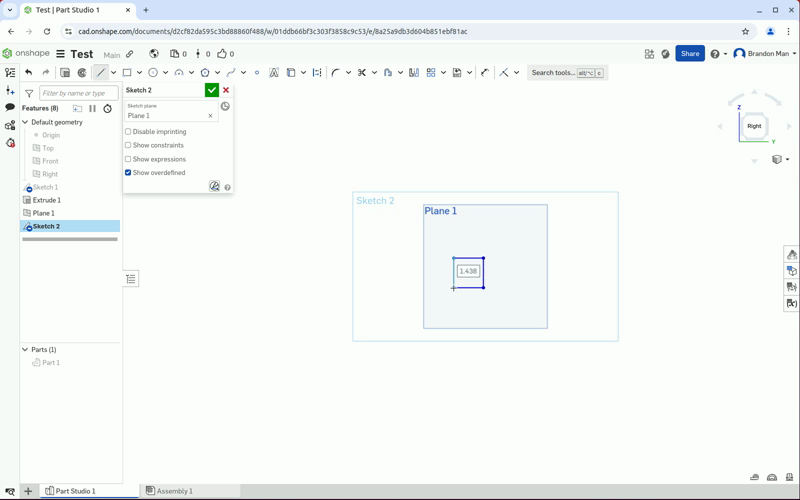
scroll(6)
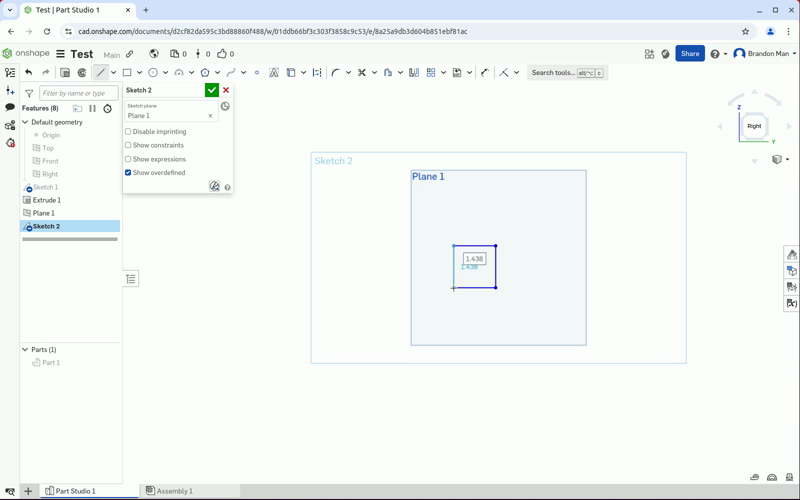
scroll(6)
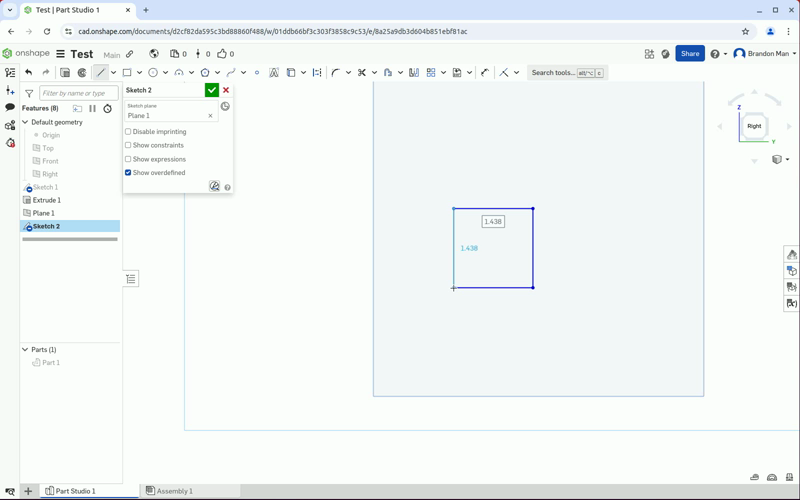
key_up(shift)
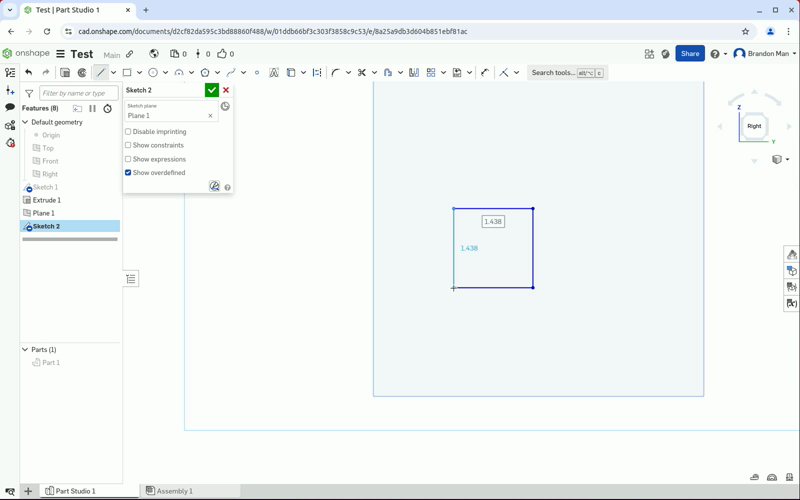
click(453, 287)
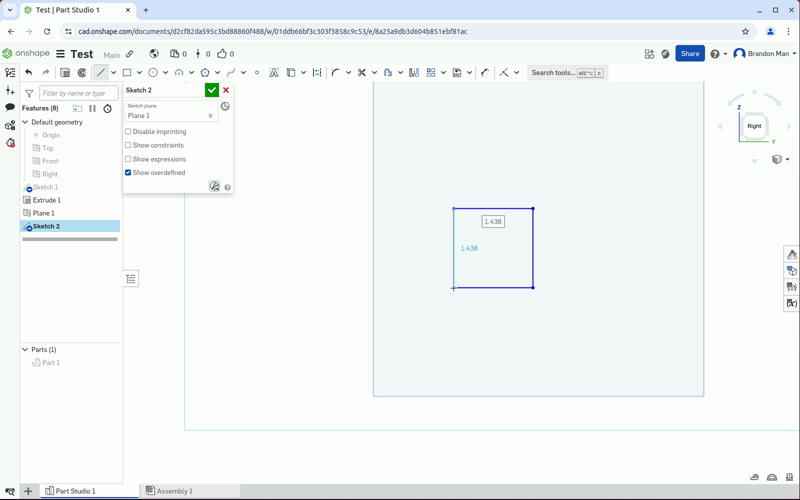
scroll(-6)
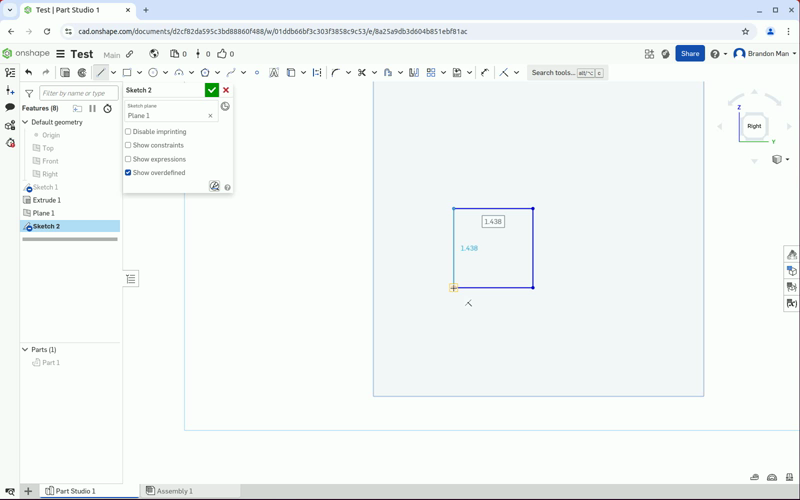
scroll(-6)
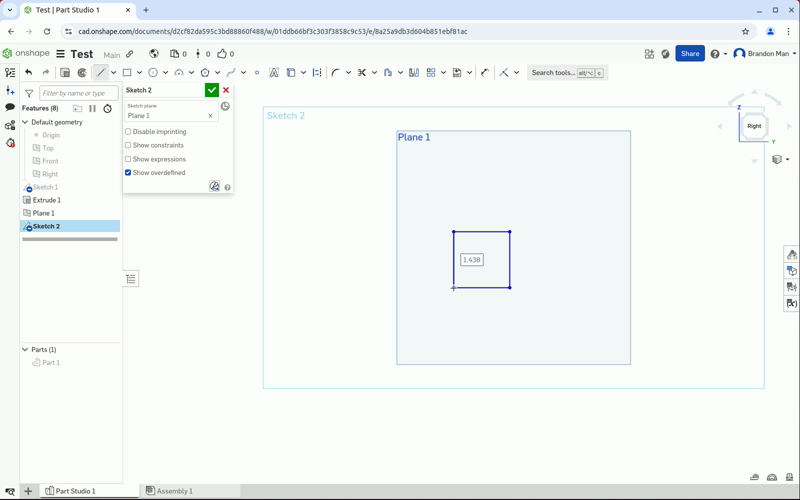
scroll(-6)
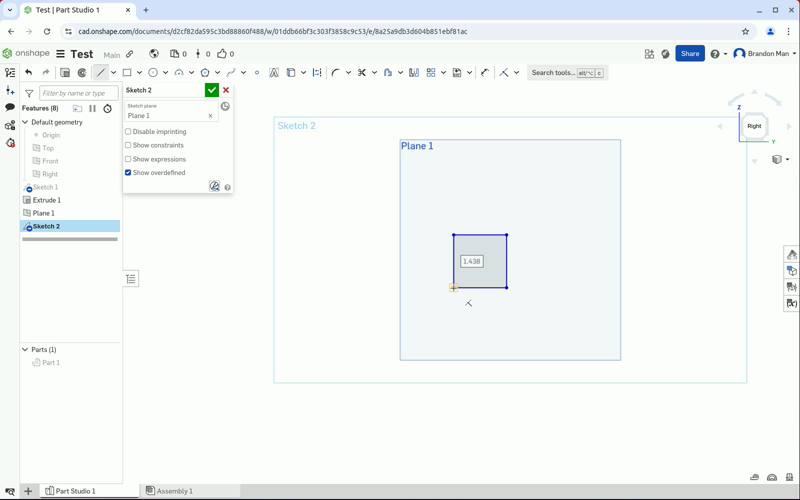
scroll(-6)
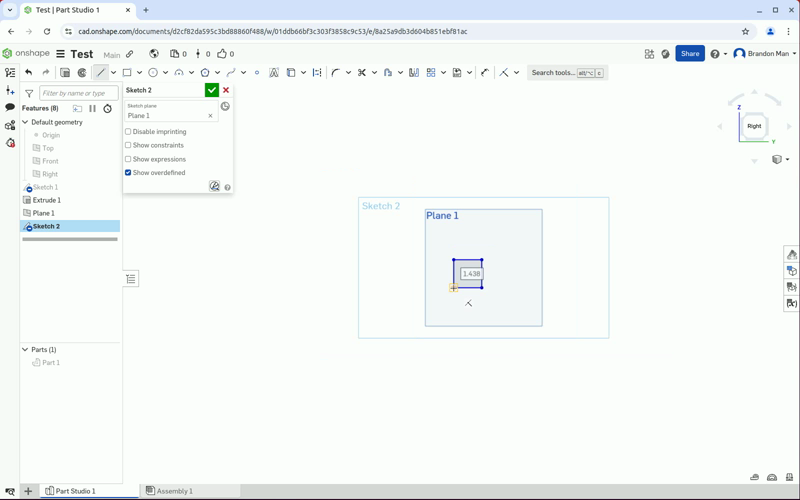
scroll(-6)
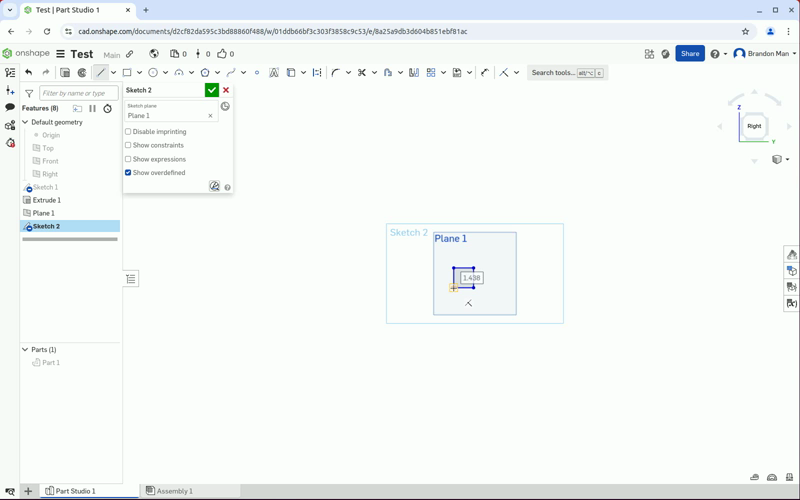
scroll(-6)
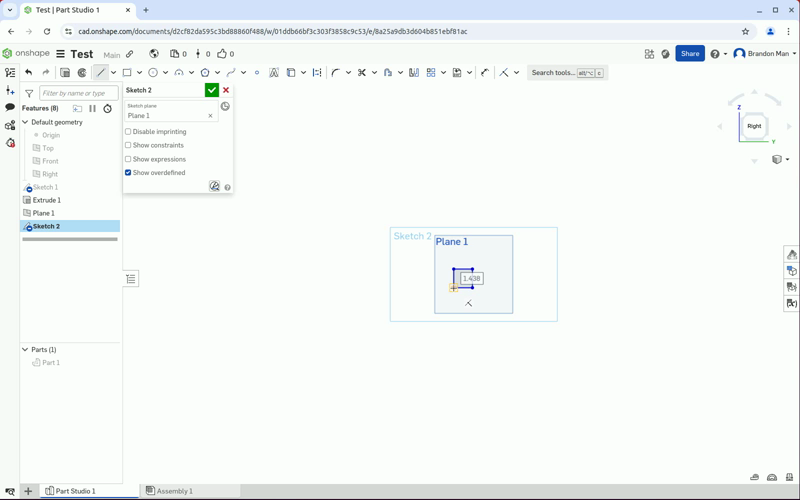
scroll(-6)
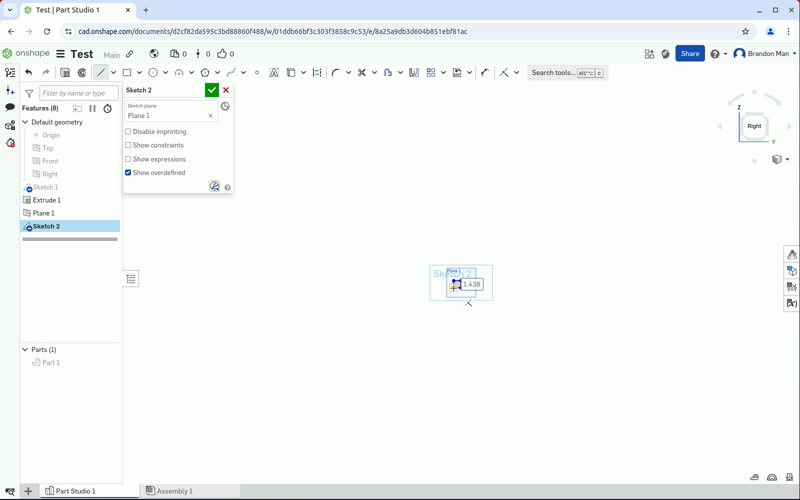
key(esc)
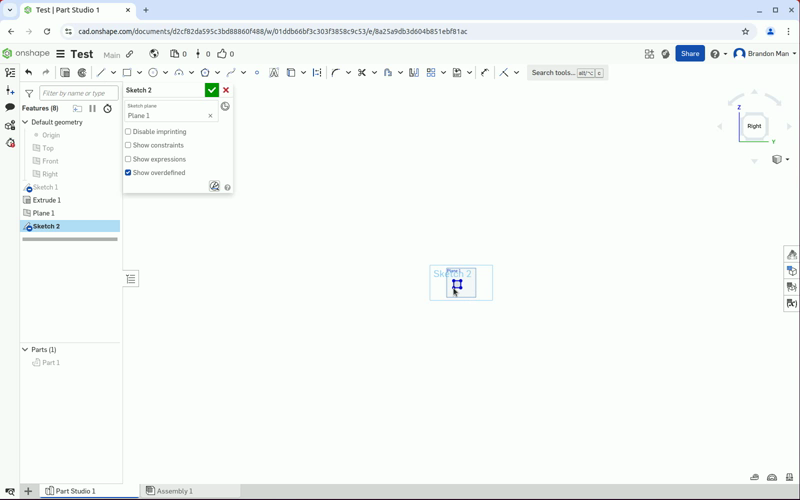
mouse_move(458, 282)
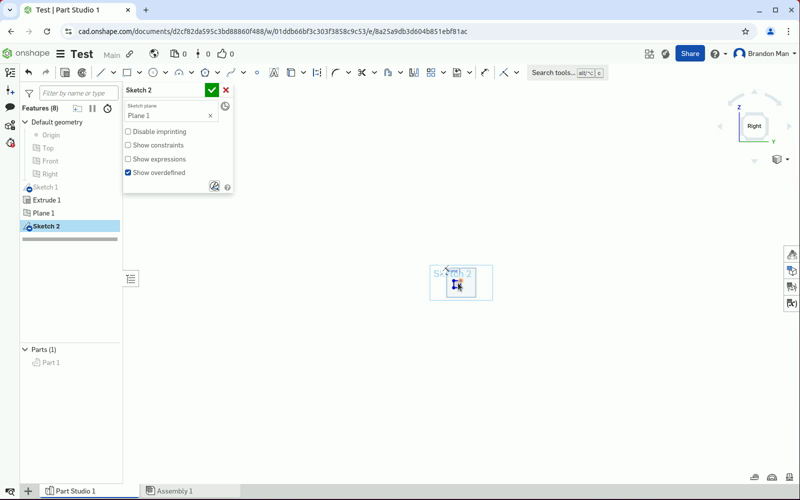
scroll(6)
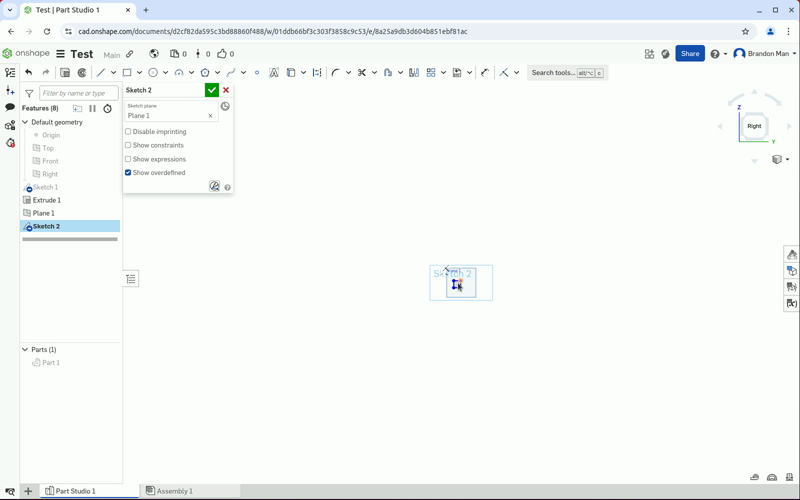
scroll(6)
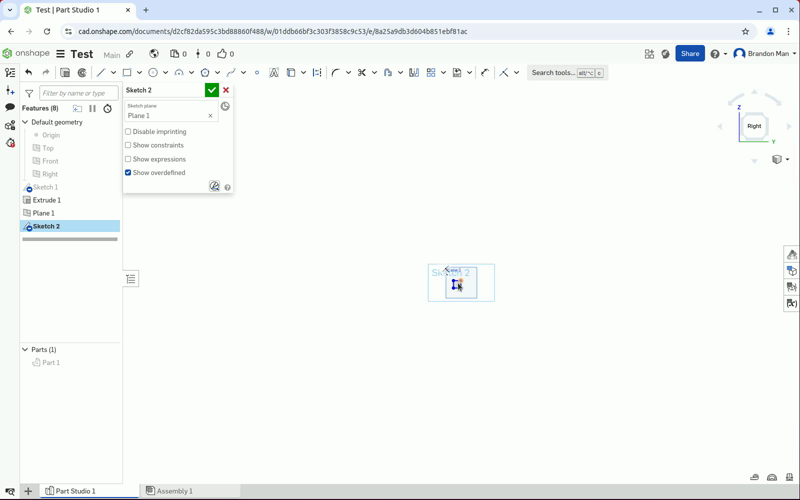
scroll(6)
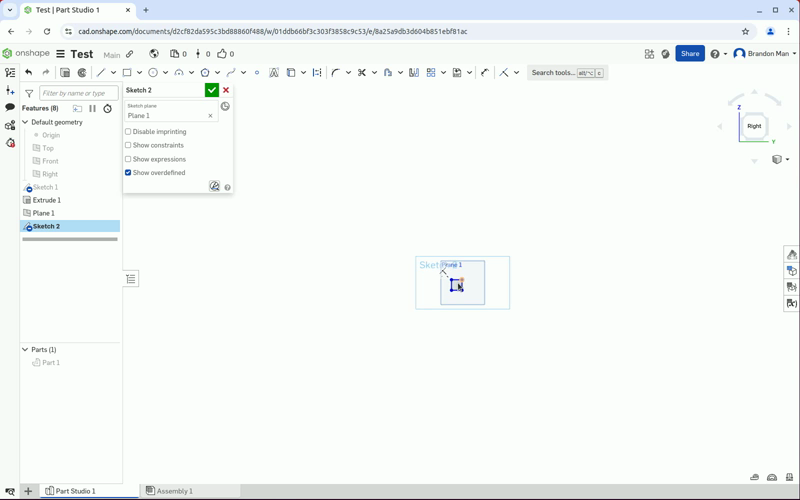
scroll(6)
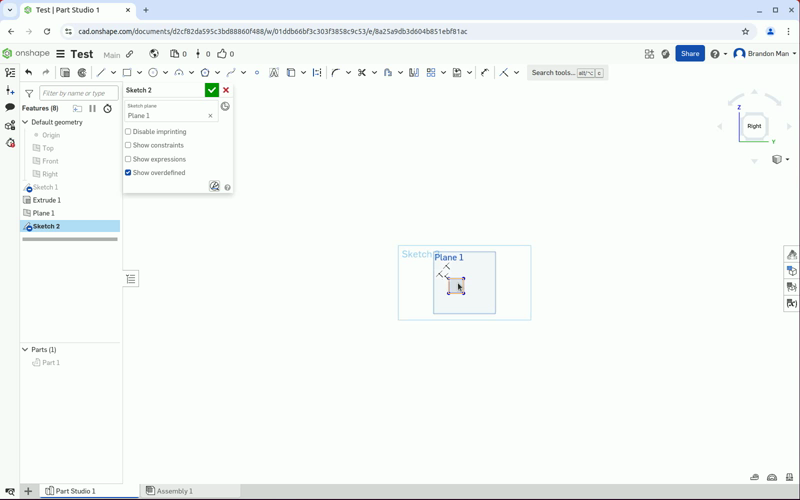
scroll(6)
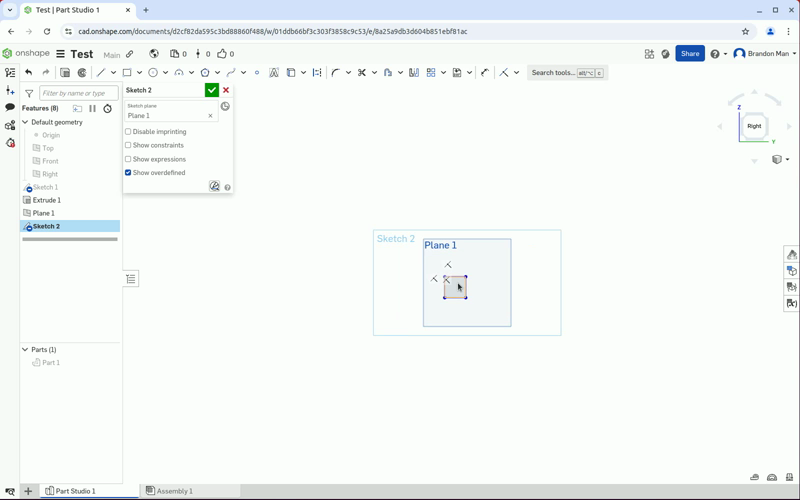
scroll(6)
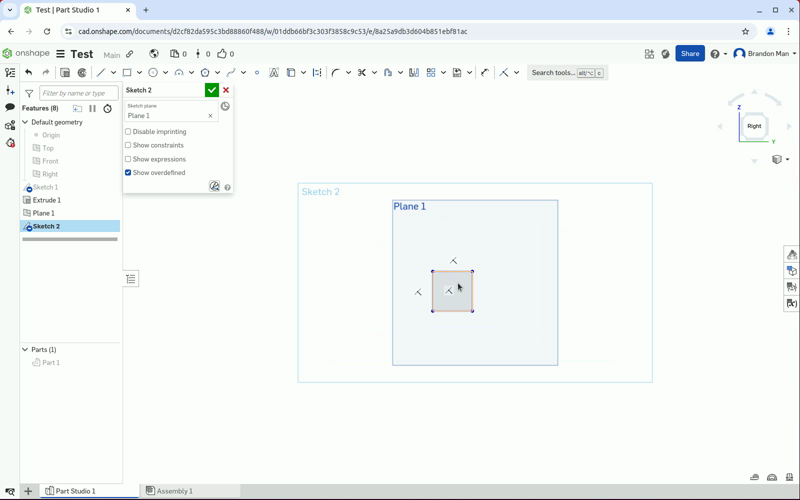
scroll(6)
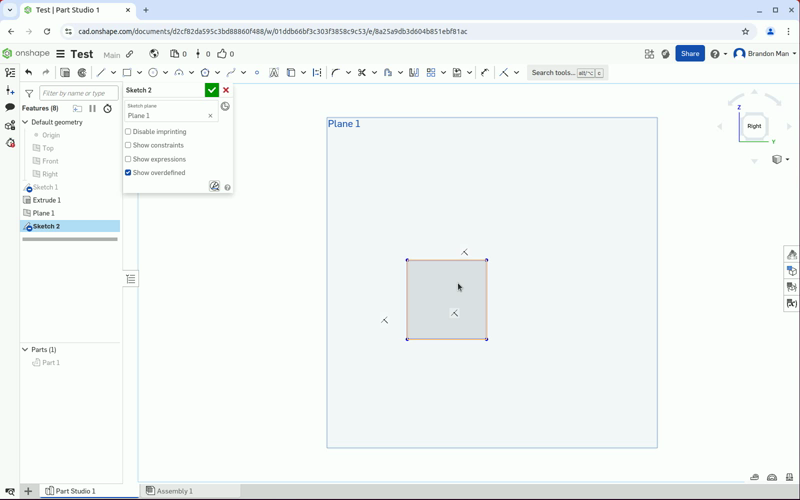
click(458, 282)
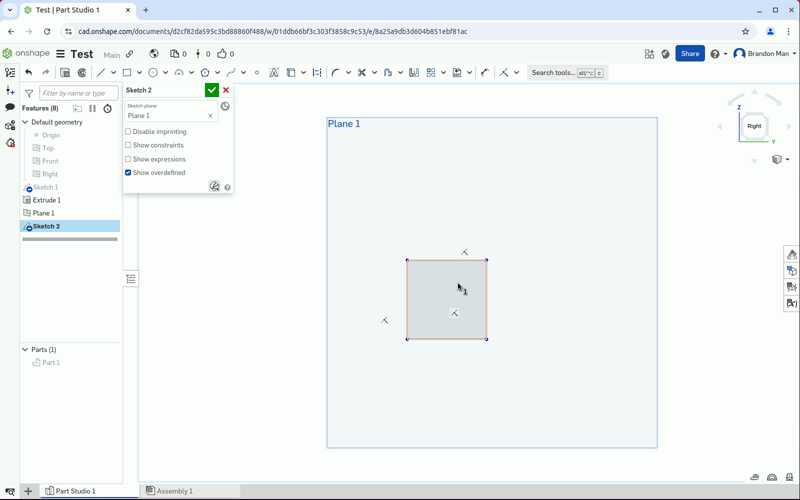
scroll(-6)
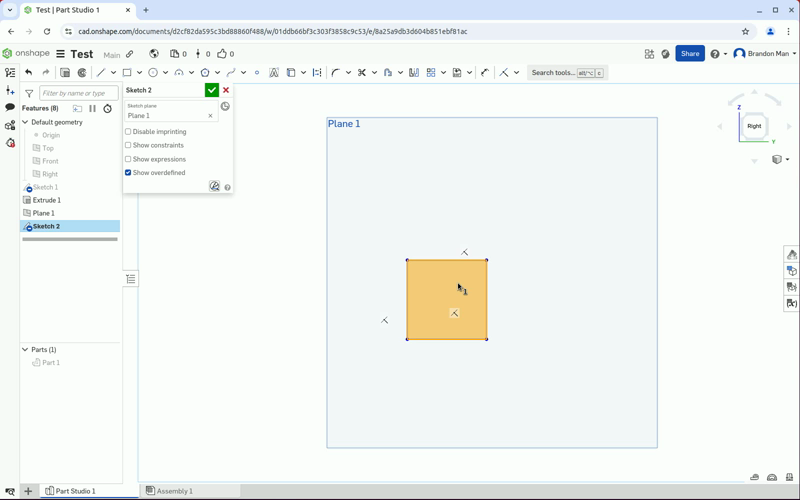
scroll(-6)
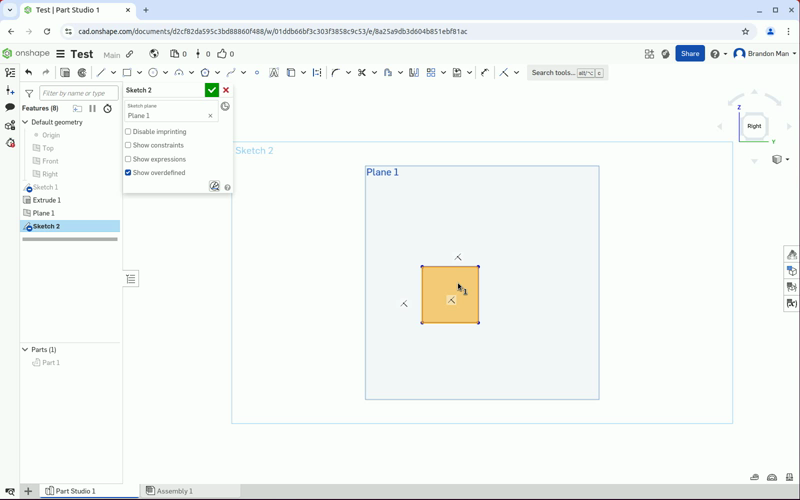
scroll(-6)
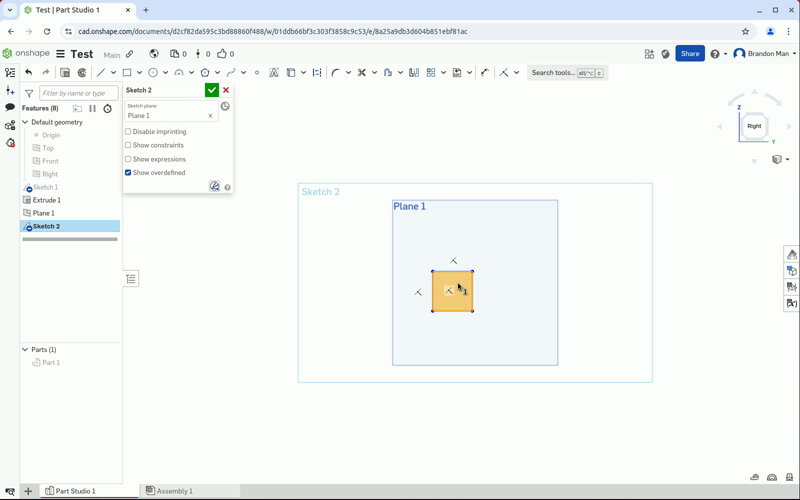
scroll(-6)
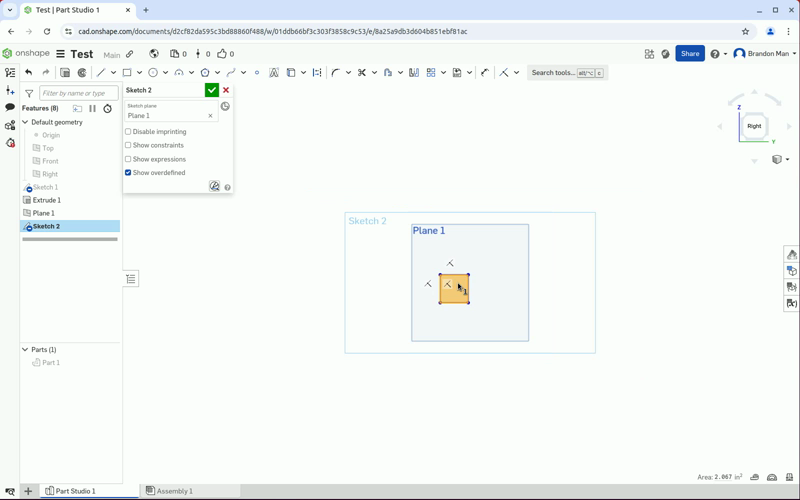
scroll(-6)
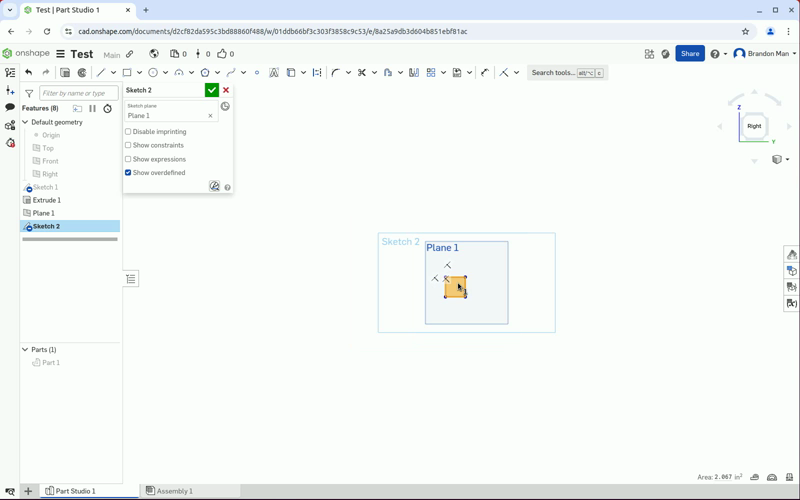
scroll(-6)
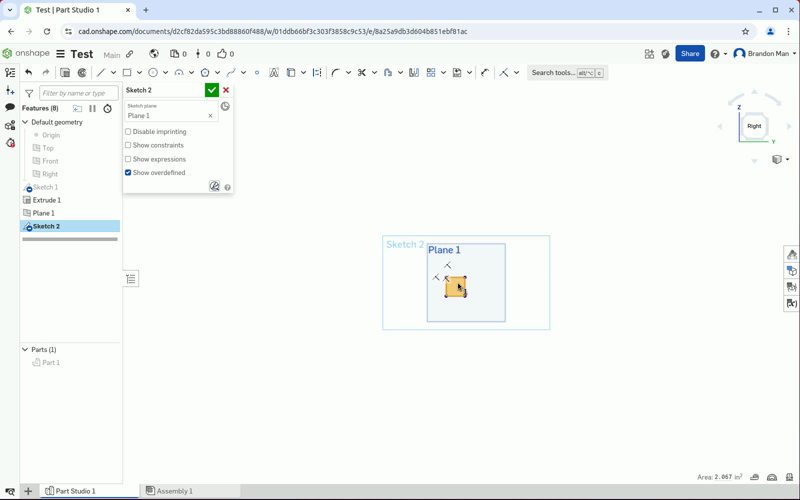
scroll(-6)
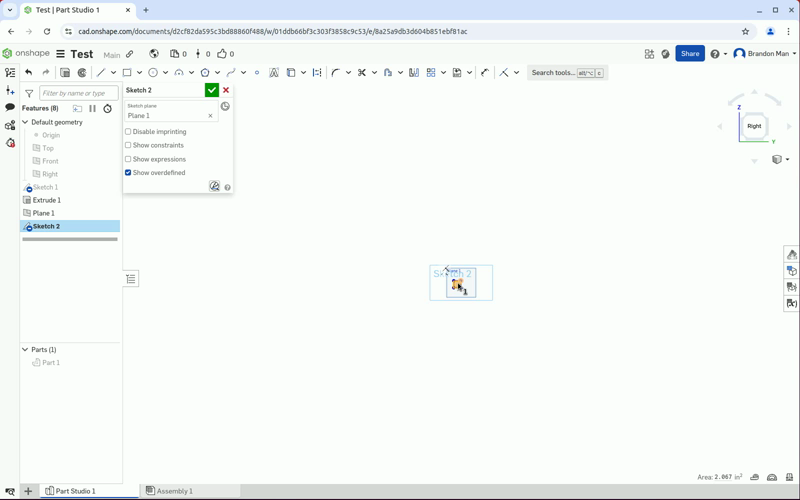
mouse_move(73, 352)
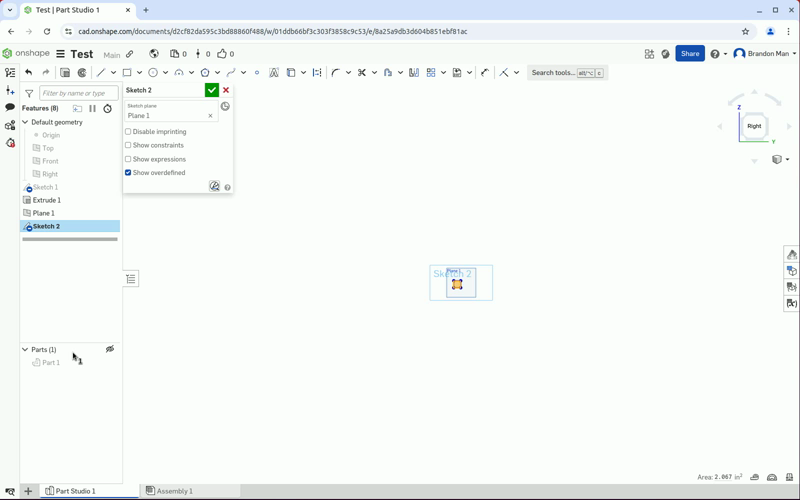
key(shift+y)
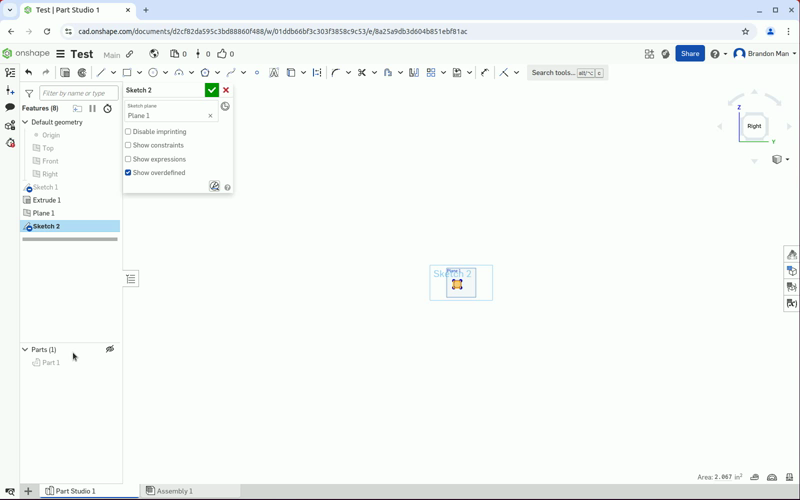
key(shift+e)
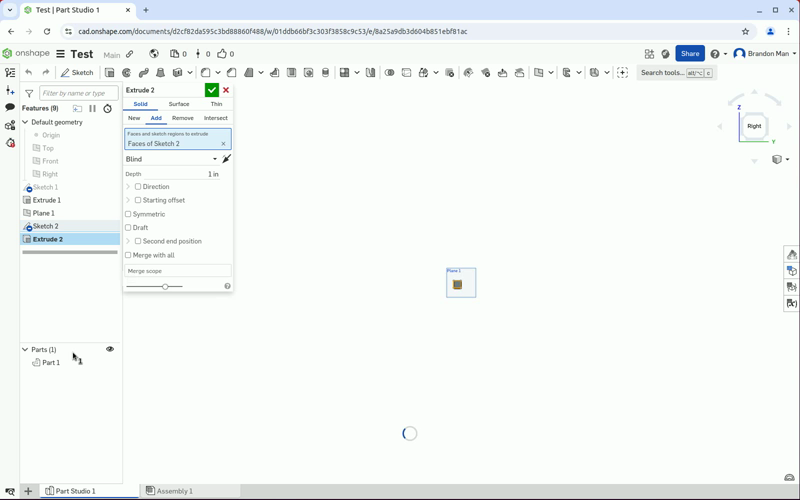
mouse_move(143, 106)
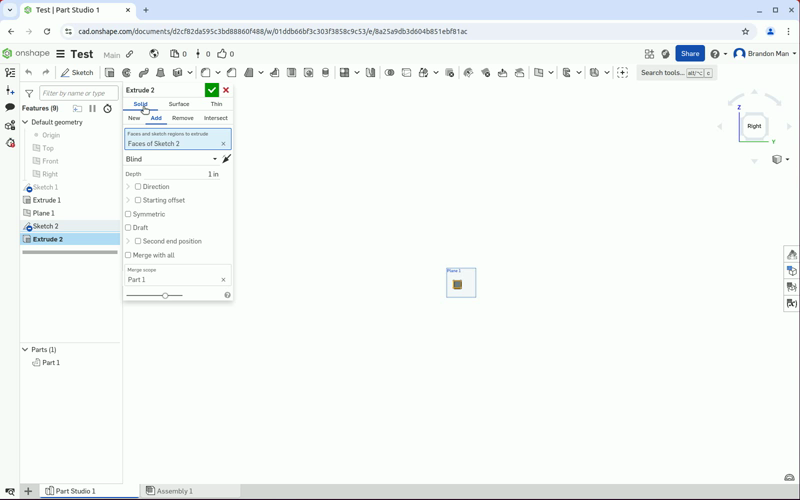
click(143, 106)
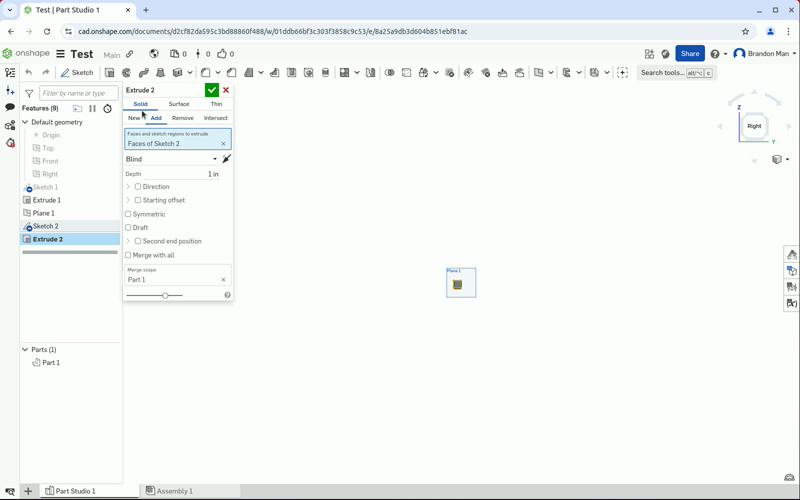
mouse_move(137, 120)
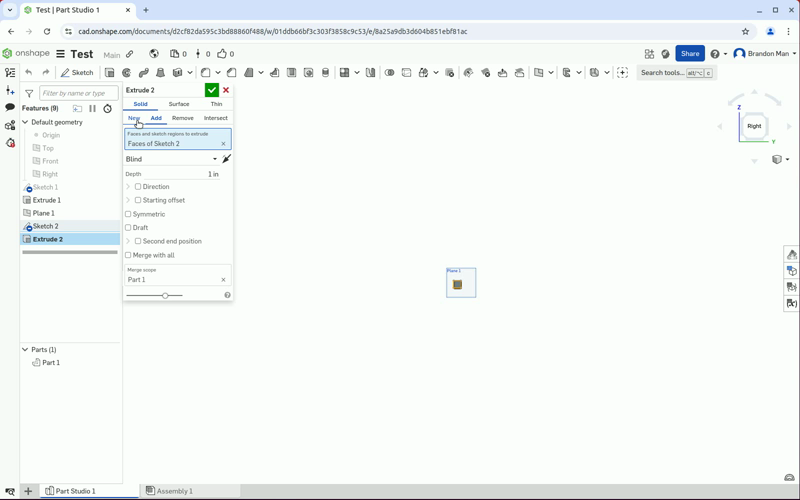
click(137, 120)
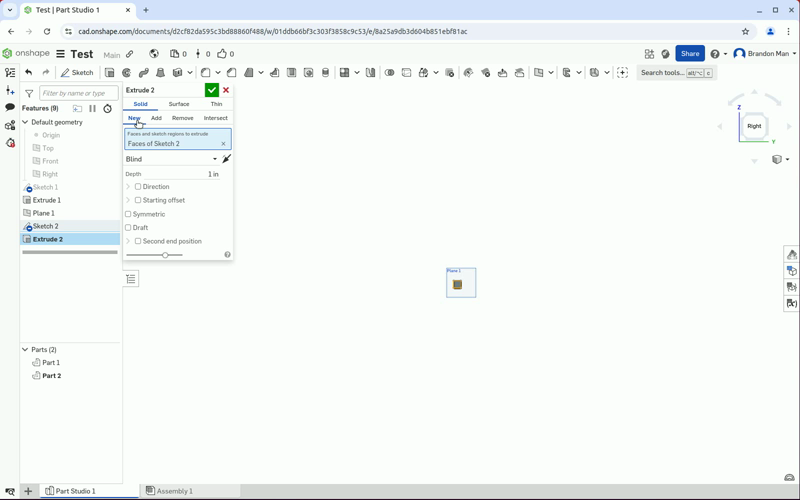
key(tab, 4)
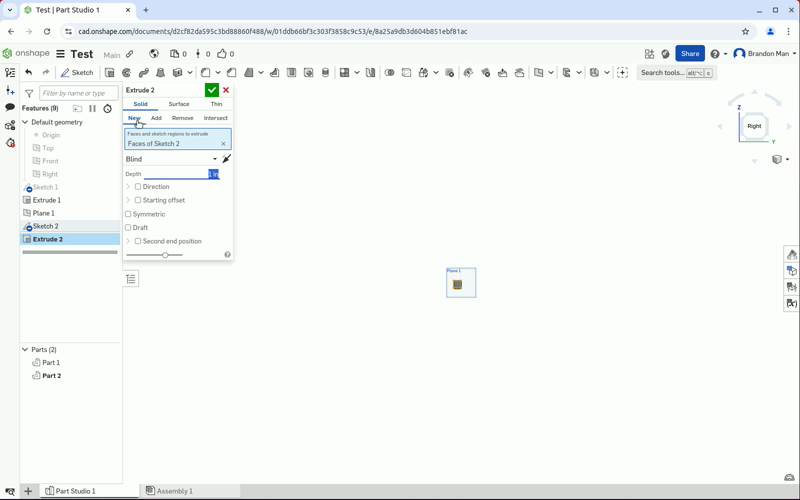
text(15.405)
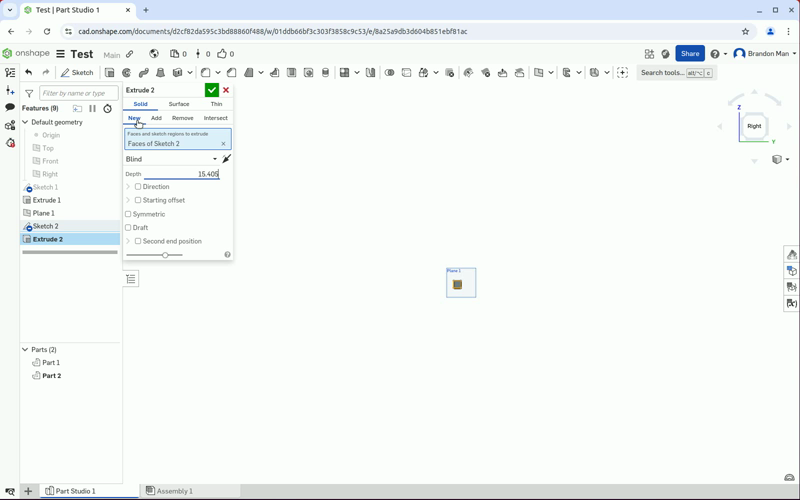
key(enter)
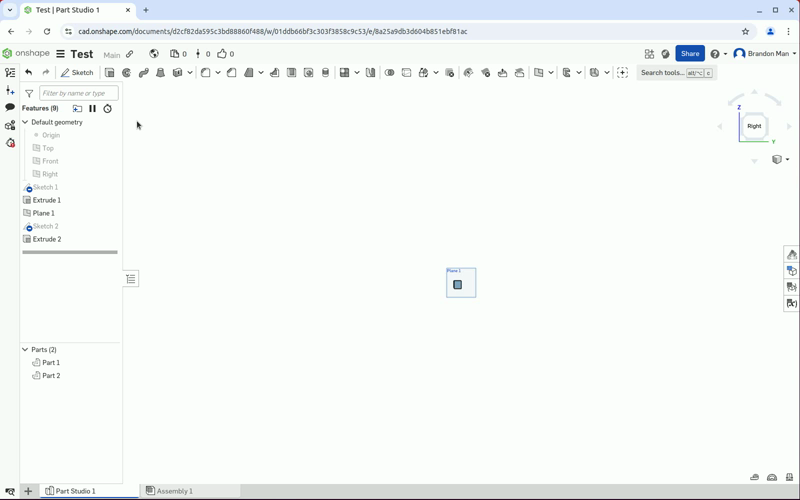
key(shift+h)
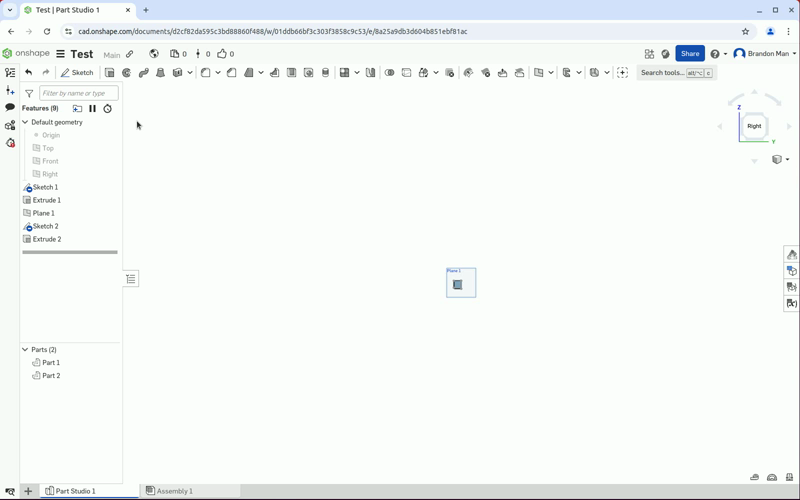
key(shift+h)
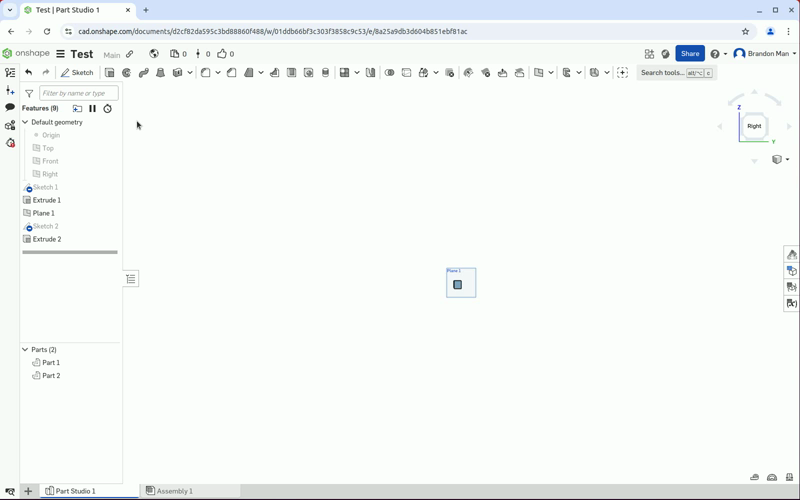
mouse_move(73, 189)
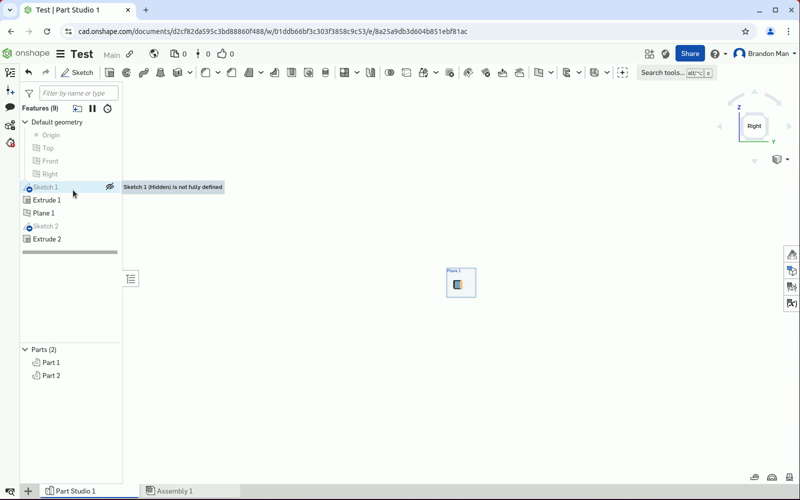
click(73, 189)
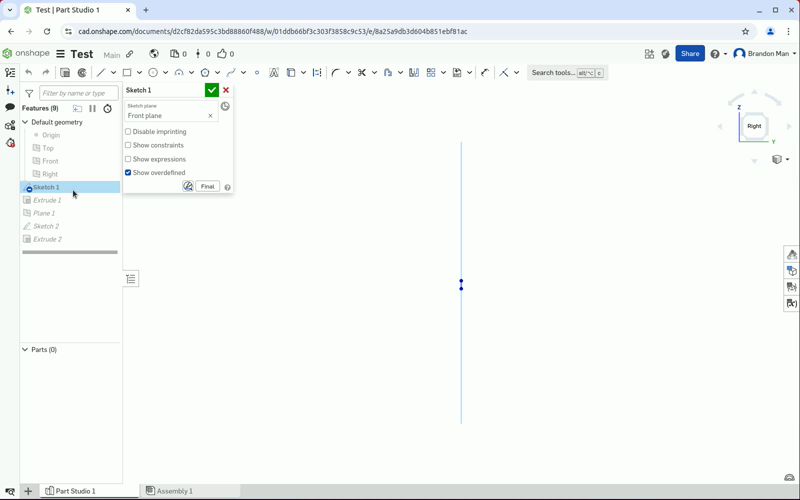
mouse_move(229, 92)
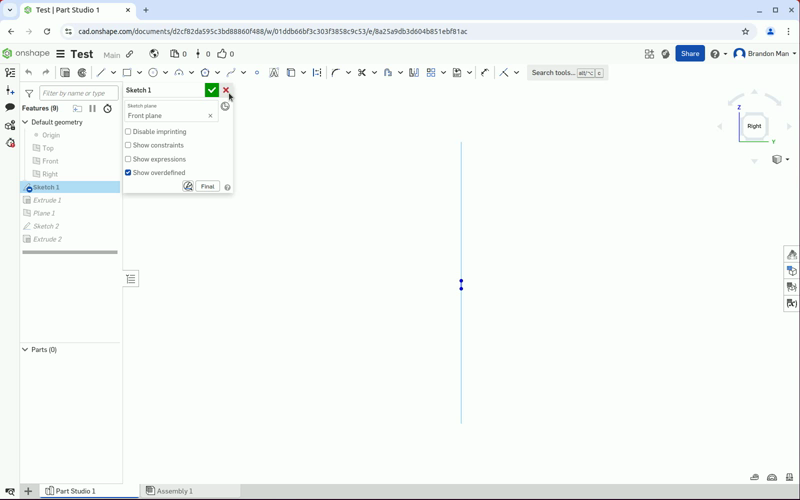
click(229, 92)
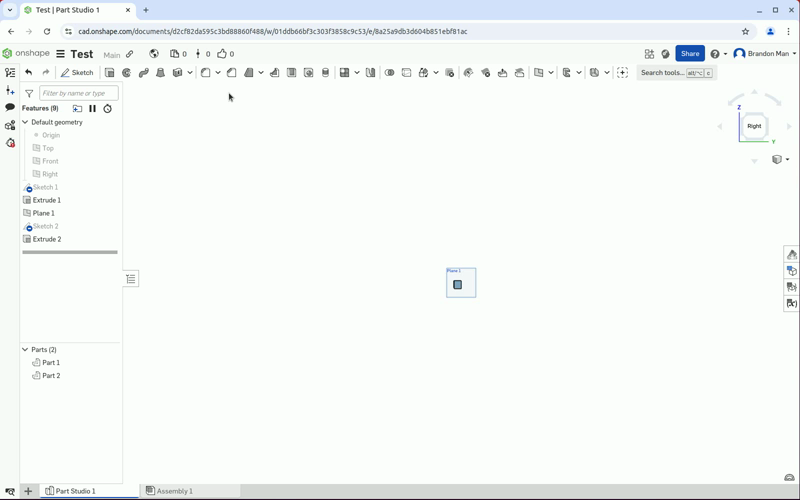
mouse_move(73, 352)
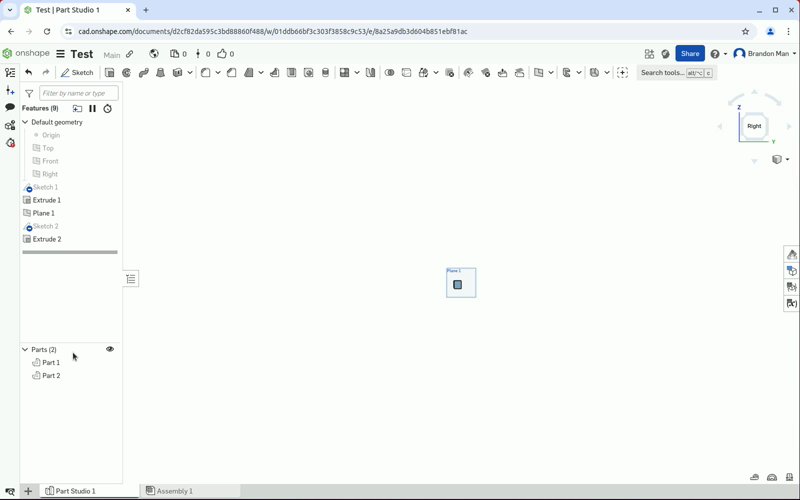
key(y)
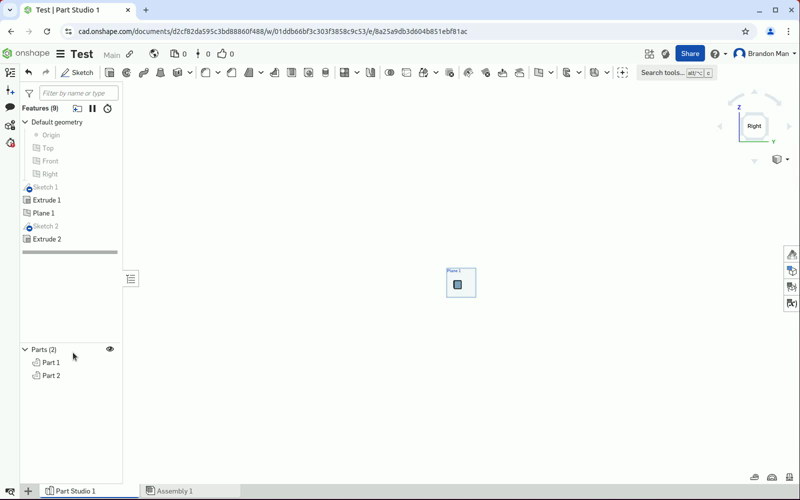
key(shift+p)
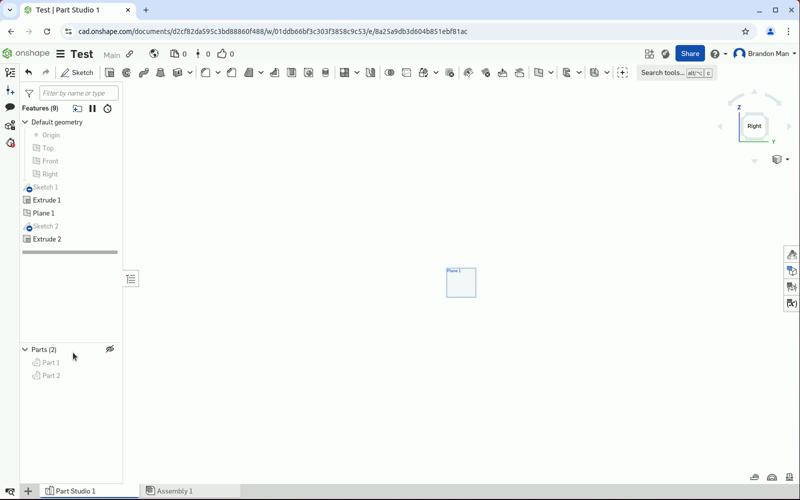
key(space)
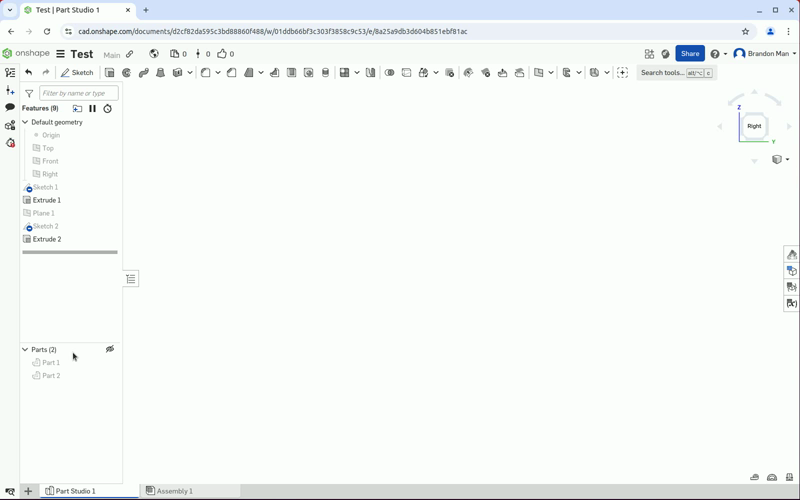
key_down(shift)
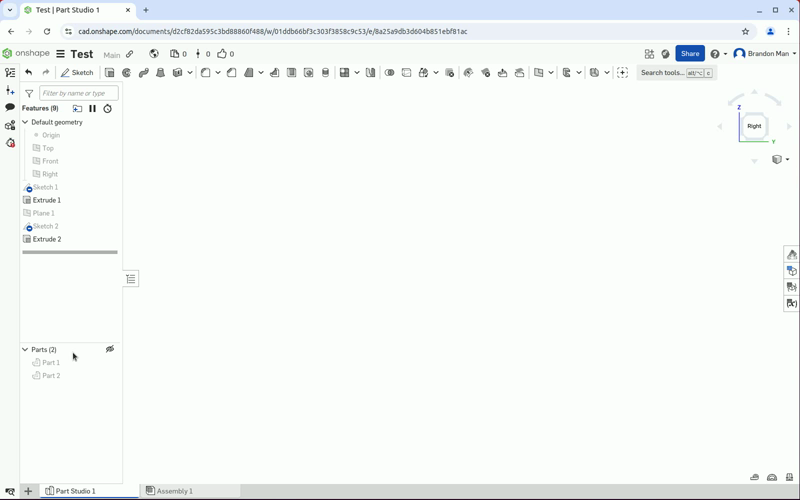
key(right)
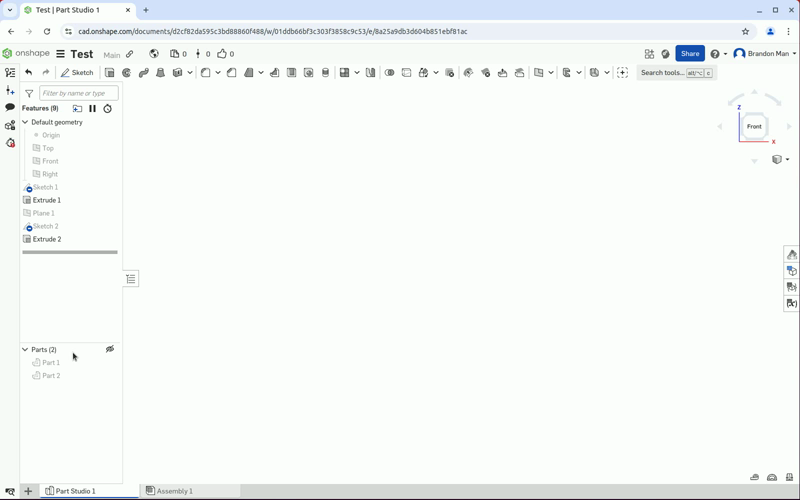
key_up(shift)
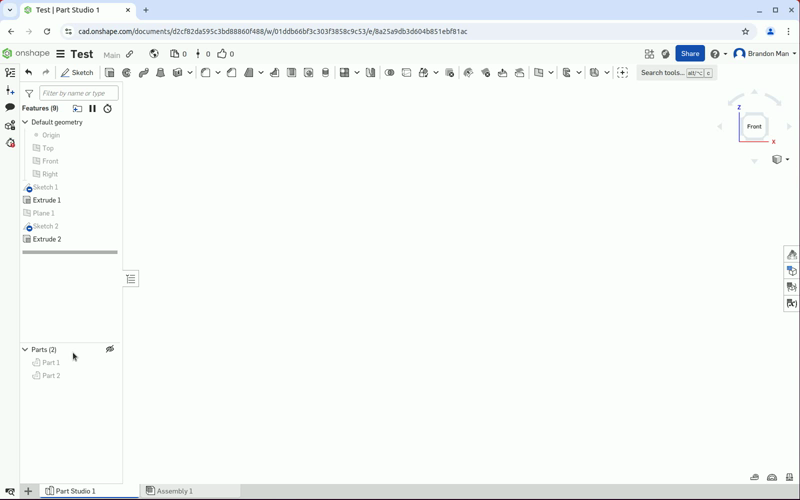
mouse_move(73, 352)
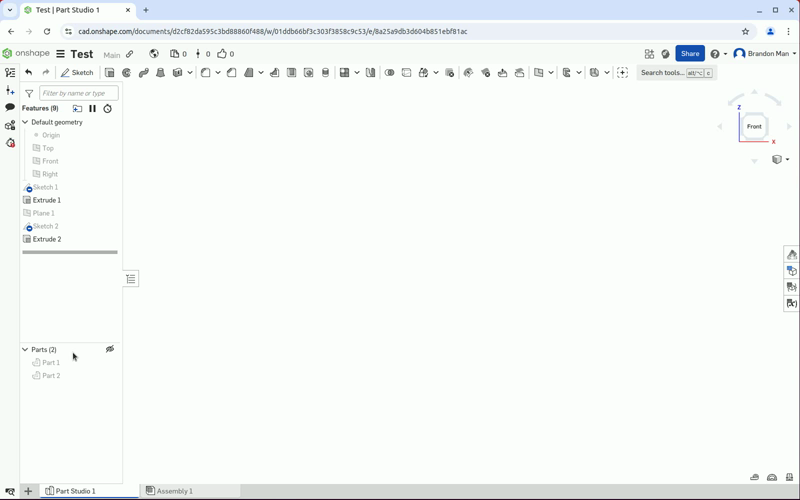
key(shift+y)
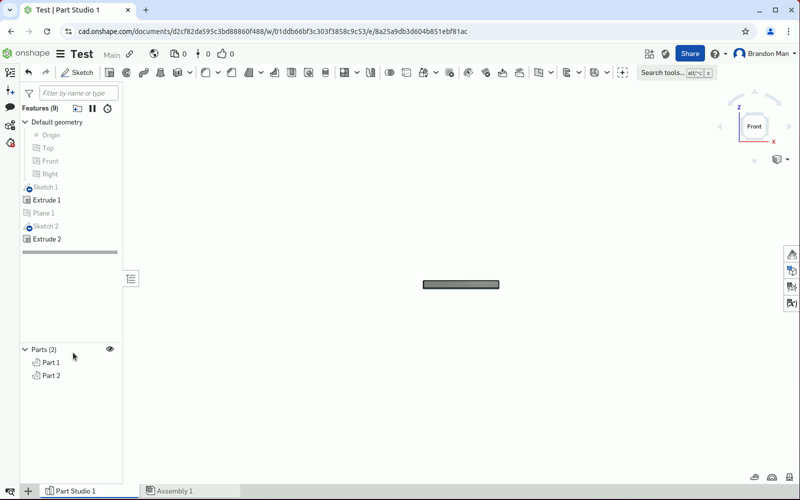
mouse_move(541, 75)
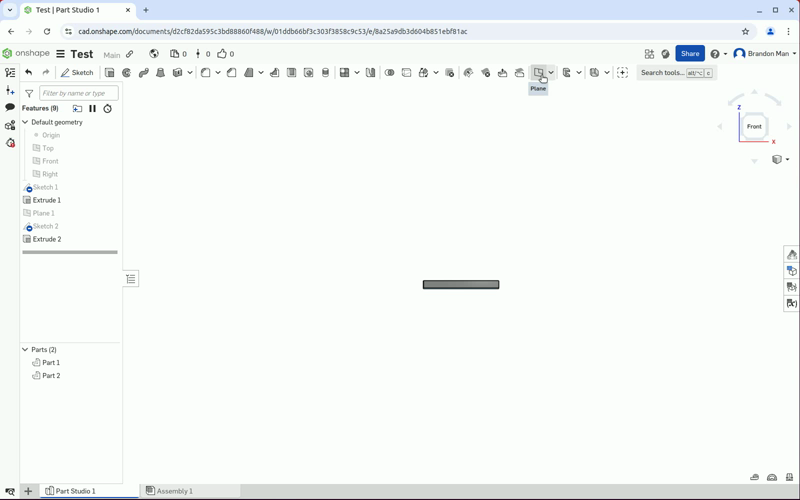
click(541, 75)
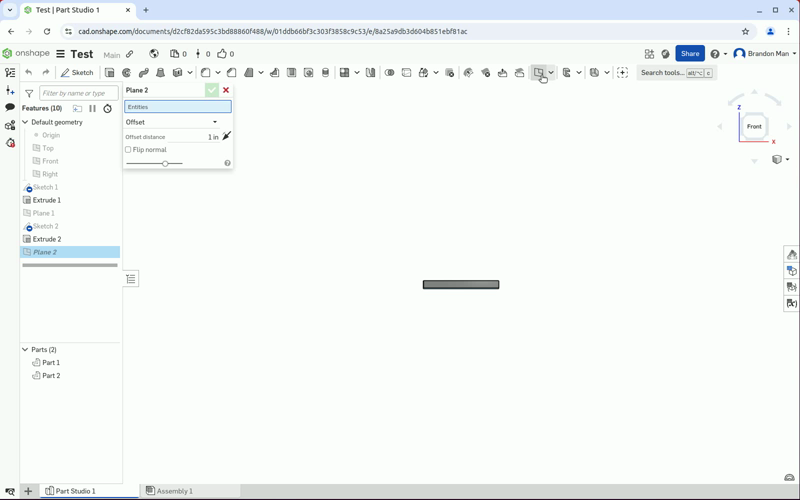
mouse_move(73, 163)
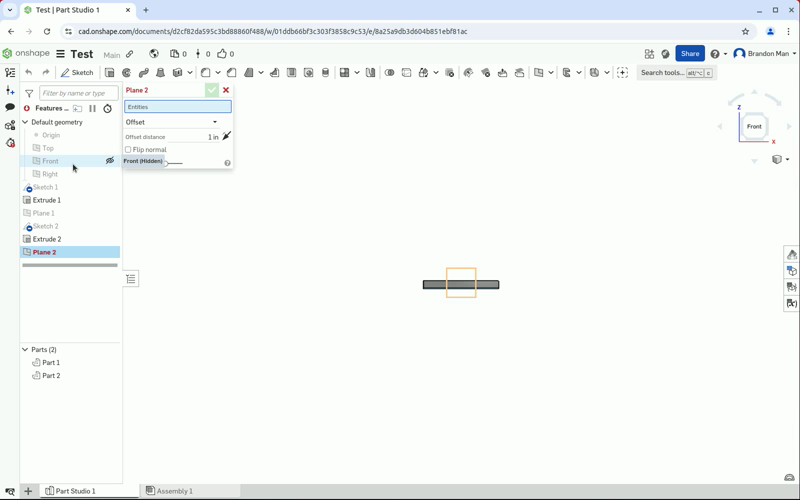
click(73, 163)
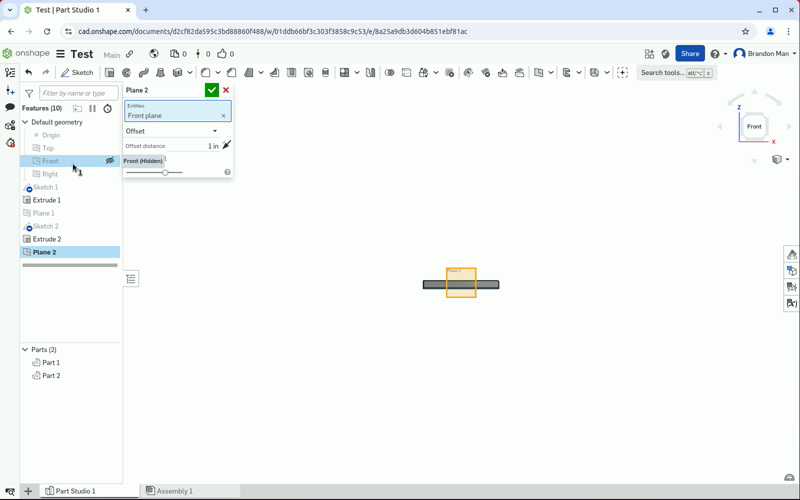
key(tab, 2)
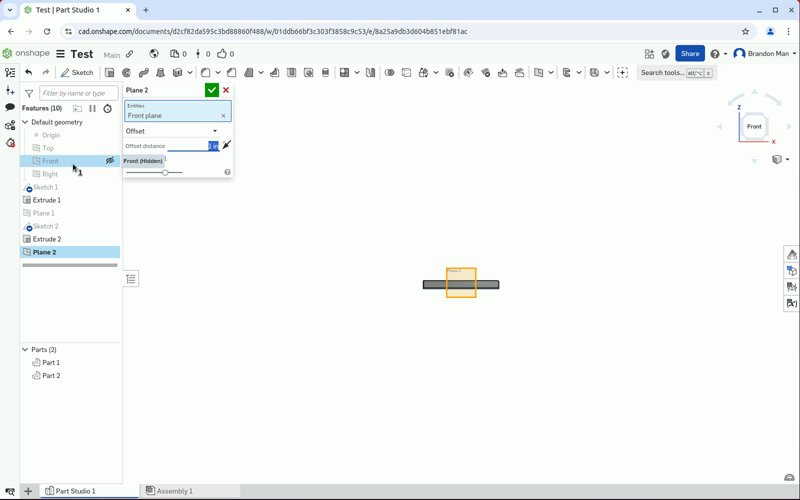
text(1.448)
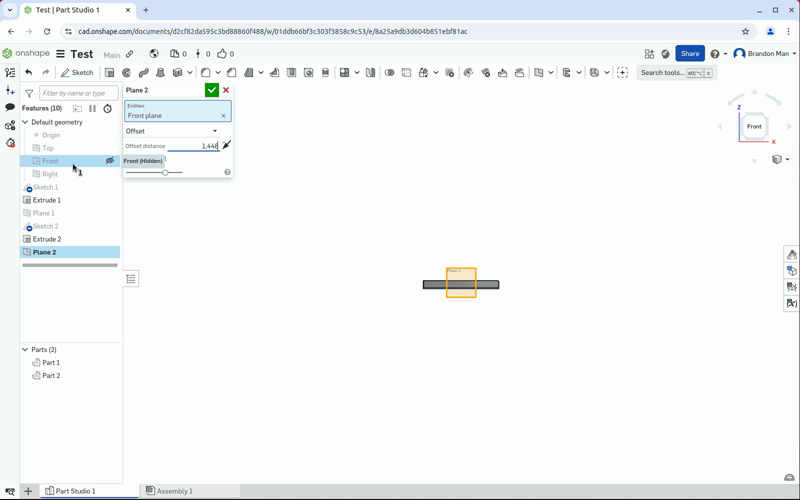
key(enter, 2)
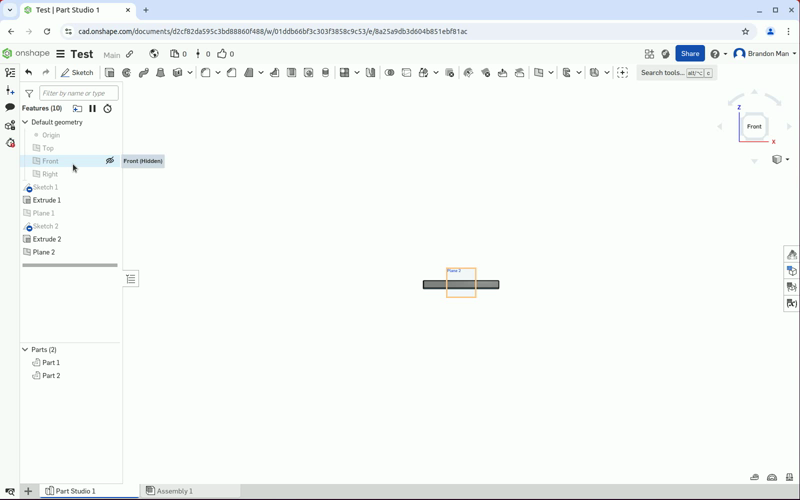
key(shift+s)
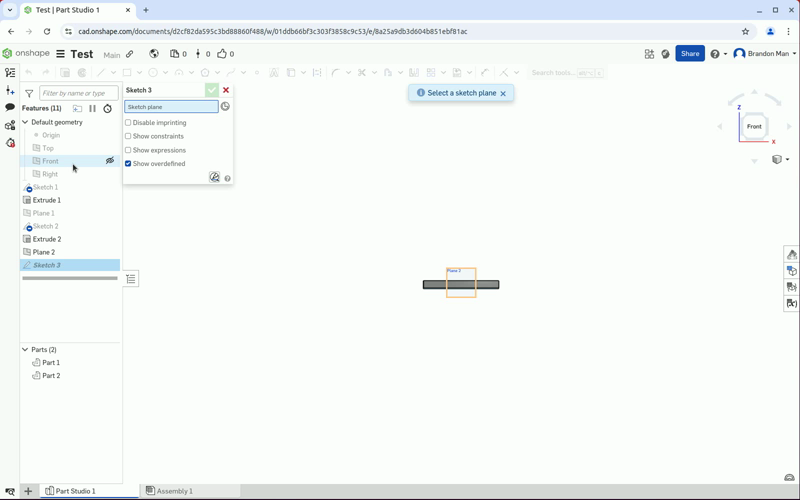
mouse_move(73, 254)
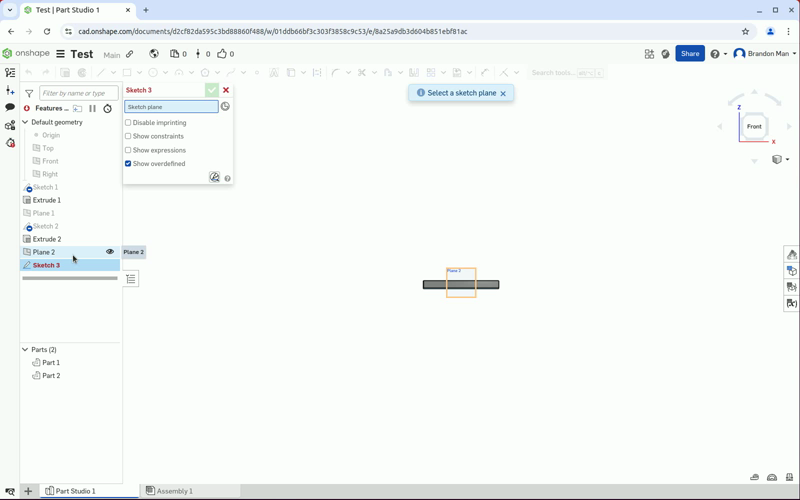
click(73, 254)
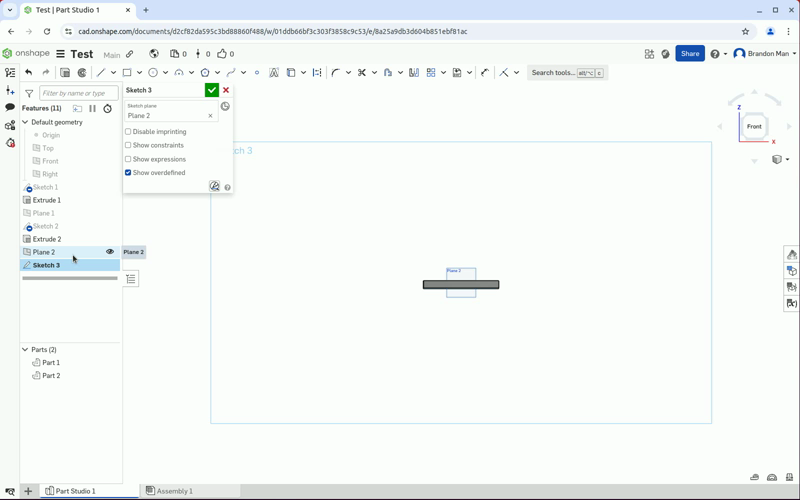
mouse_move(73, 352)
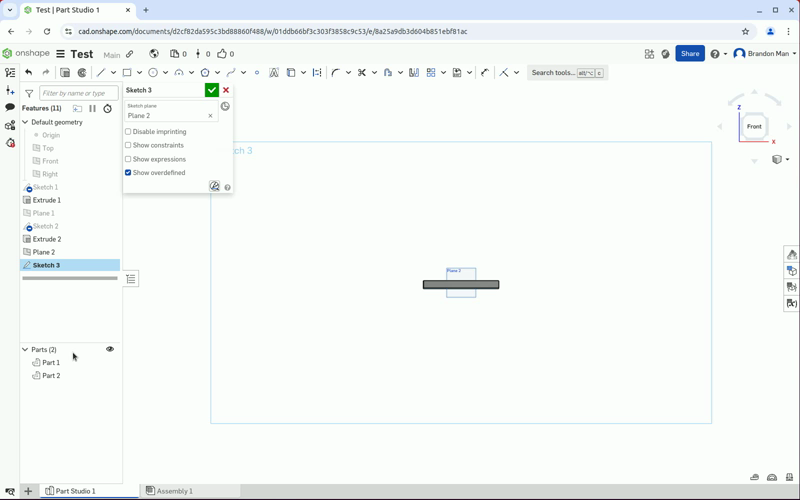
key(y)
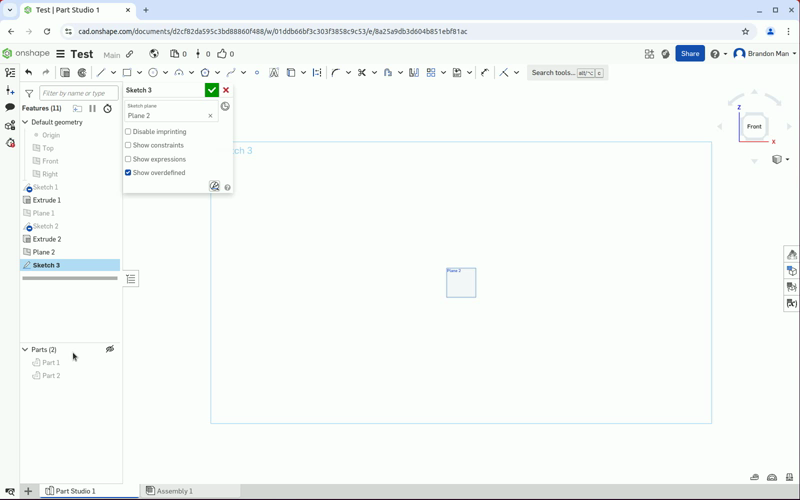
key(c)
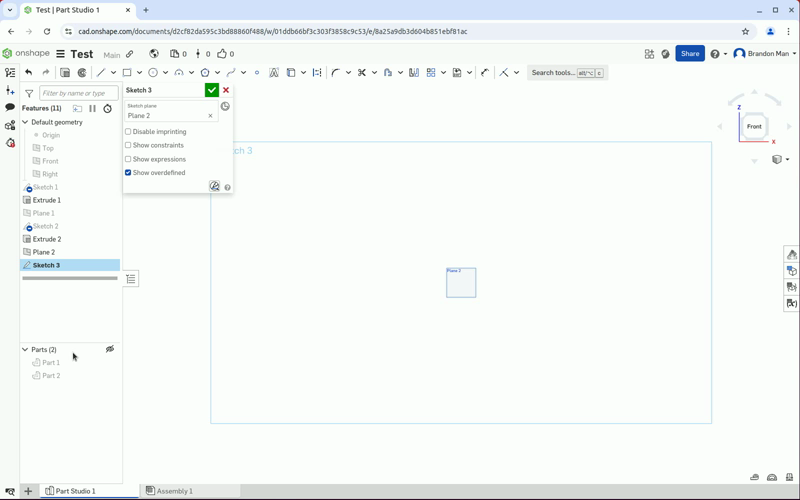
key_down(shift)
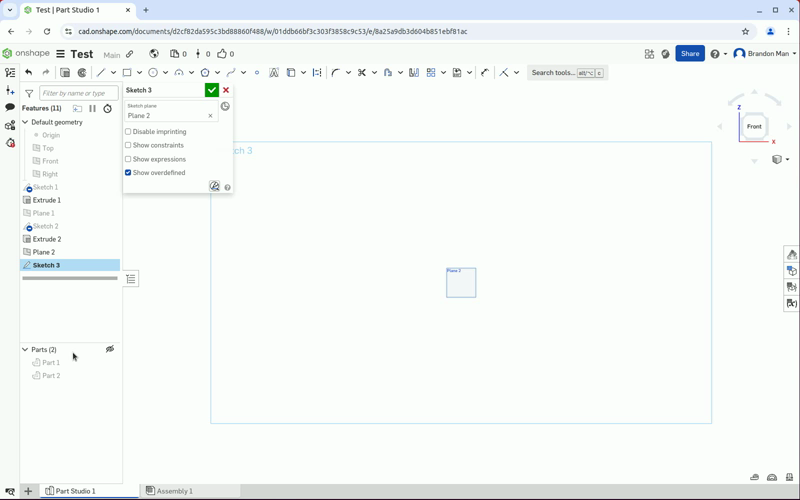
mouse_move(475, 285)
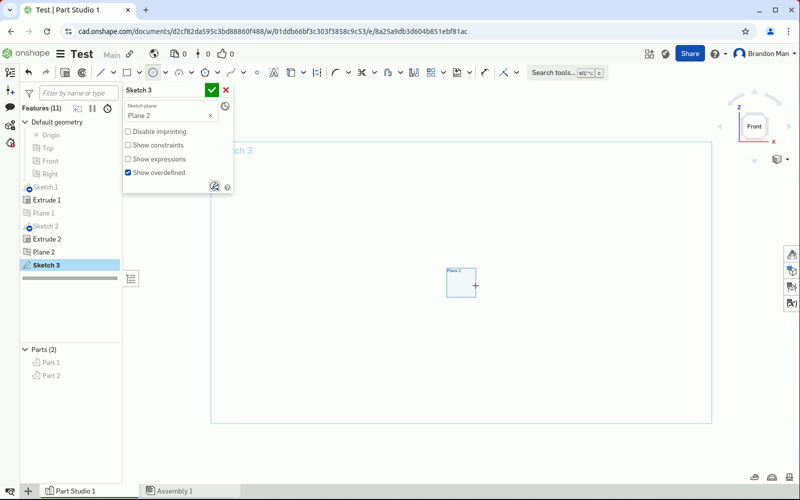
click(475, 285)
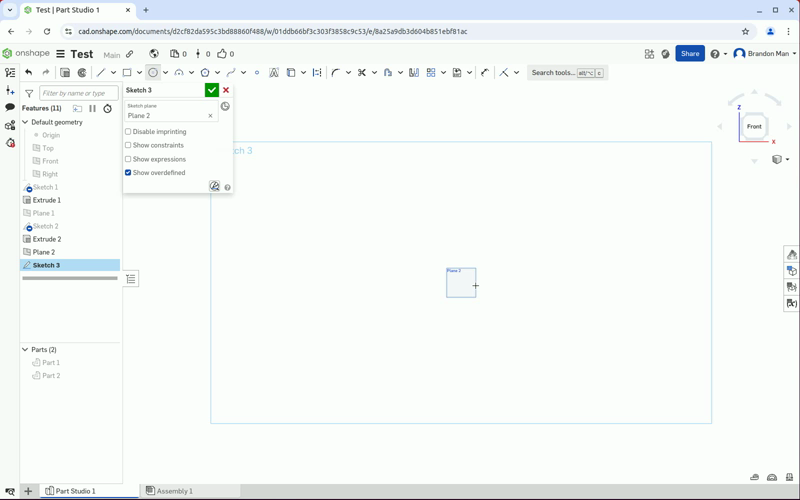
key_up(shift)
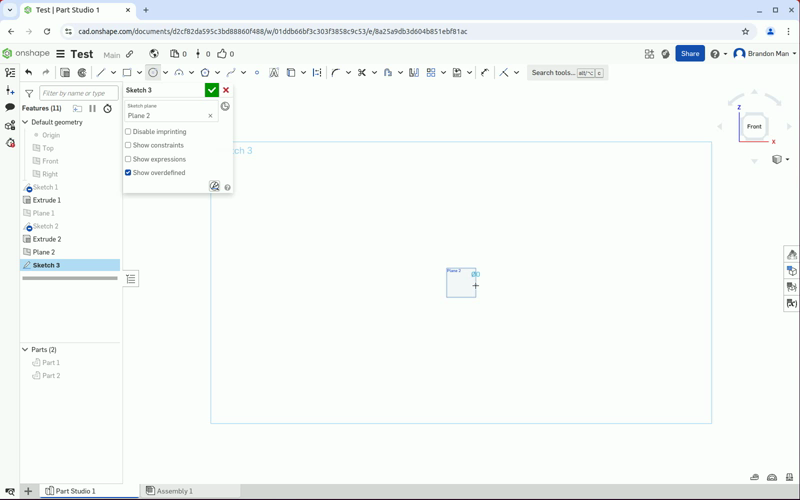
mouse_move(478, 285)
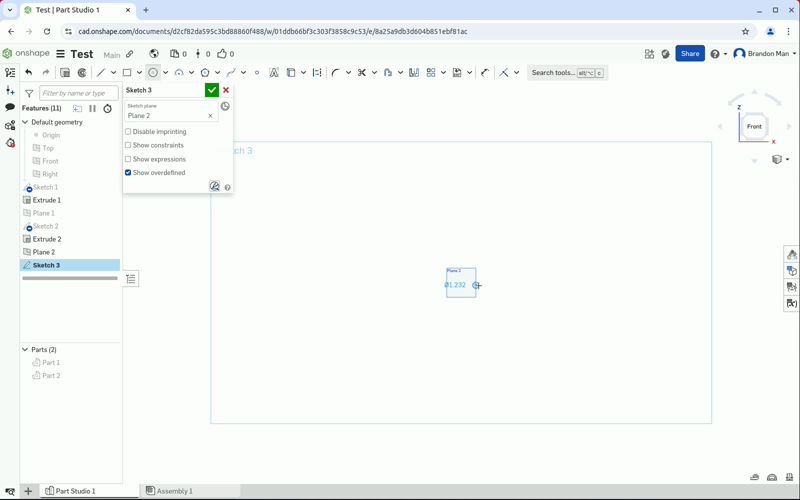
click(478, 285)
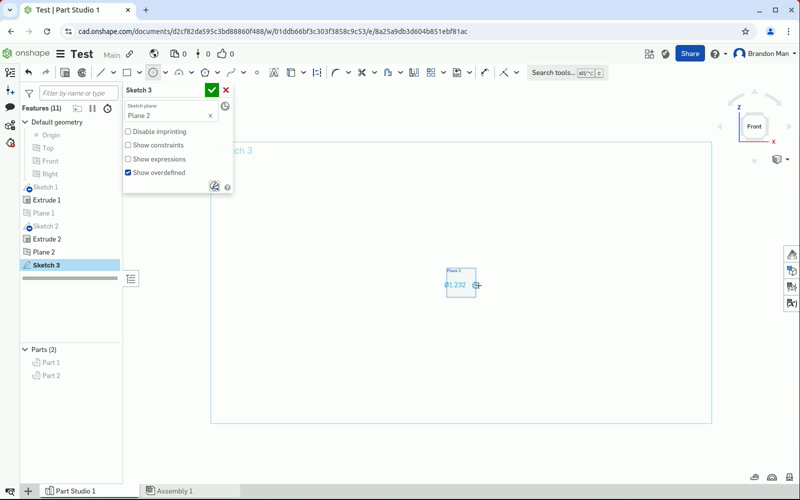
key(esc)
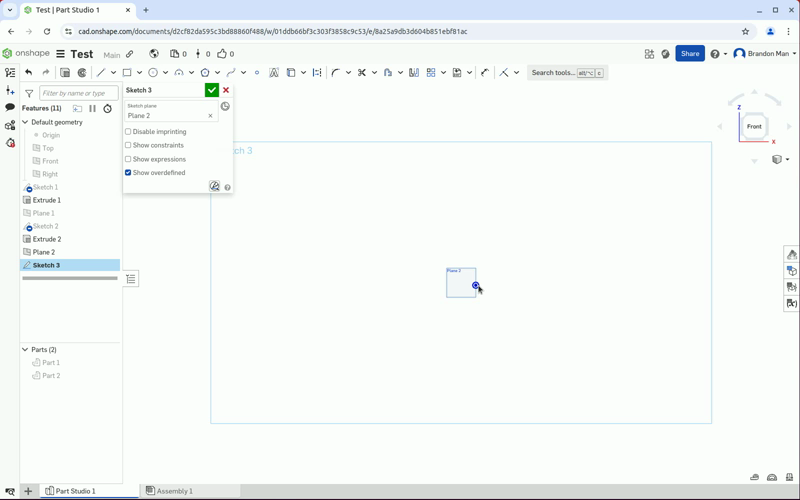
mouse_move(473, 287)
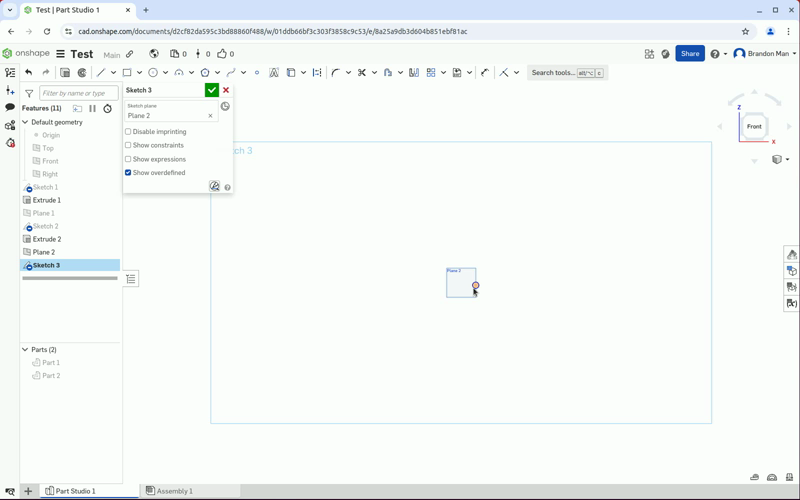
scroll(6)
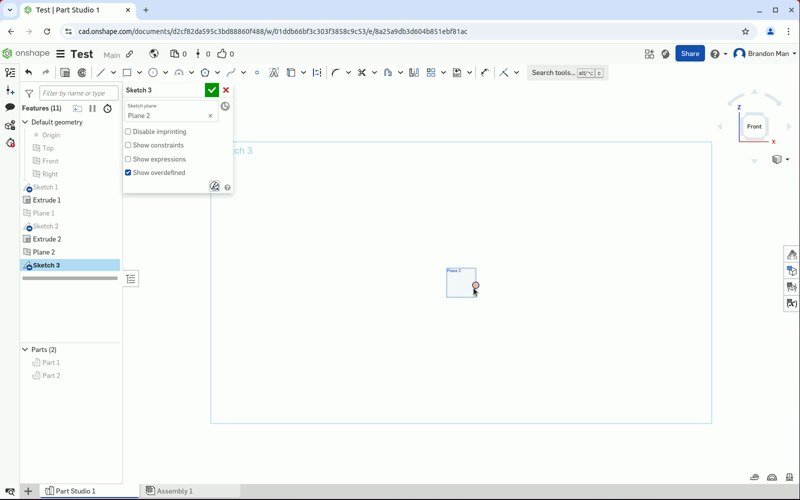
scroll(6)
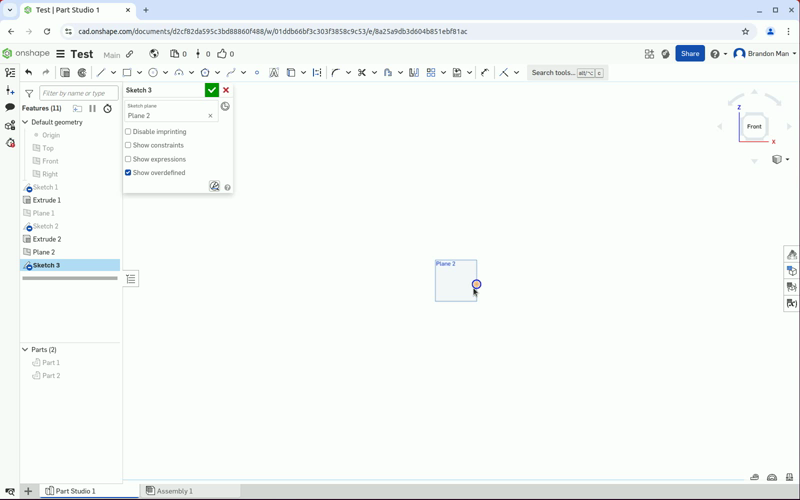
scroll(6)
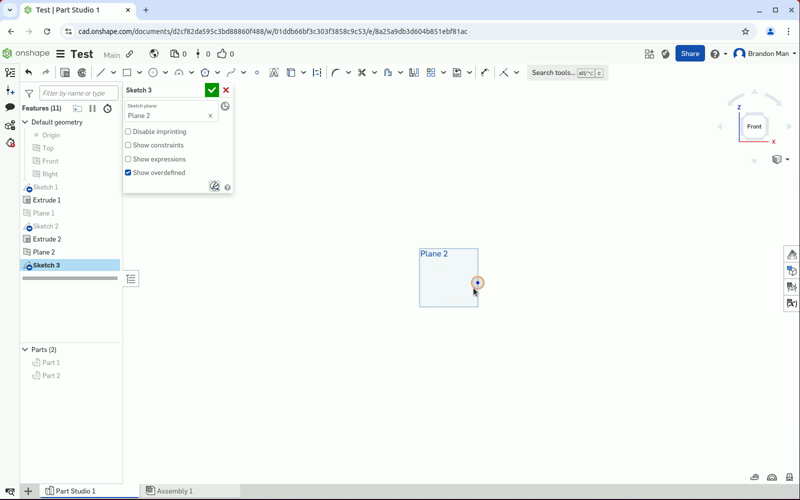
scroll(6)
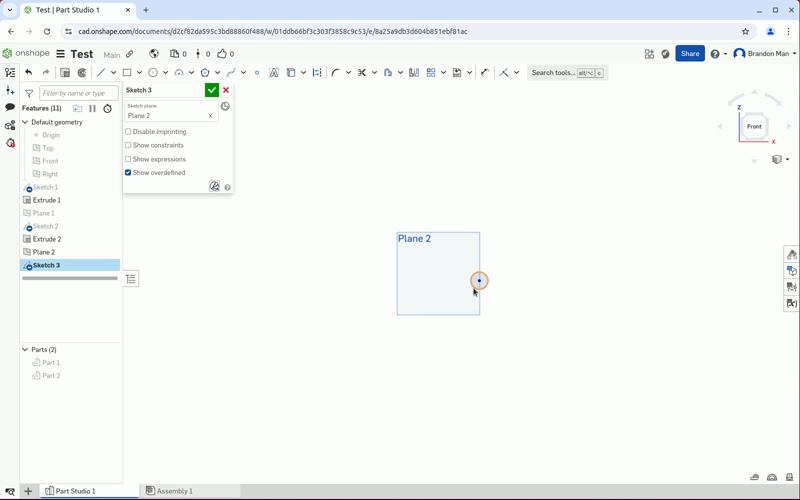
scroll(6)
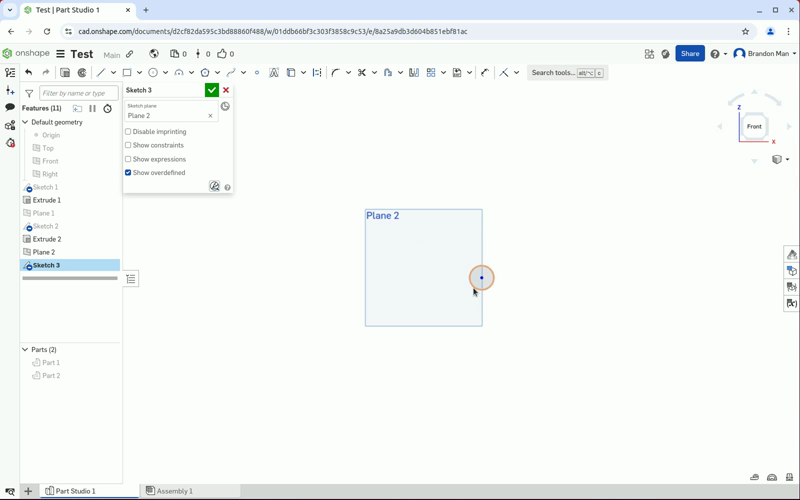
scroll(6)
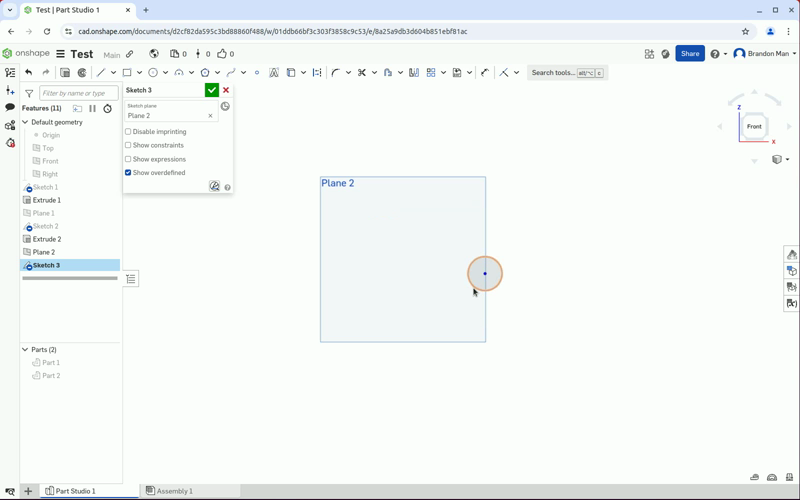
scroll(6)
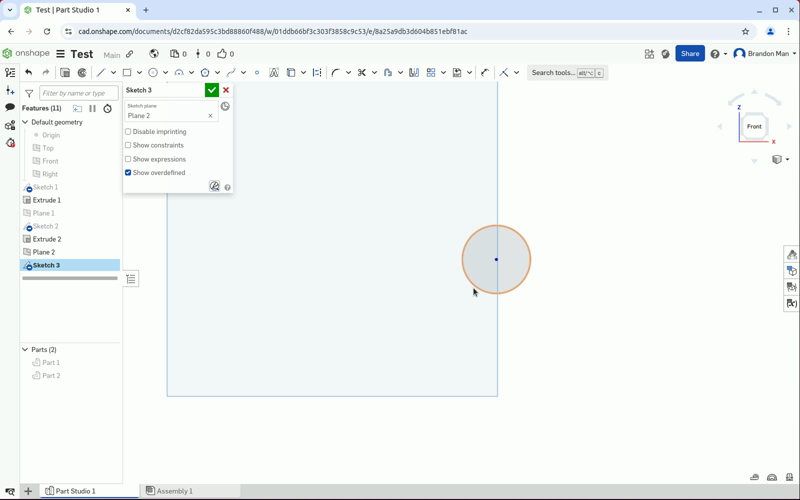
click(473, 287)
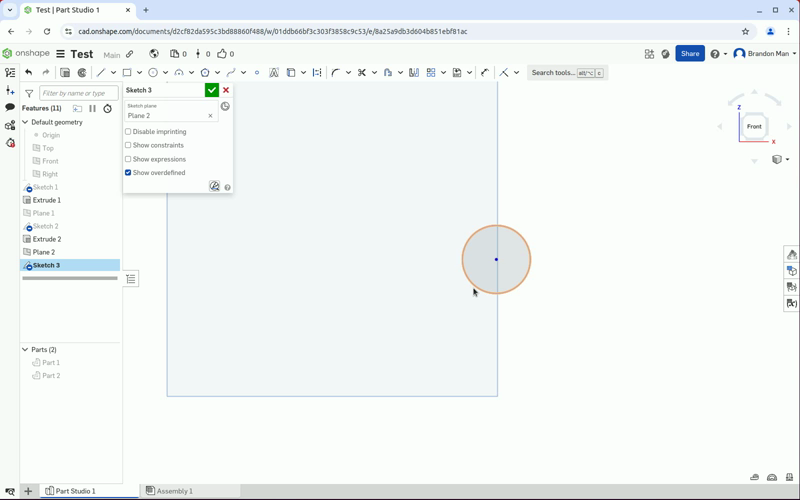
scroll(-6)
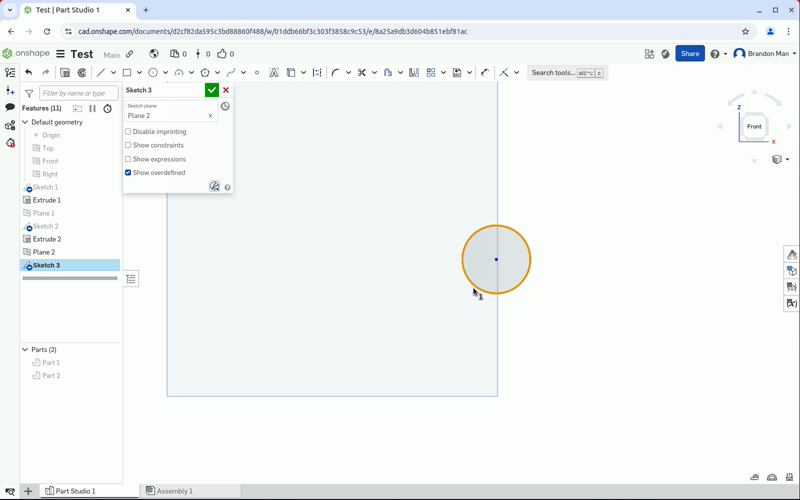
scroll(-6)
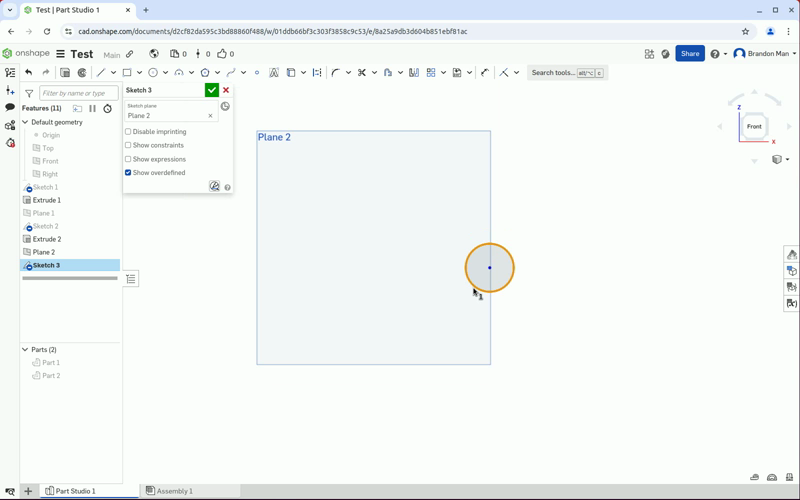
scroll(-6)
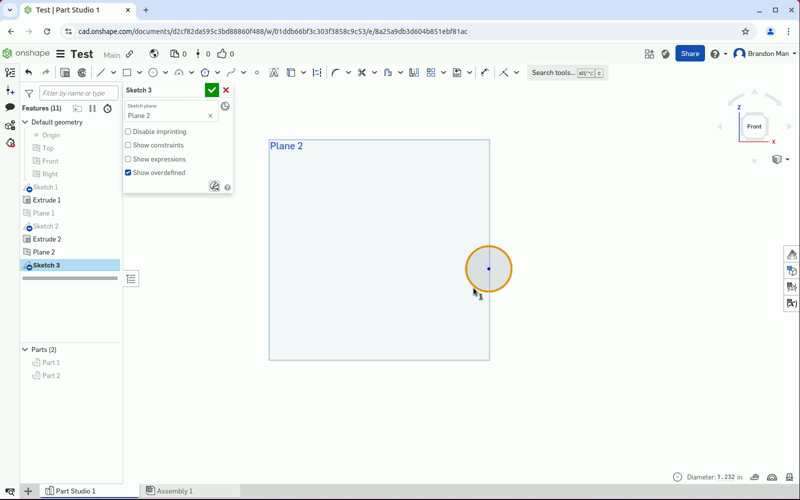
scroll(-6)
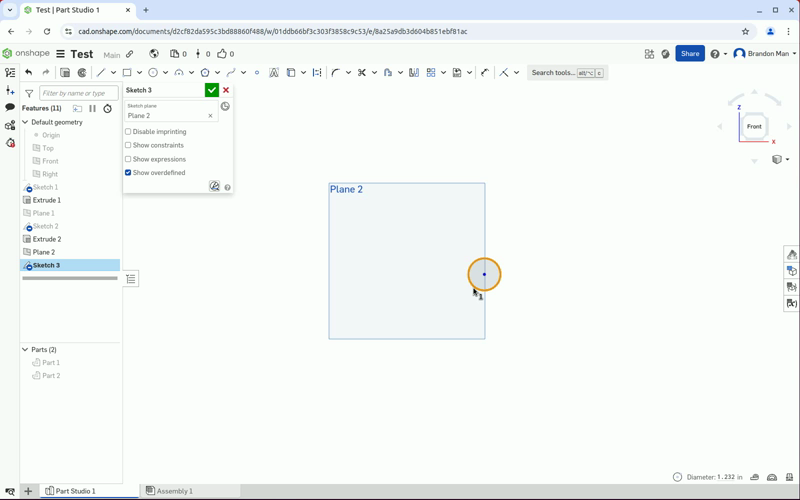
scroll(-6)
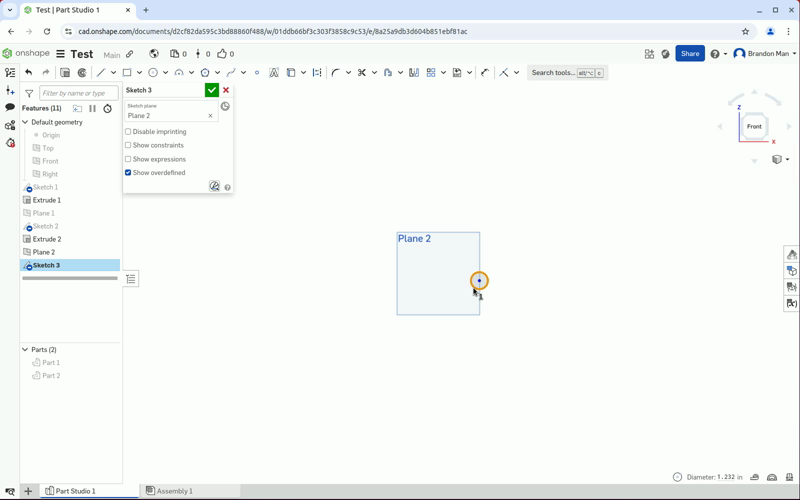
scroll(-6)
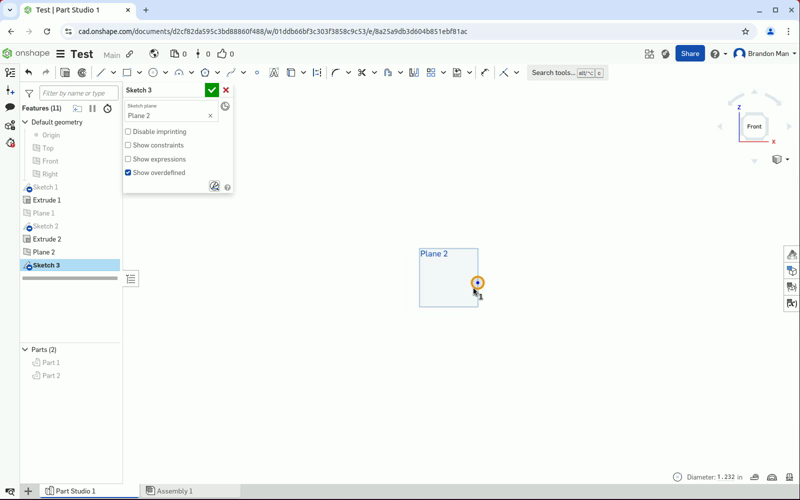
scroll(-6)
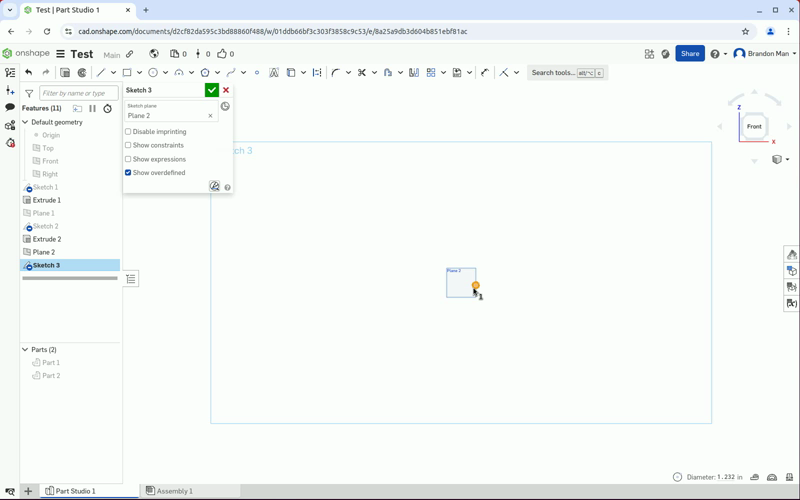
mouse_move(73, 352)
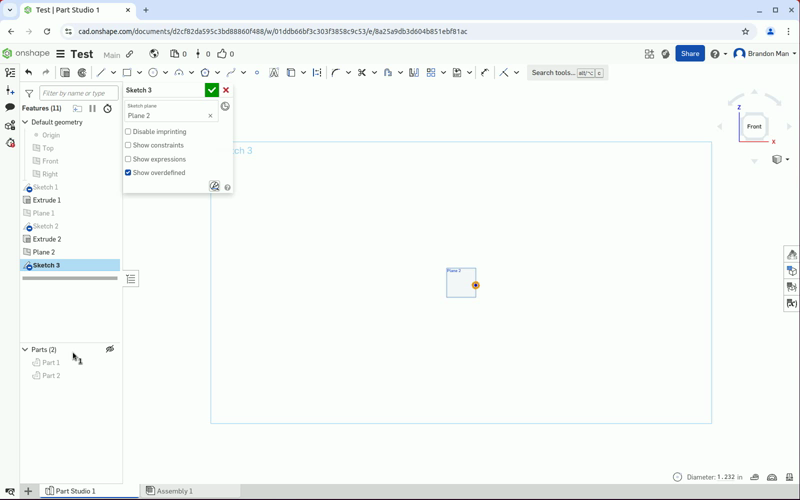
key(shift+y)
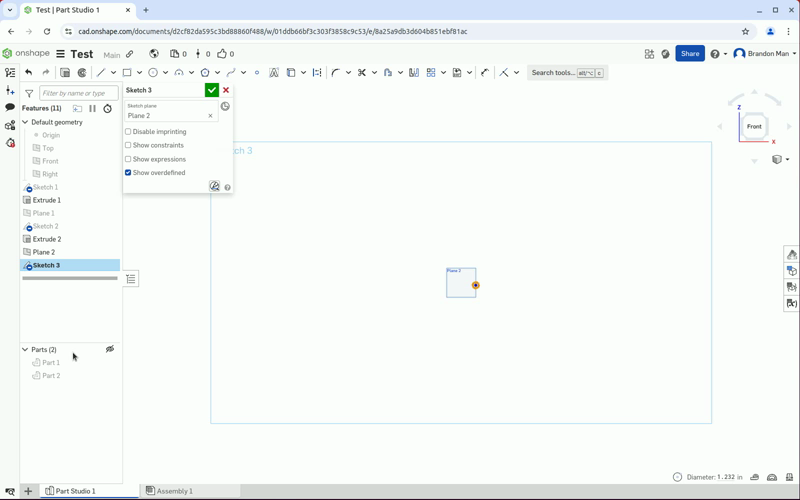
key(shift+e)
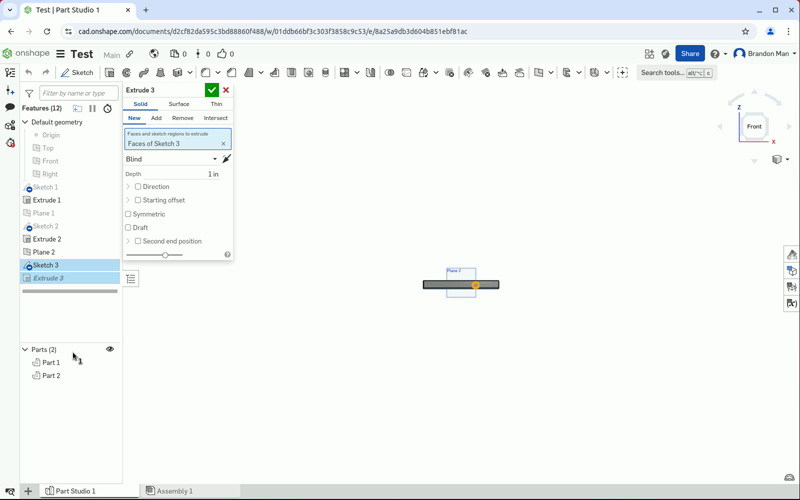
mouse_move(143, 106)
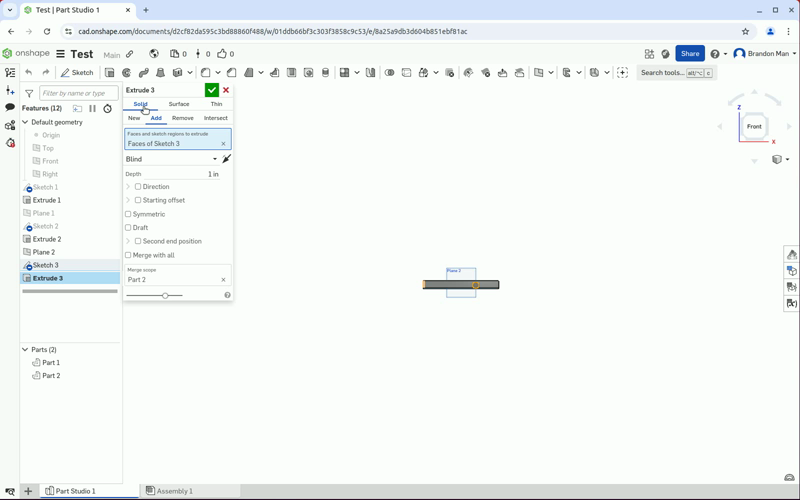
click(143, 106)
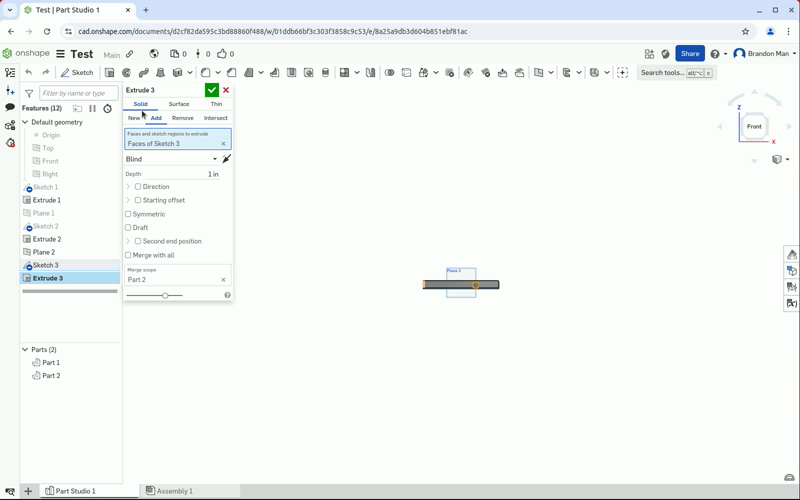
mouse_move(137, 120)
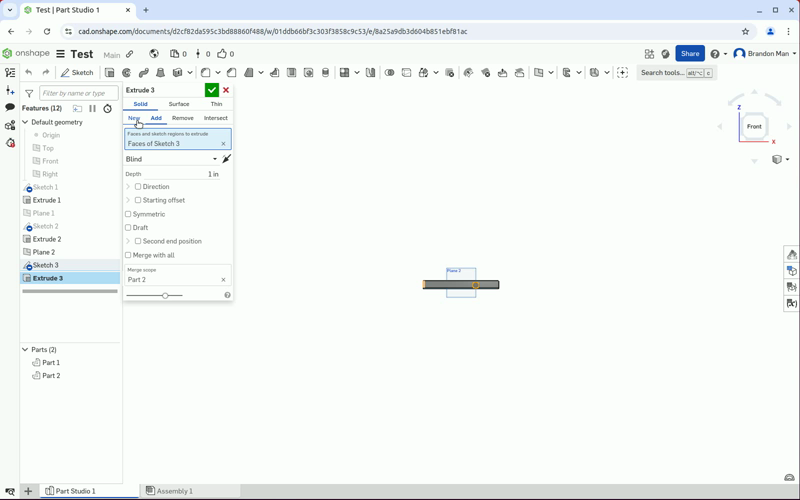
click(137, 120)
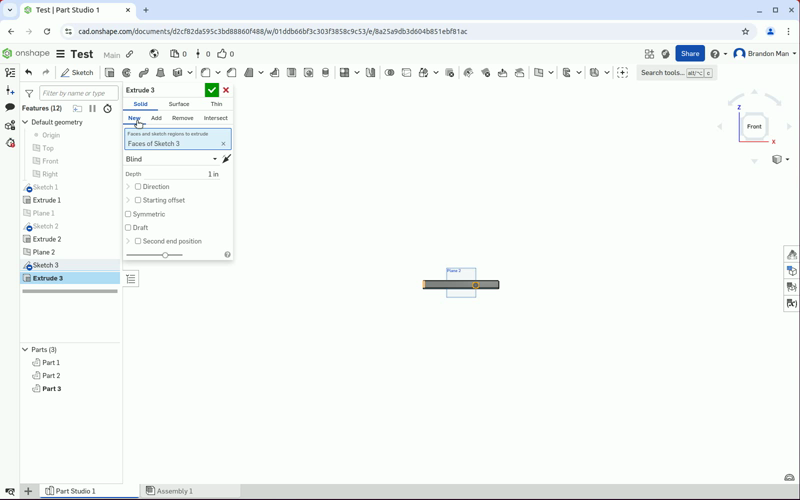
key(tab, 4)
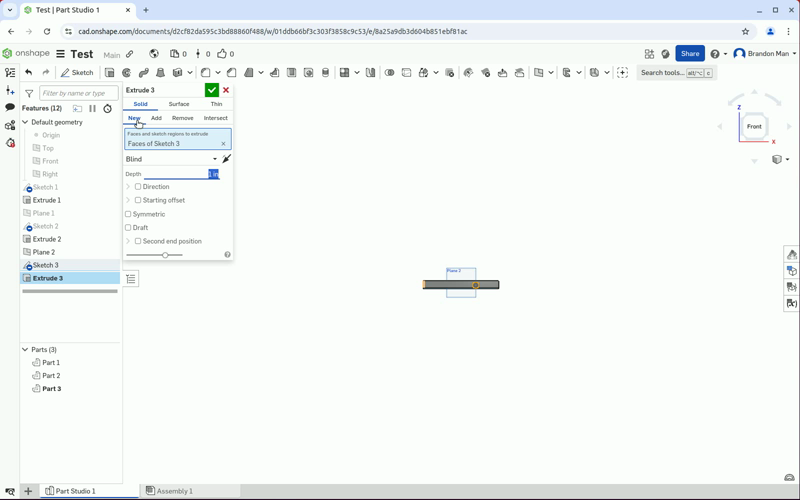
text(0.241)
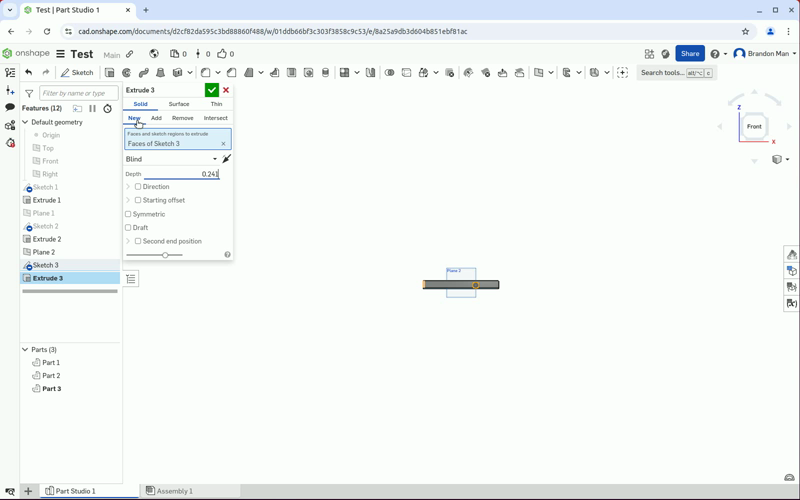
key(enter)
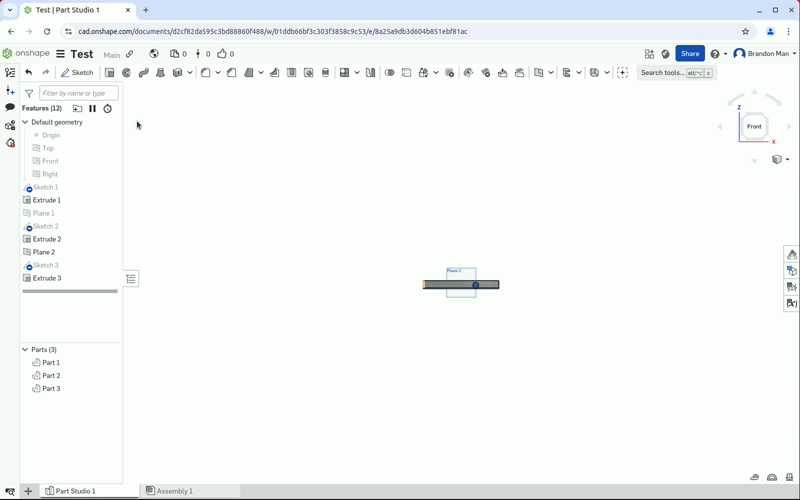
key(shift+h)
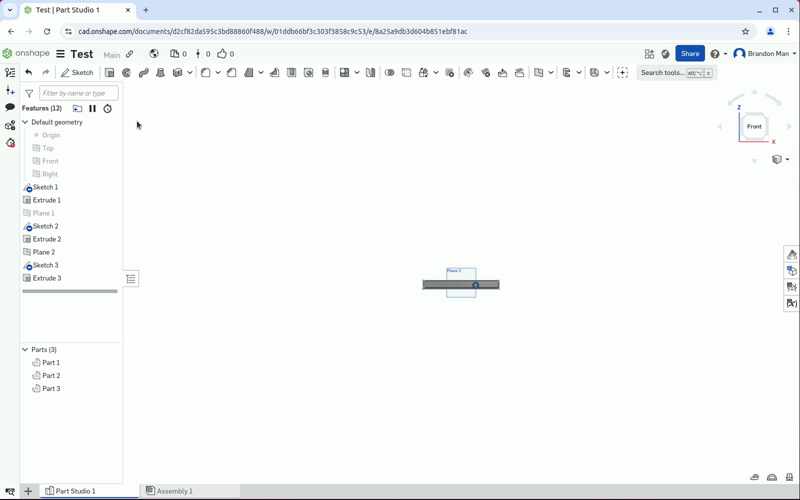
key(shift+h)
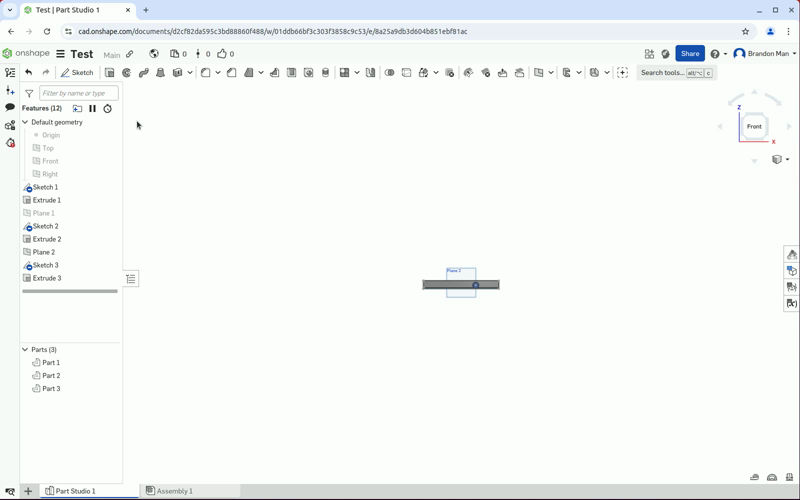
key(shift+7)
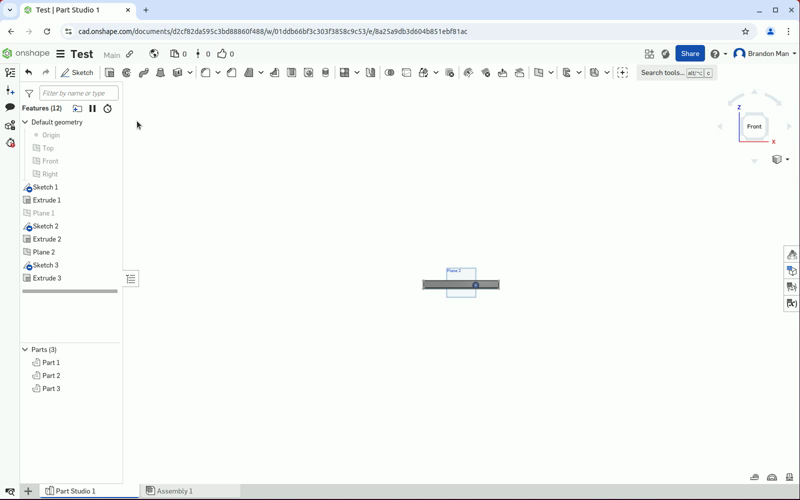
key(left, 2)
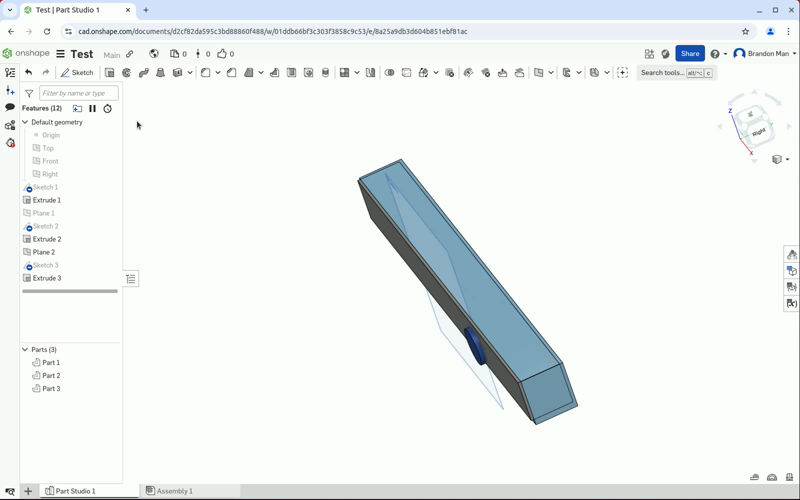
key(down, 2)
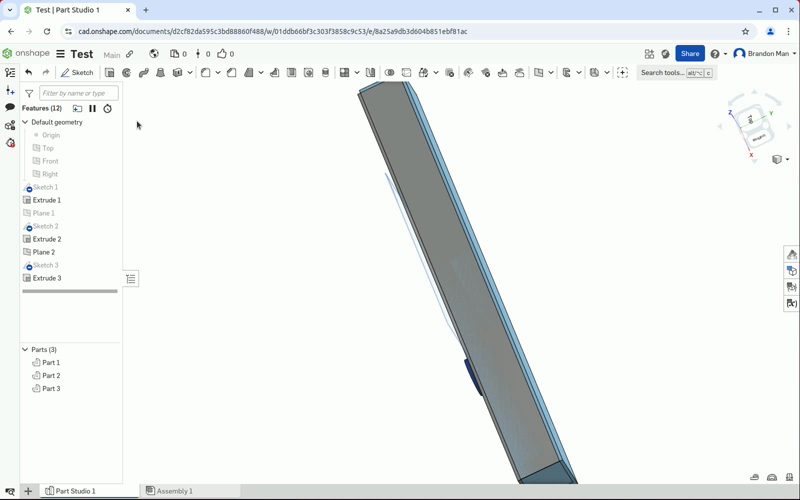
key(up, 2)
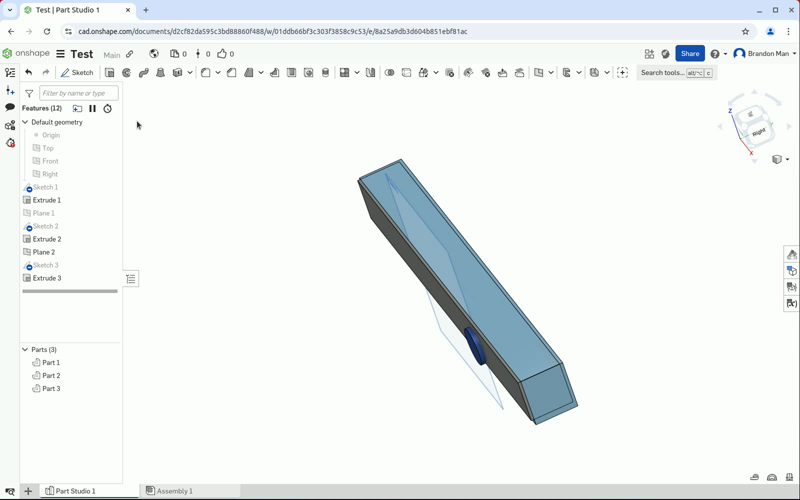
key(right, 2)
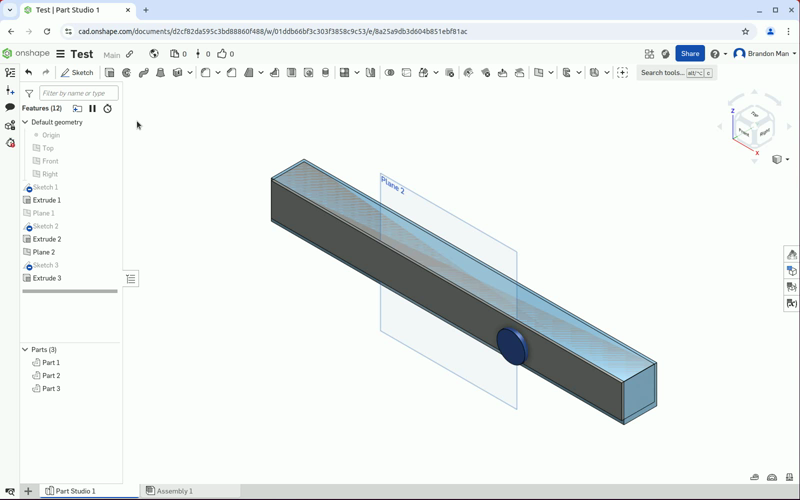
mouse_move(73, 189)
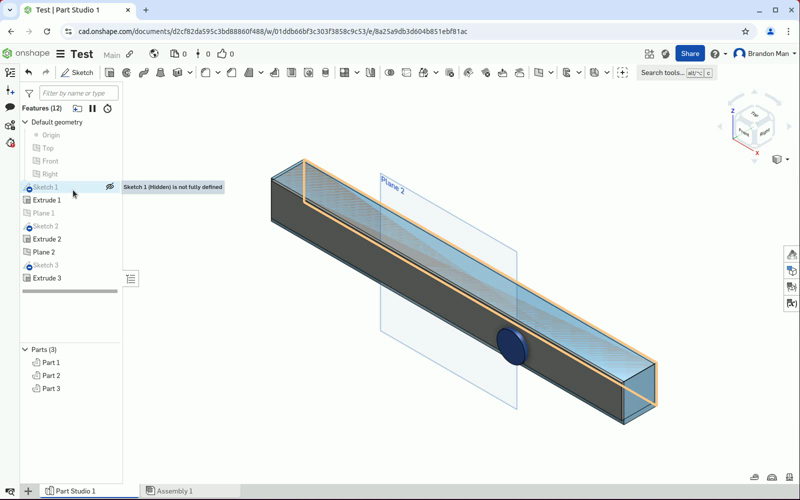
click(73, 189)